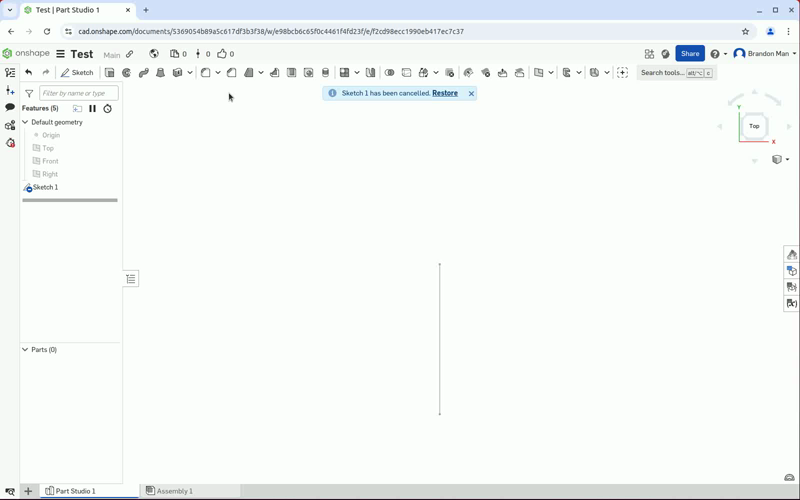
key(shift+h)
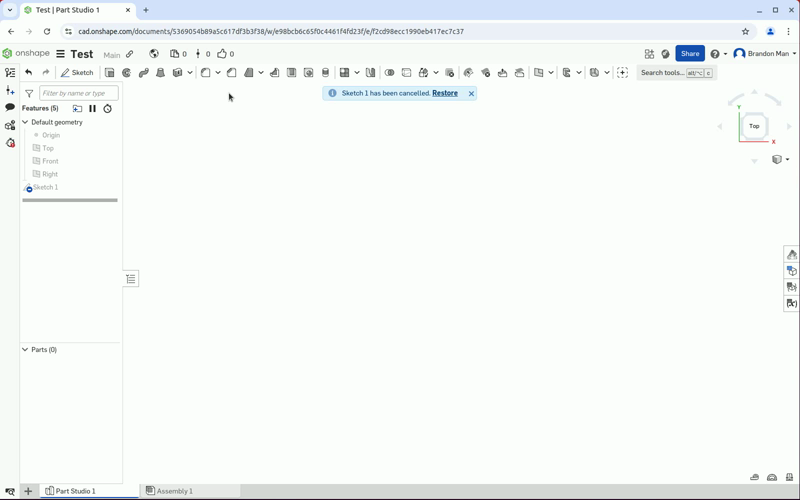
mouse_move(73, 352)
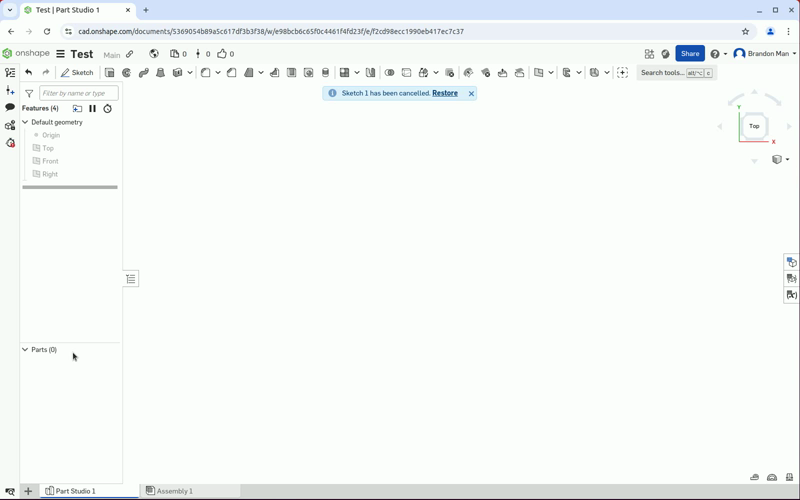
key(y)
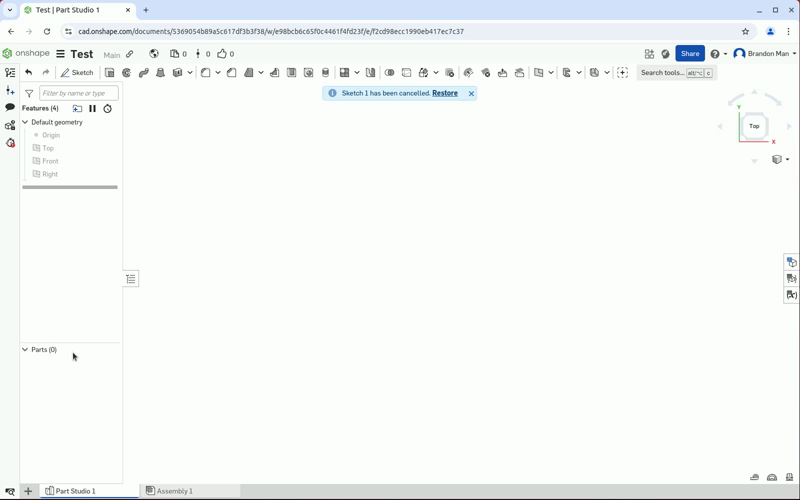
key(shift+p)
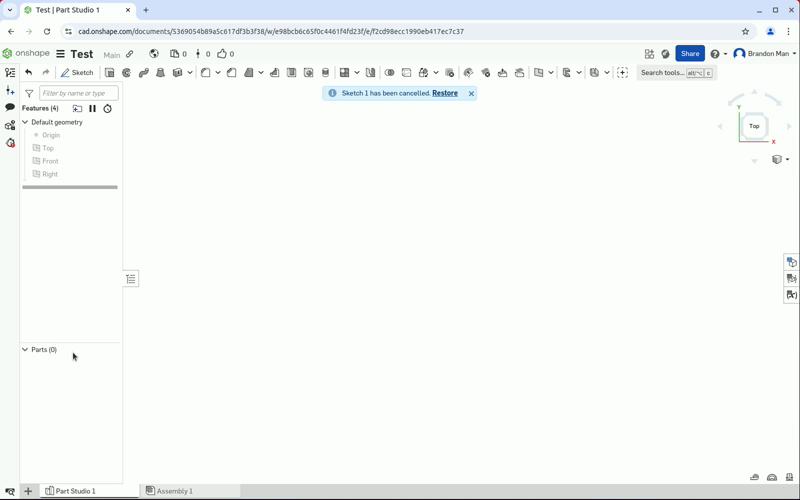
key(space)
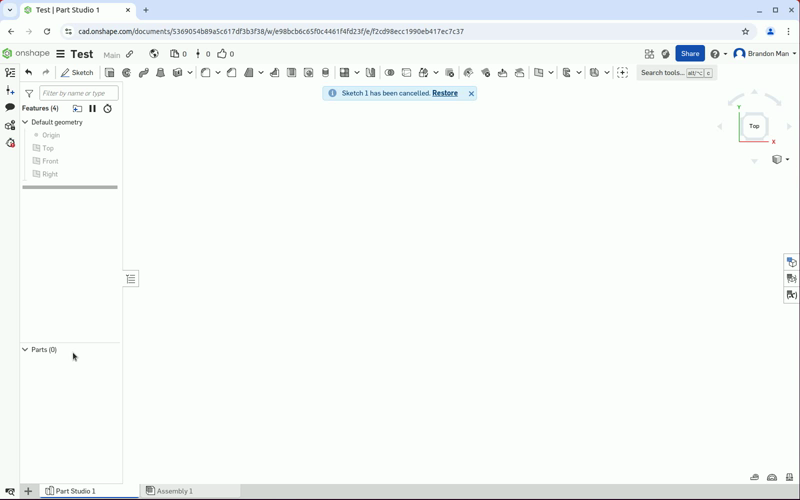
key_down(shift)
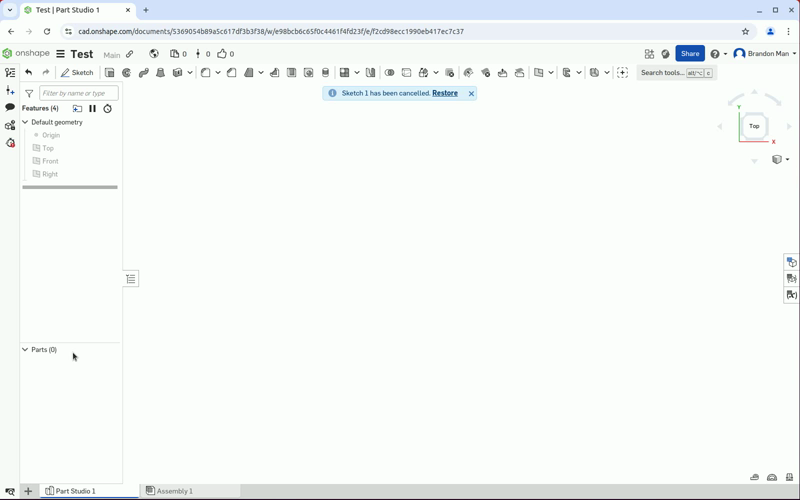
key(up)
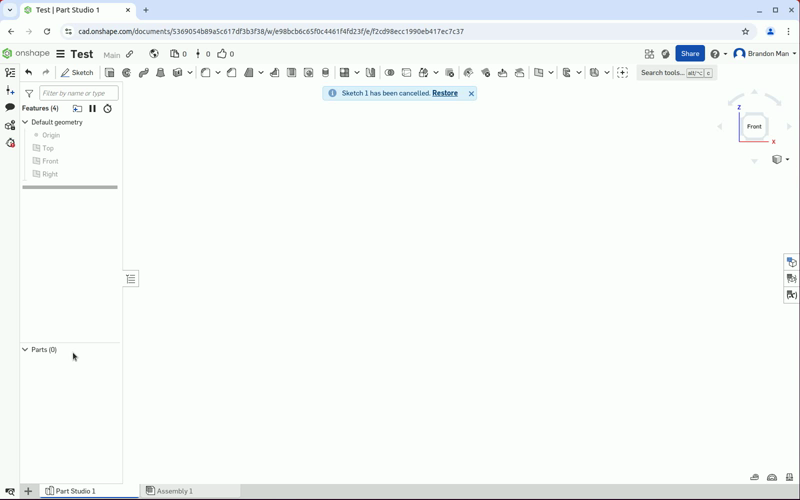
key_up(shift)
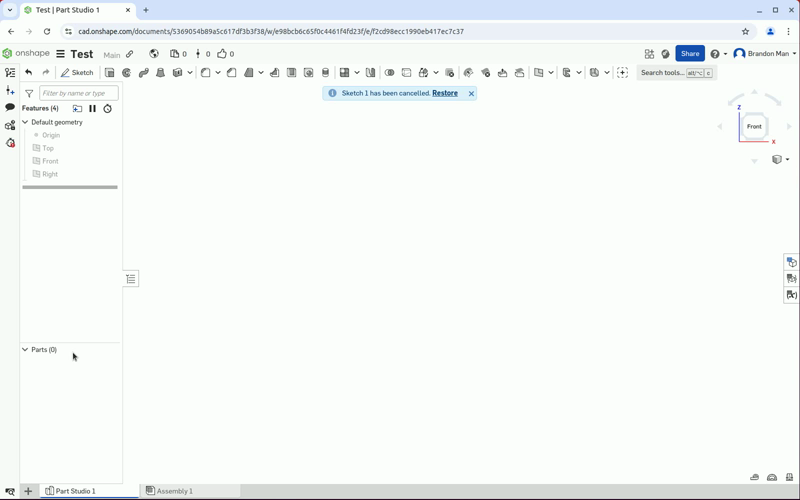
mouse_move(73, 352)
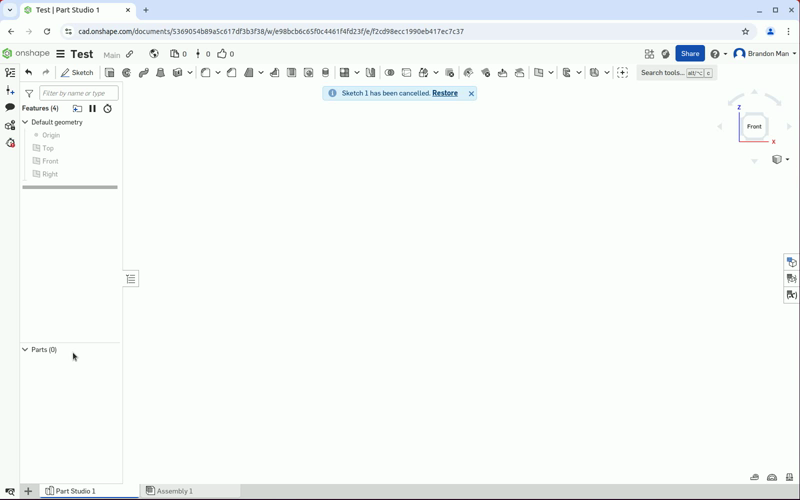
key(shift+y)
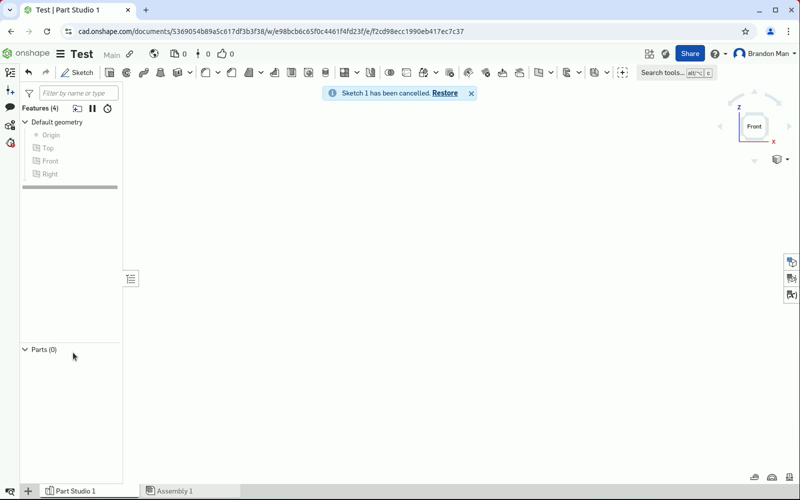
key(shift+s)
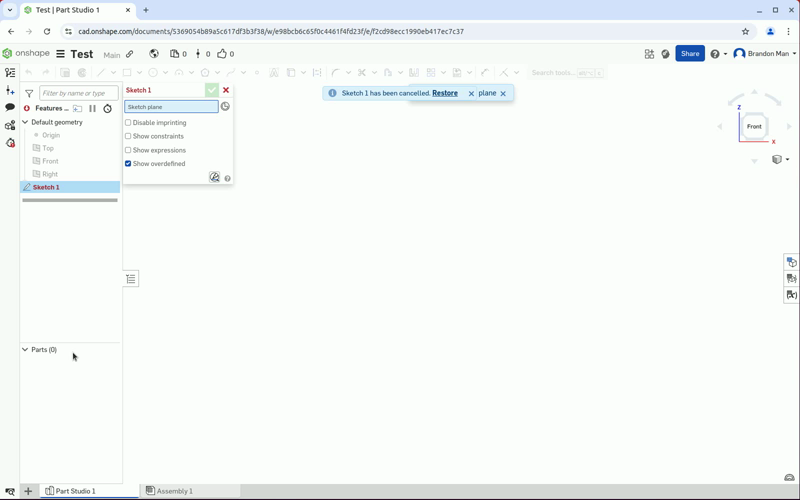
mouse_move(73, 163)
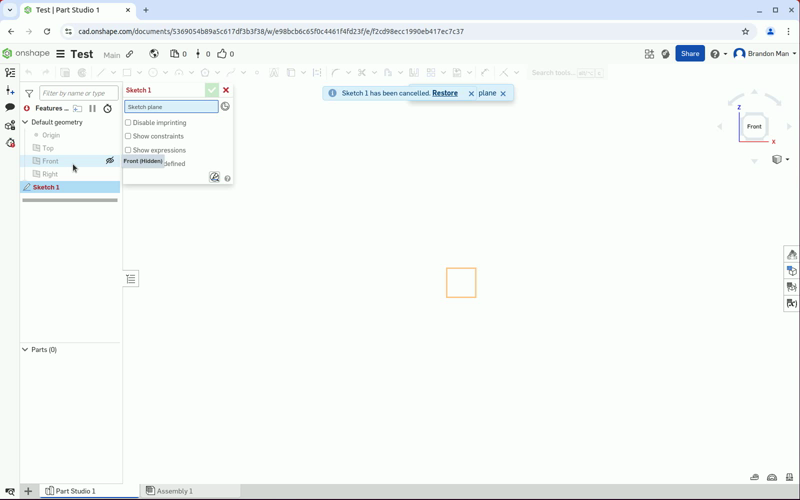
click(73, 163)
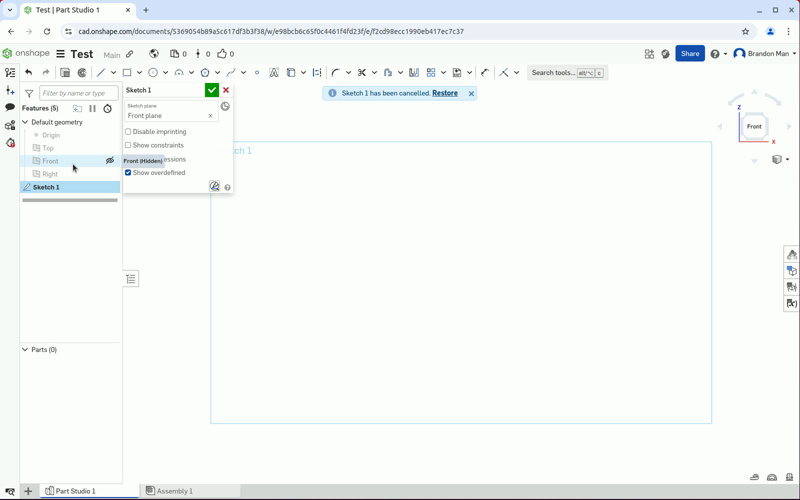
mouse_move(73, 352)
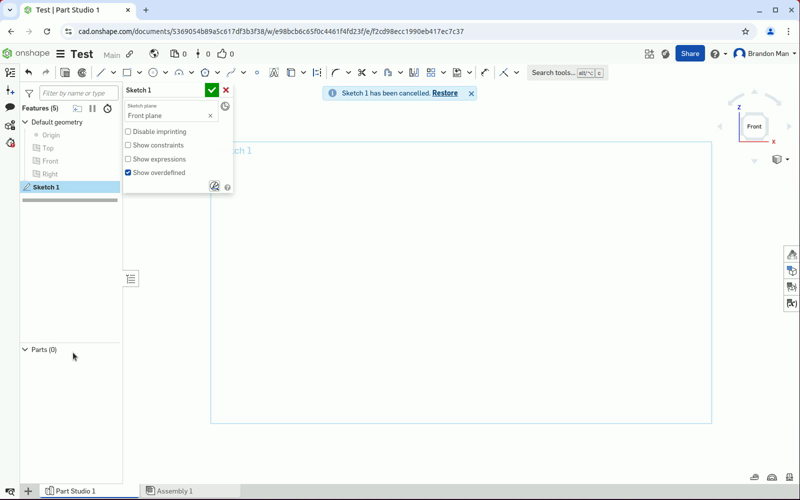
key(y)
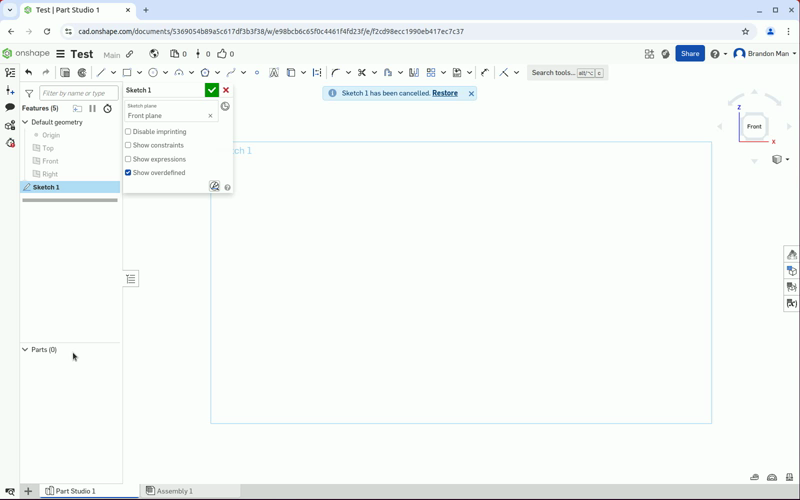
key(a)
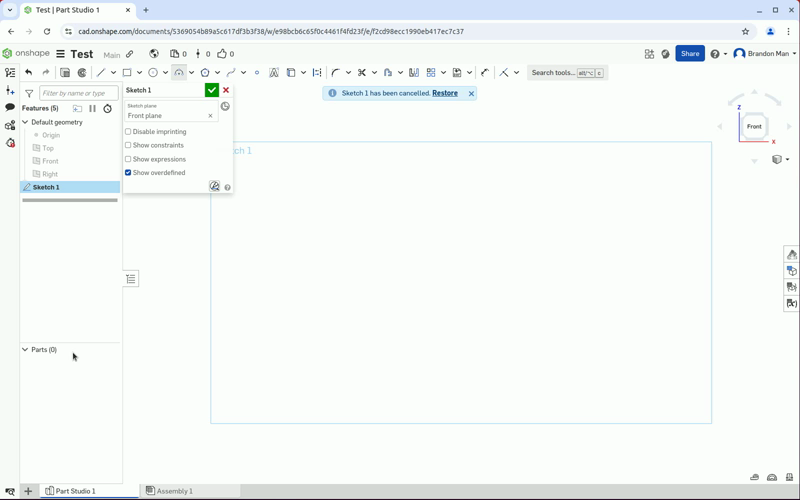
key_down(shift)
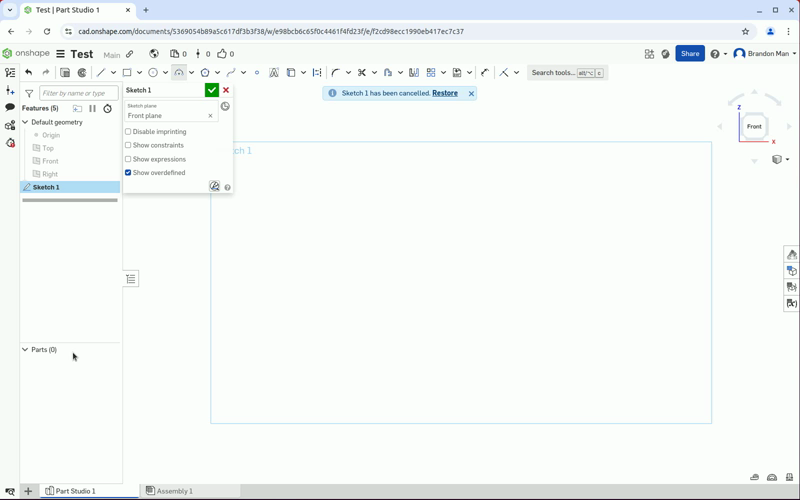
mouse_move(348, 245)
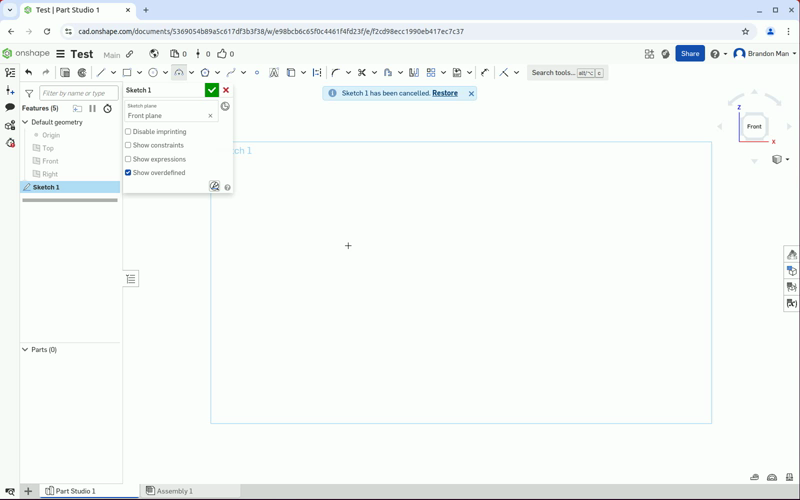
click(348, 245)
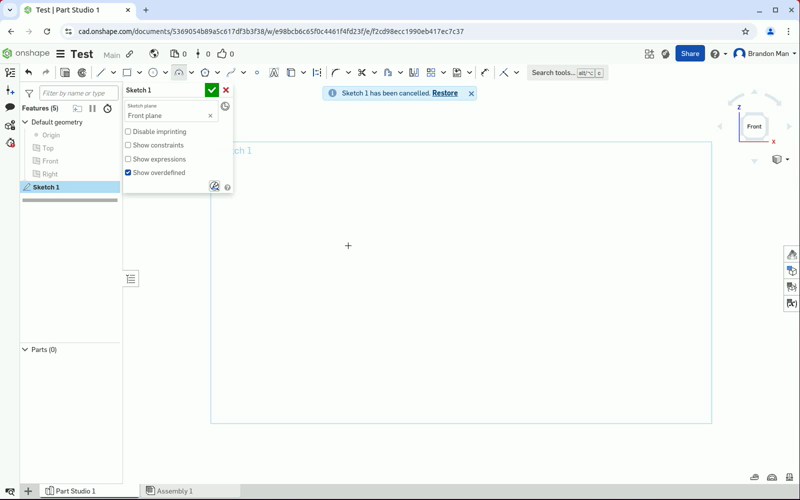
key_up(shift)
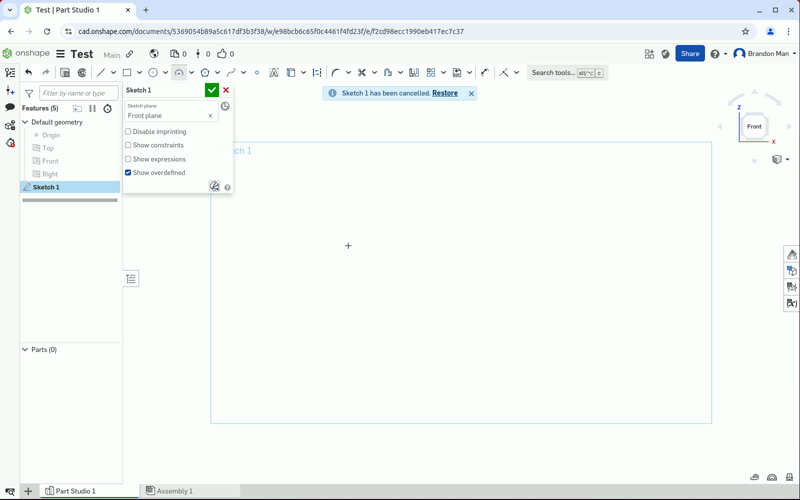
key_down(shift)
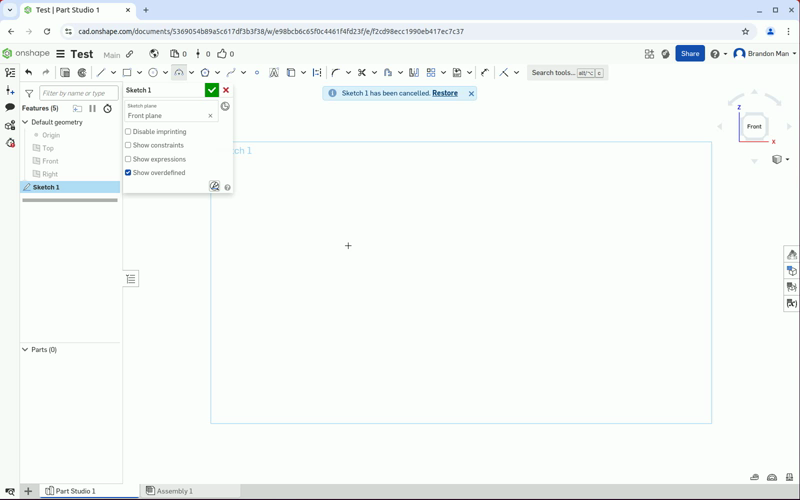
mouse_move(380, 277)
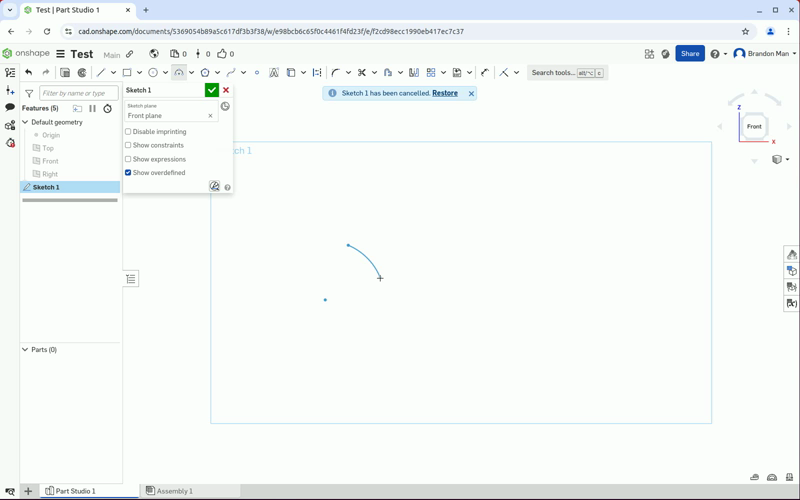
click(380, 277)
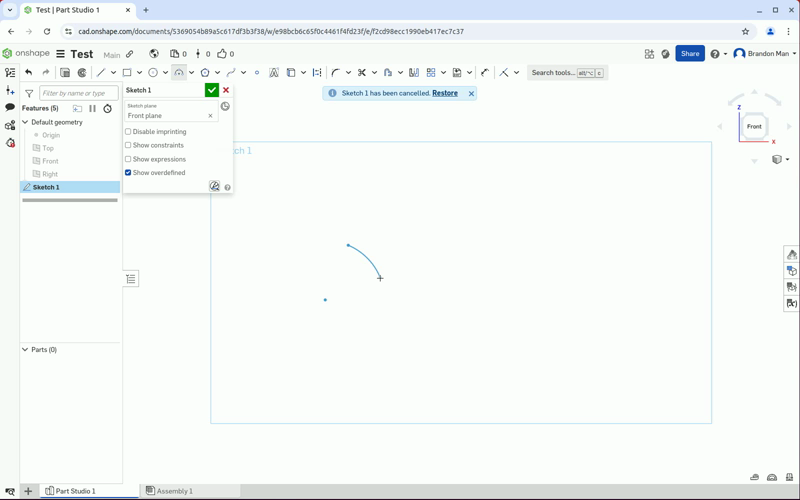
mouse_move(359, 265)
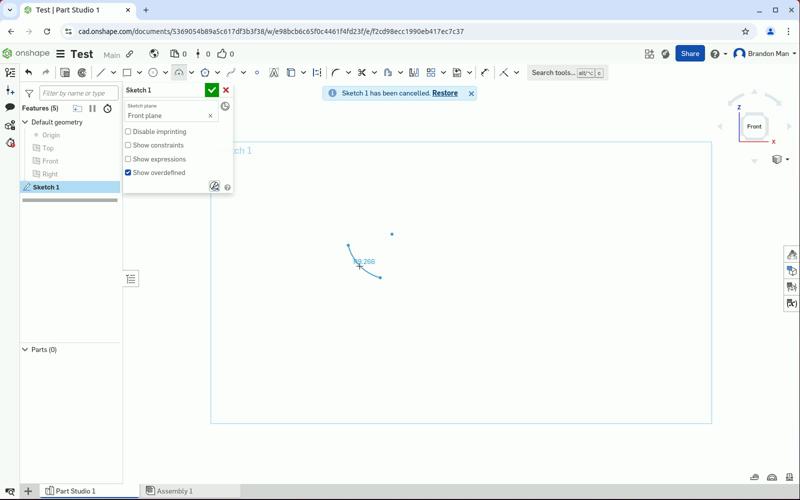
click(359, 265)
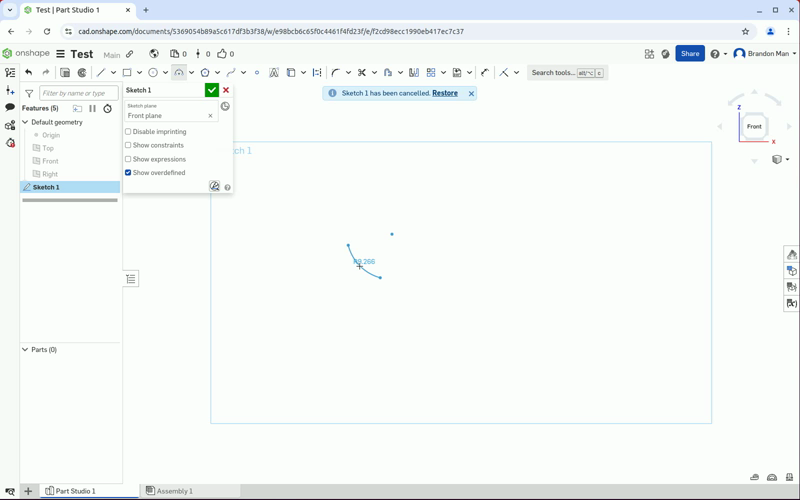
key_up(shift)
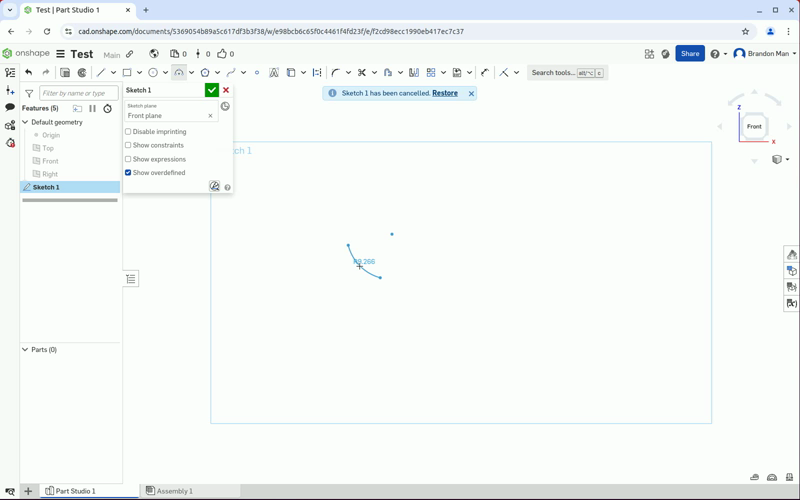
key(esc)
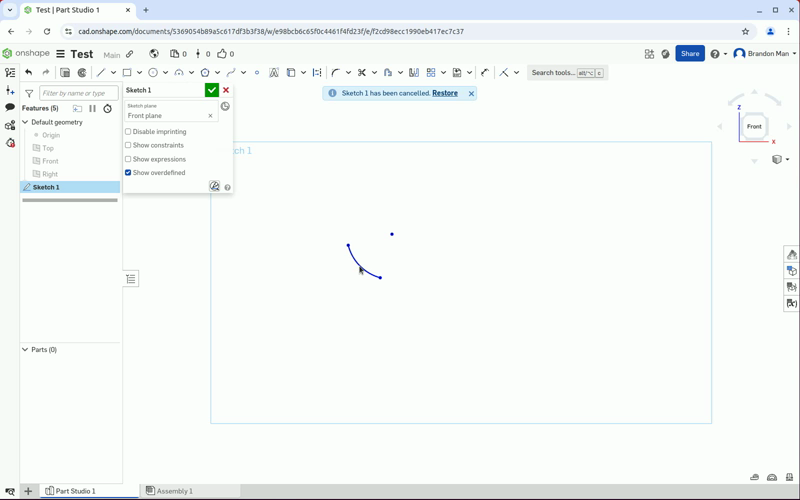
key(l)
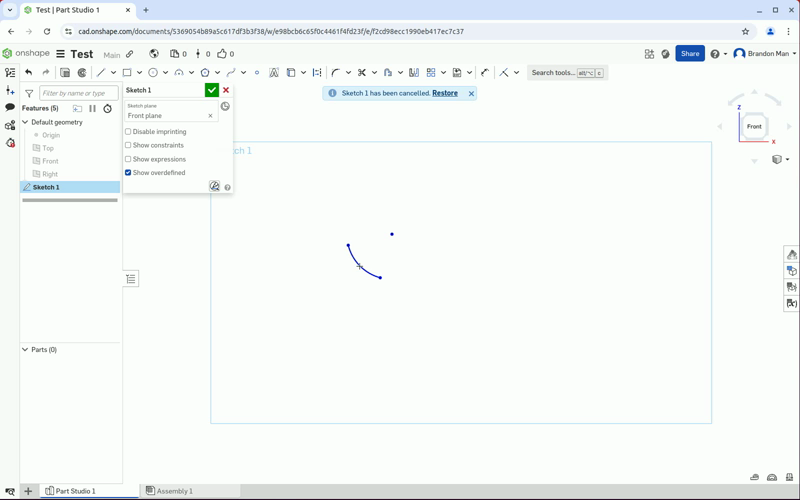
mouse_move(380, 277)
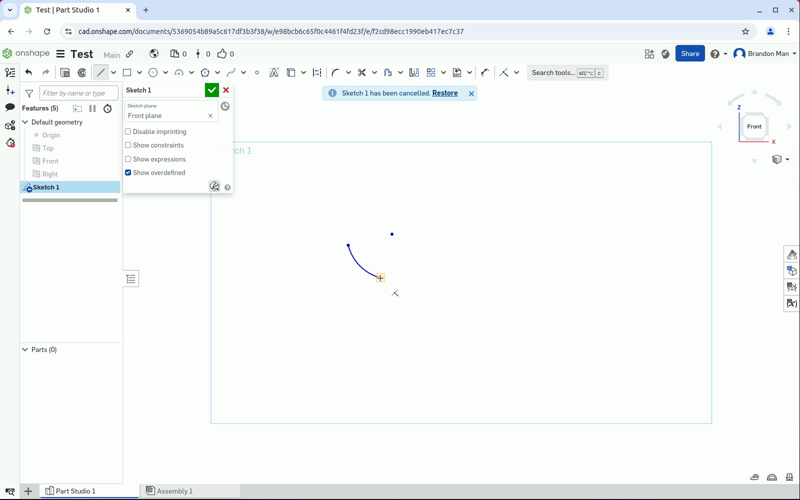
click(380, 277)
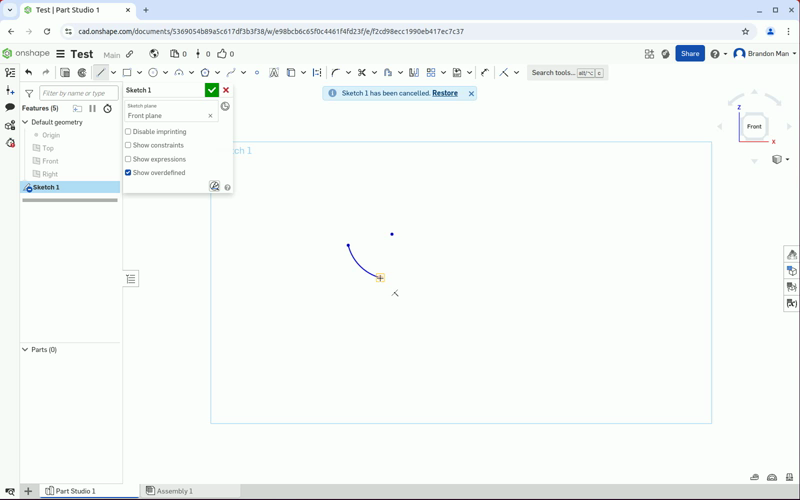
key_down(shift)
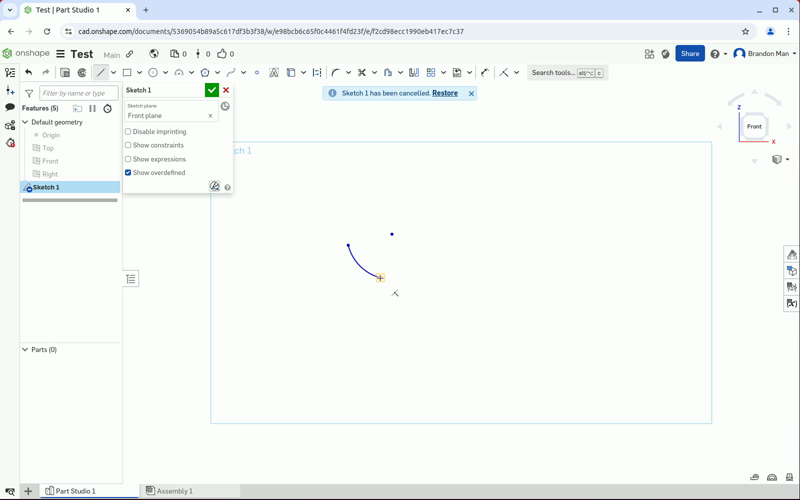
mouse_move(508, 277)
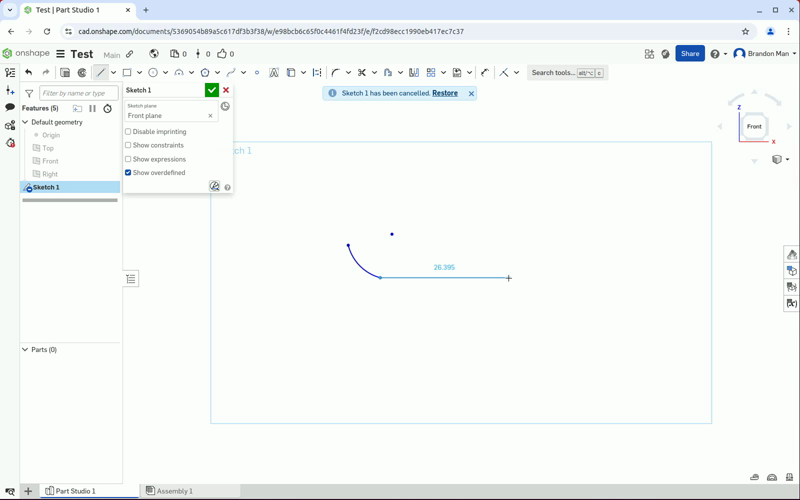
click(508, 277)
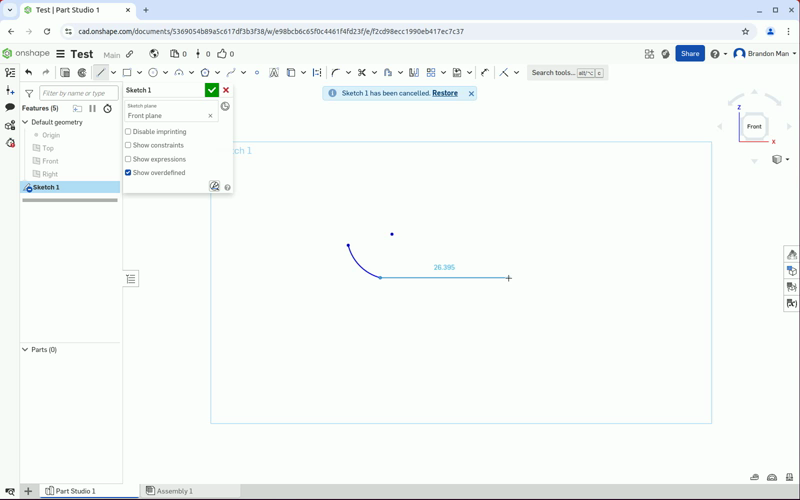
key_up(shift)
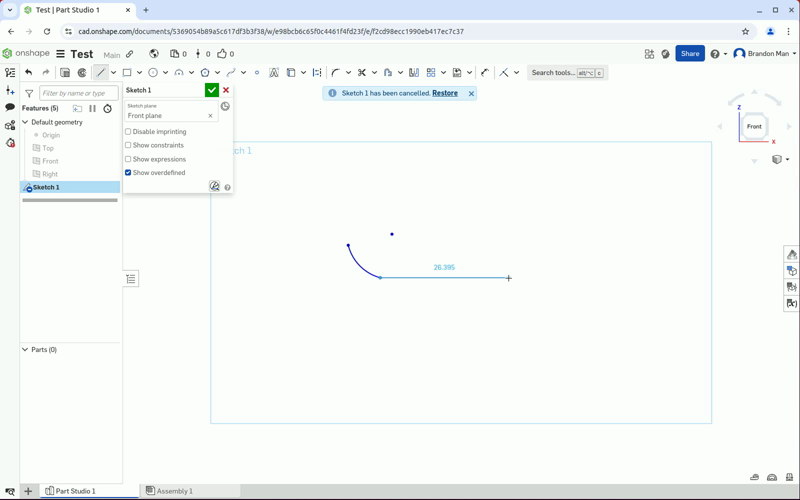
key_down(shift)
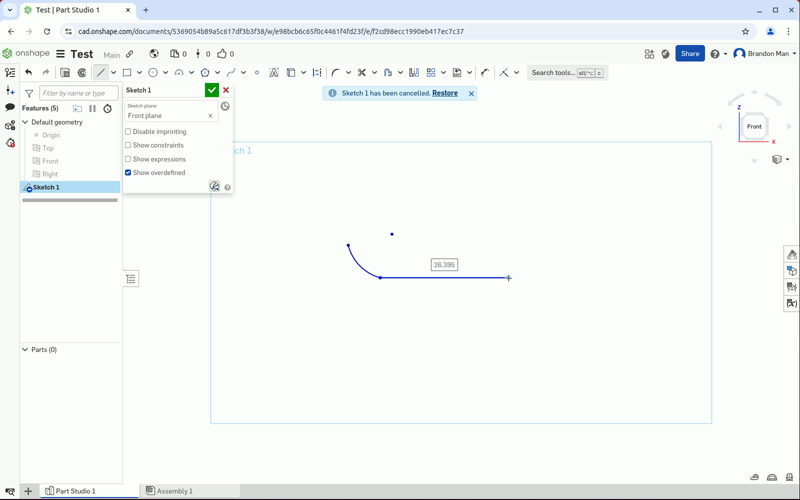
mouse_move(538, 277)
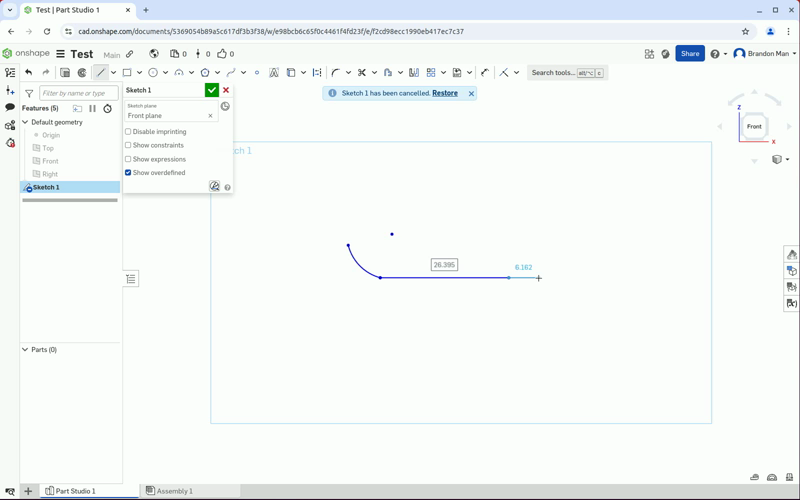
mouse_move(538, 277)
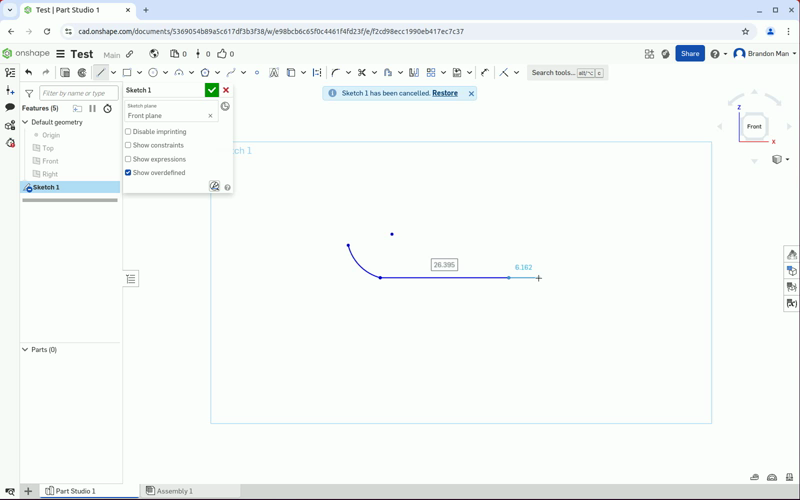
click(538, 277)
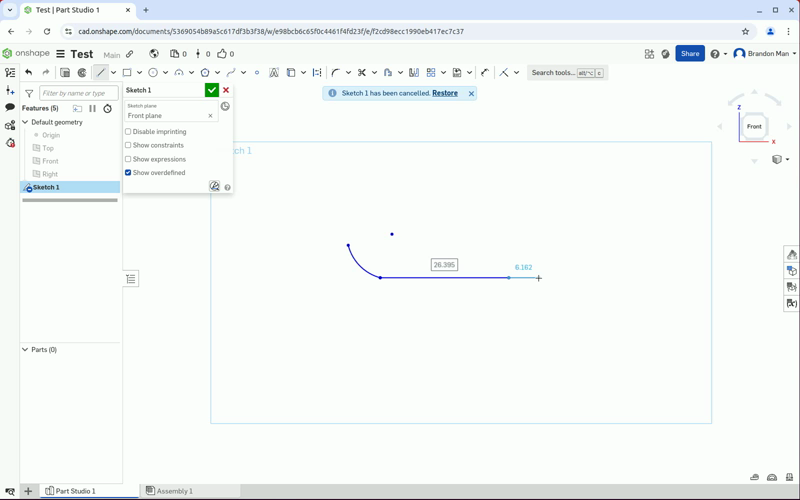
key_up(shift)
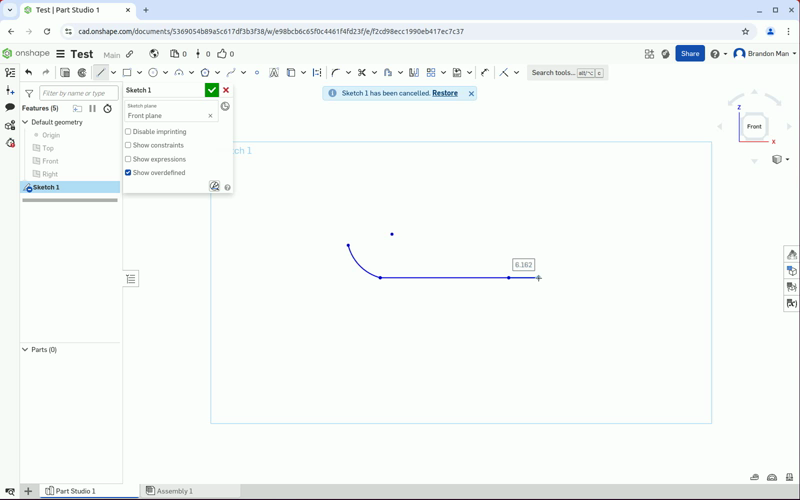
key_down(shift)
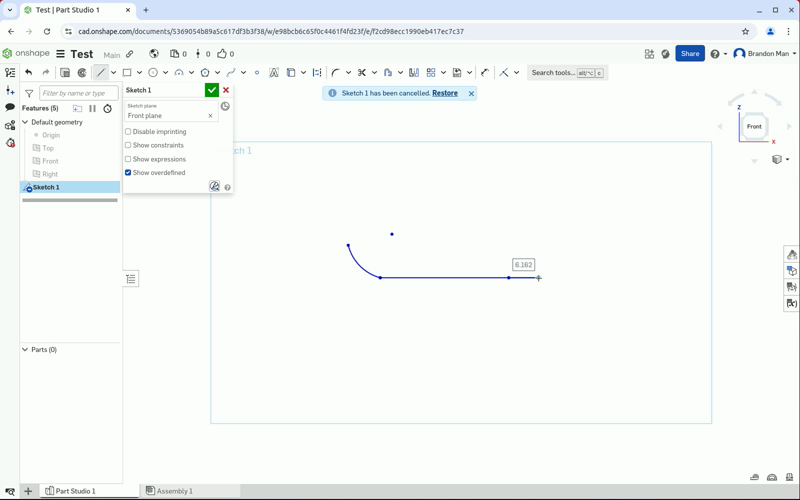
mouse_move(568, 277)
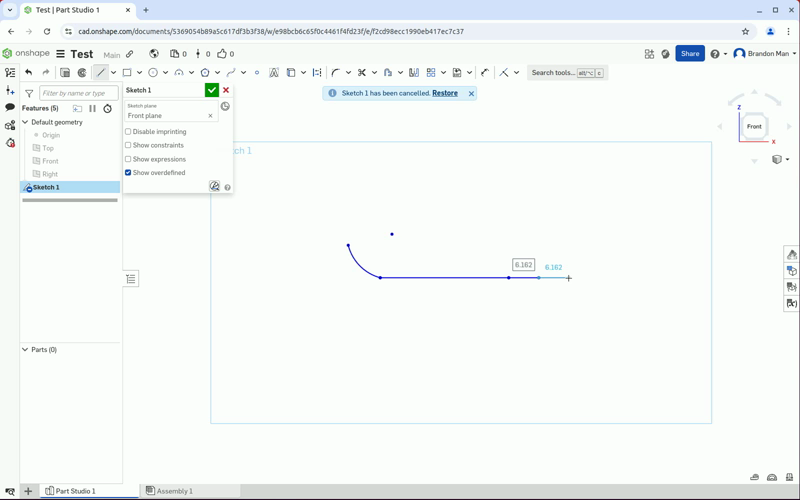
mouse_move(538, 255)
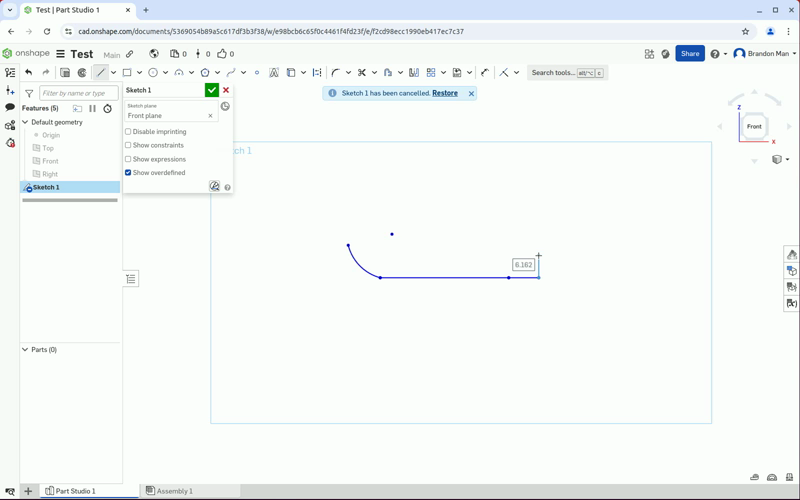
click(538, 255)
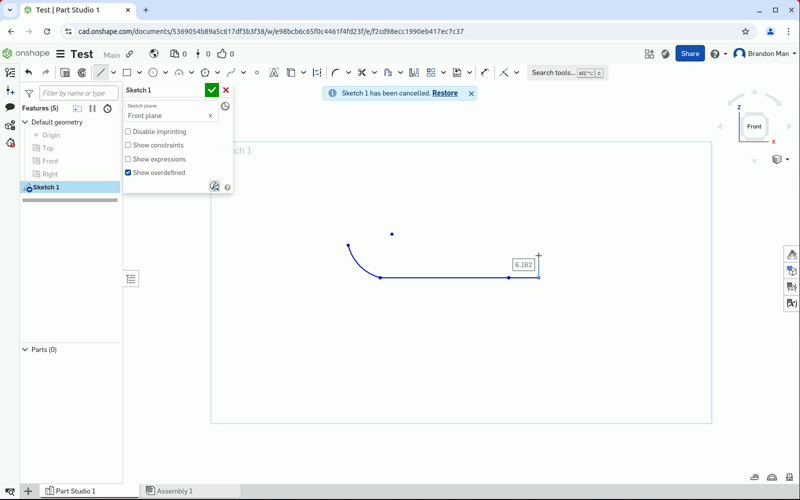
key_up(shift)
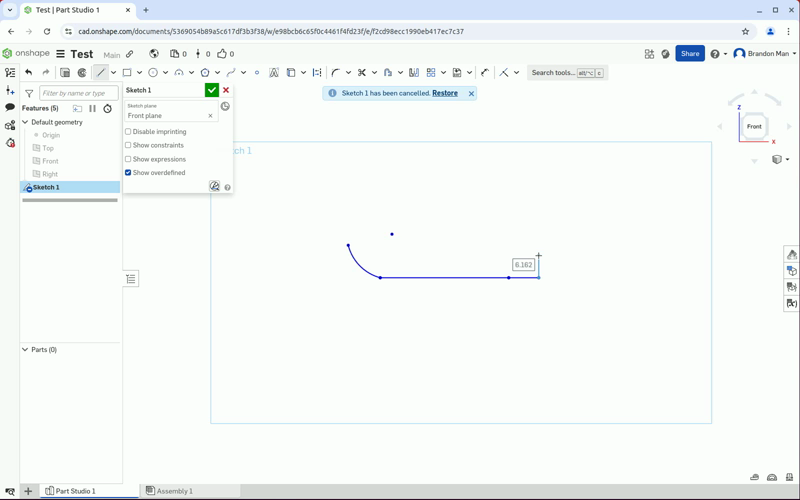
key_down(shift)
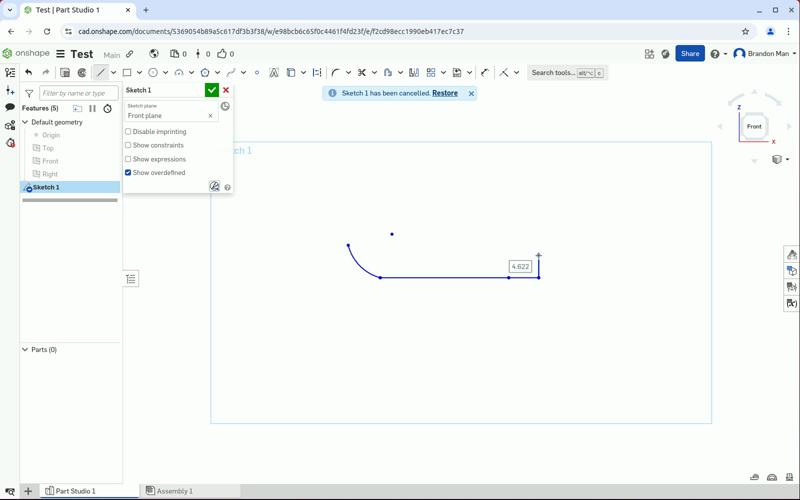
mouse_move(568, 255)
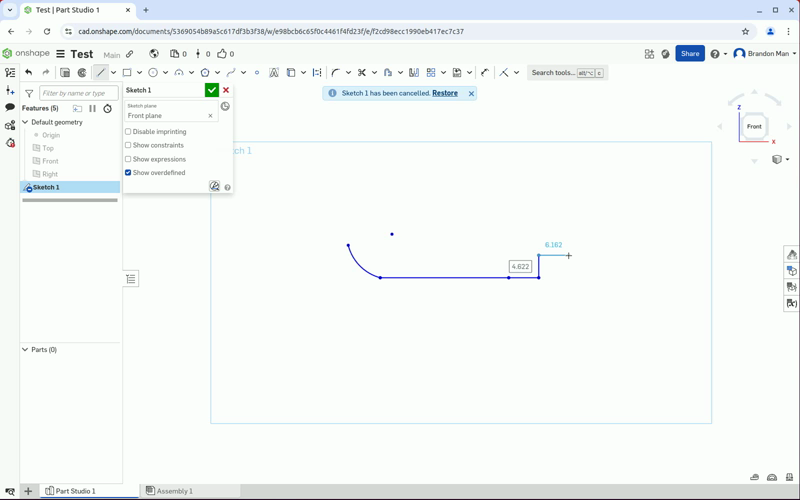
mouse_move(488, 251)
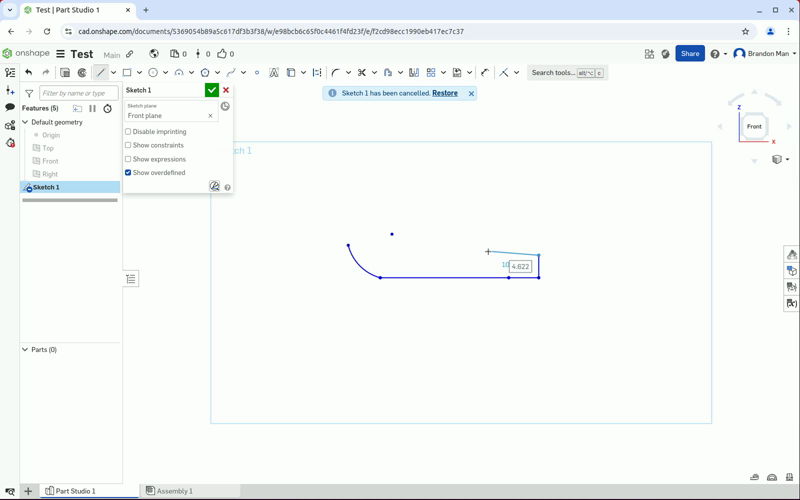
click(488, 251)
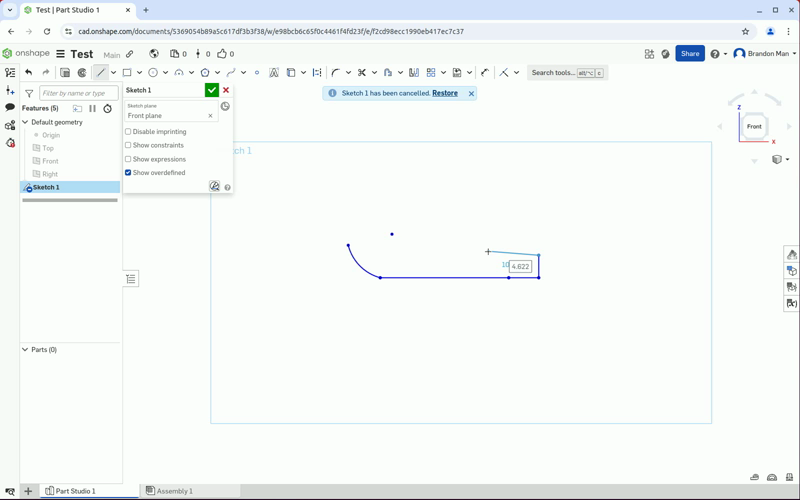
key_up(shift)
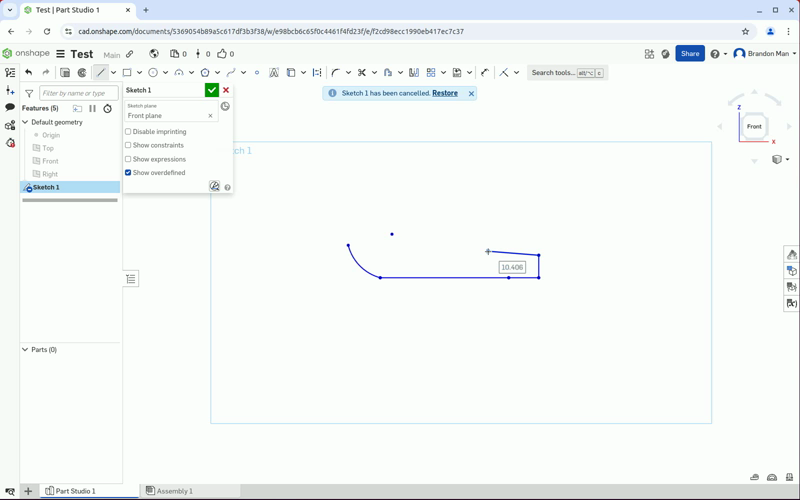
key_down(shift)
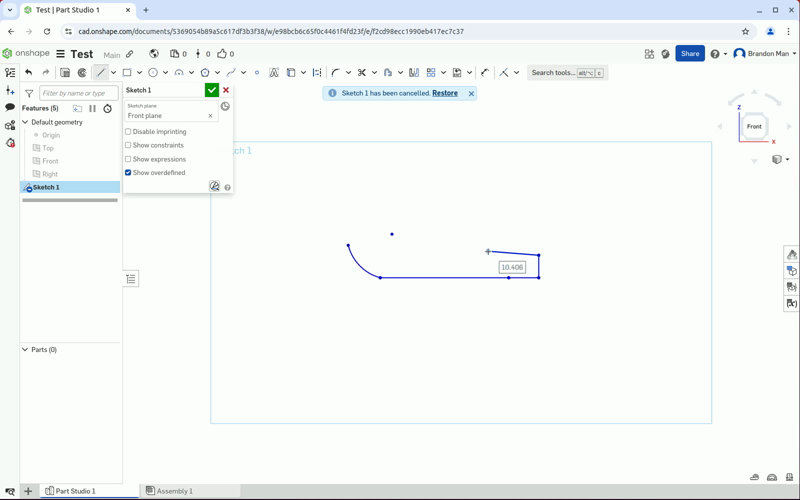
mouse_move(518, 251)
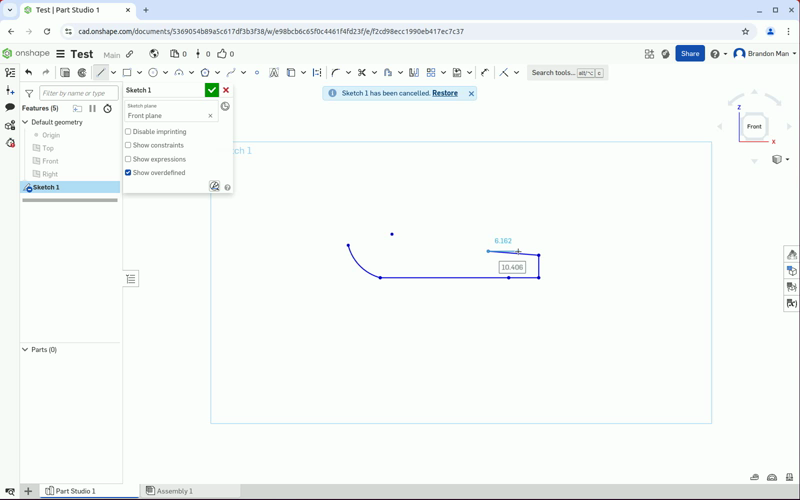
mouse_move(478, 251)
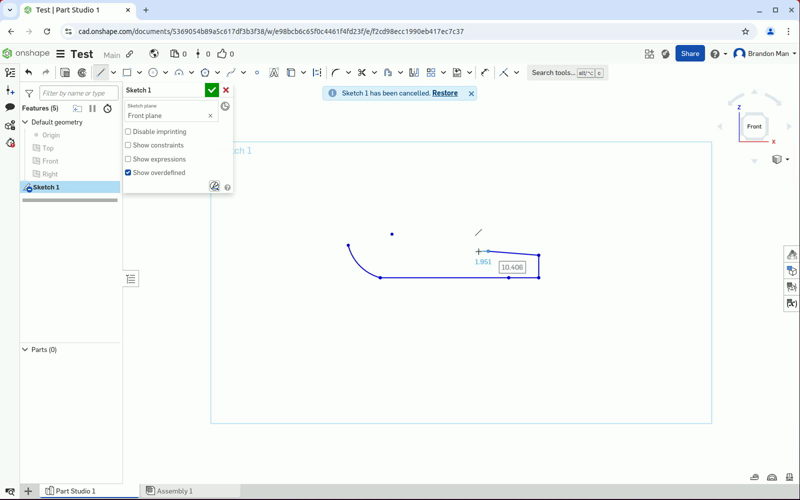
click(478, 251)
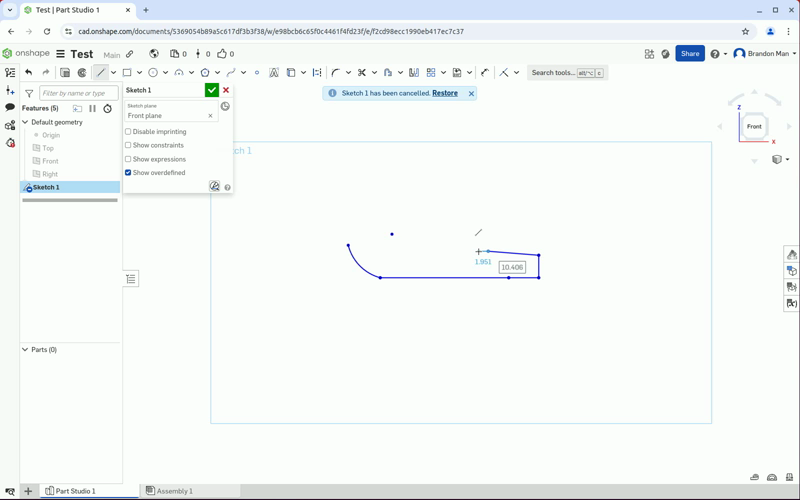
key_up(shift)
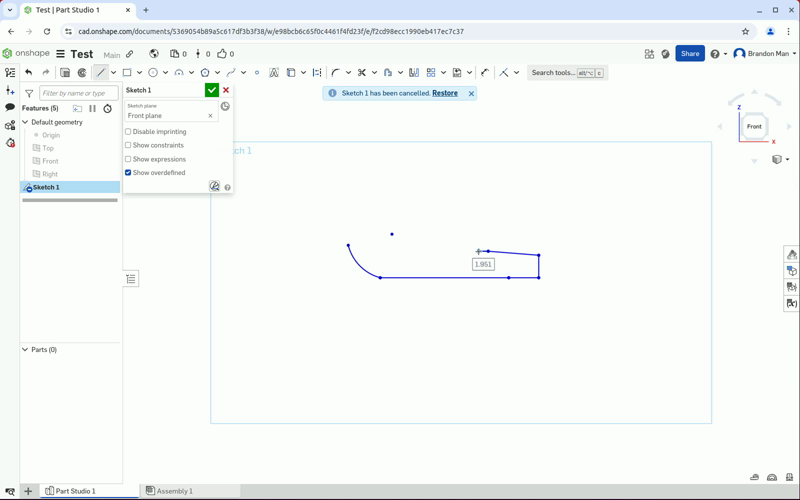
key_down(shift)
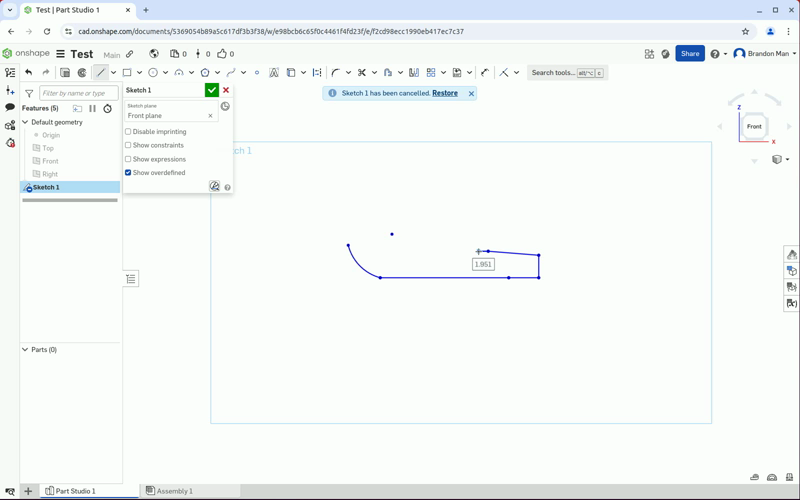
mouse_move(348, 245)
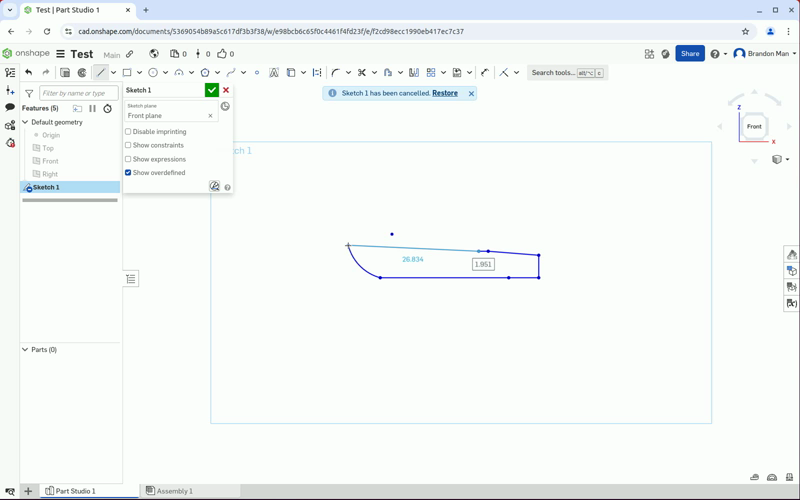
key_up(shift)
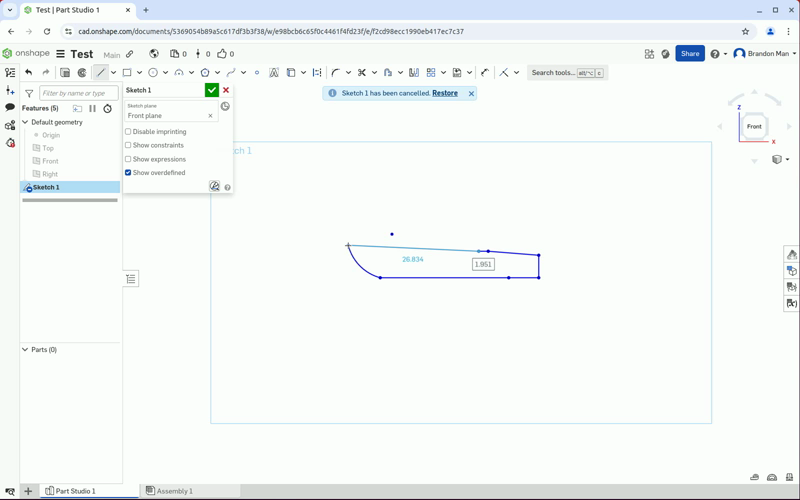
click(348, 245)
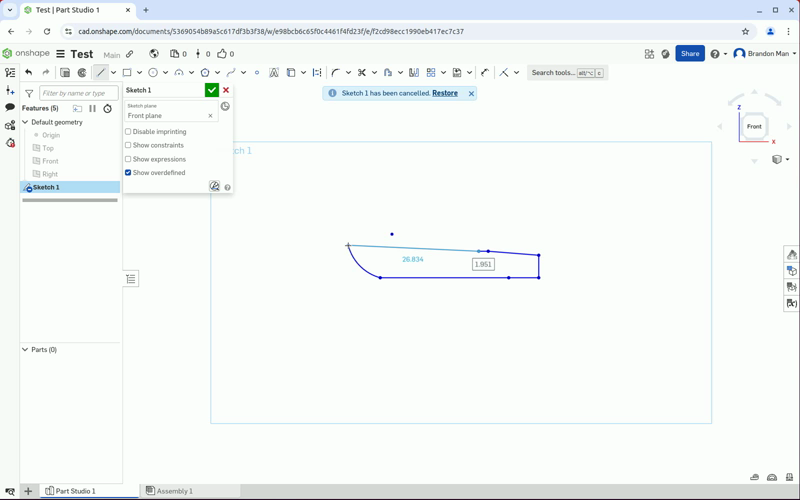
key(esc)
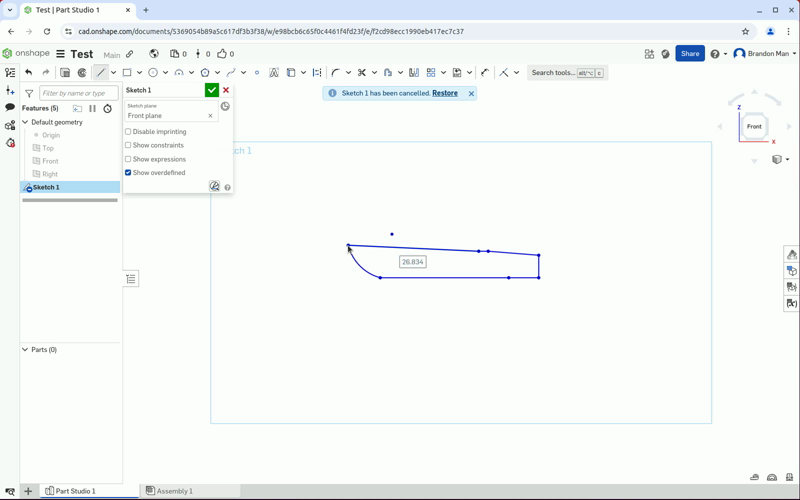
mouse_move(494, 274)
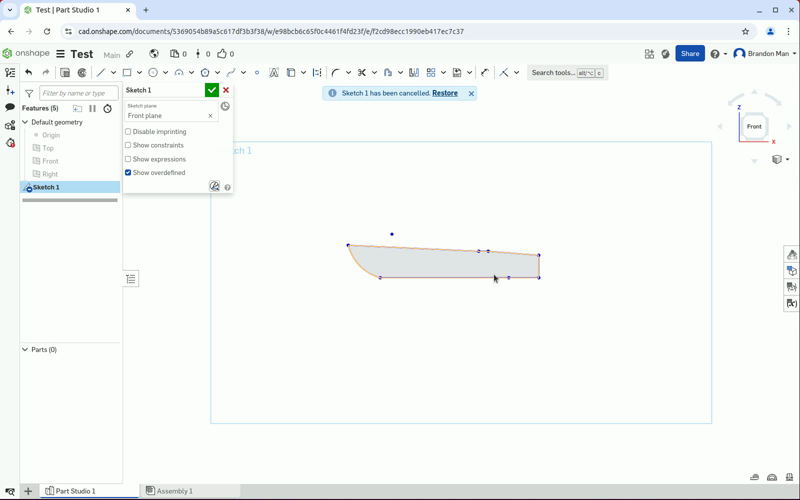
click(494, 274)
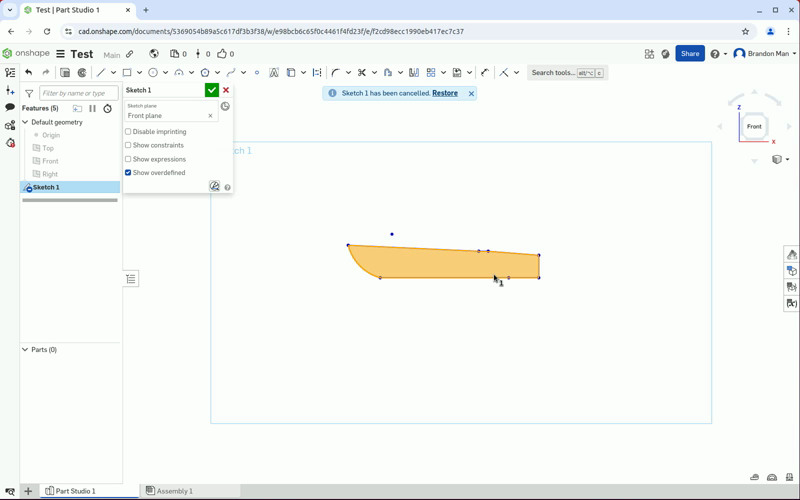
mouse_move(73, 352)
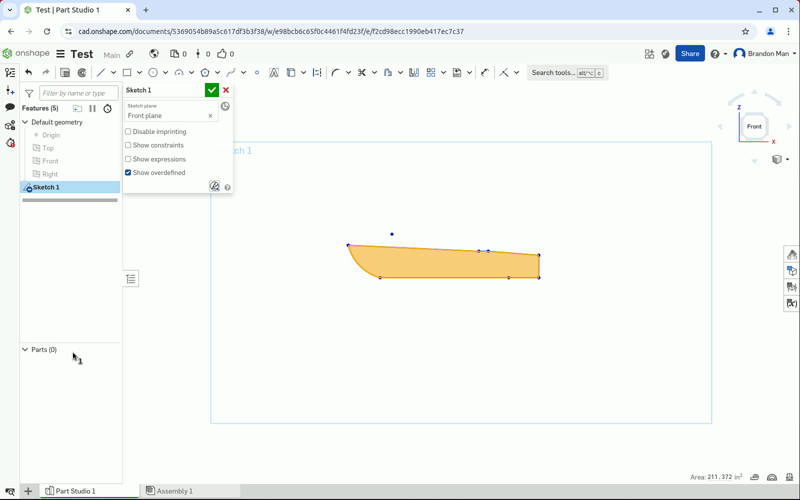
key(shift+y)
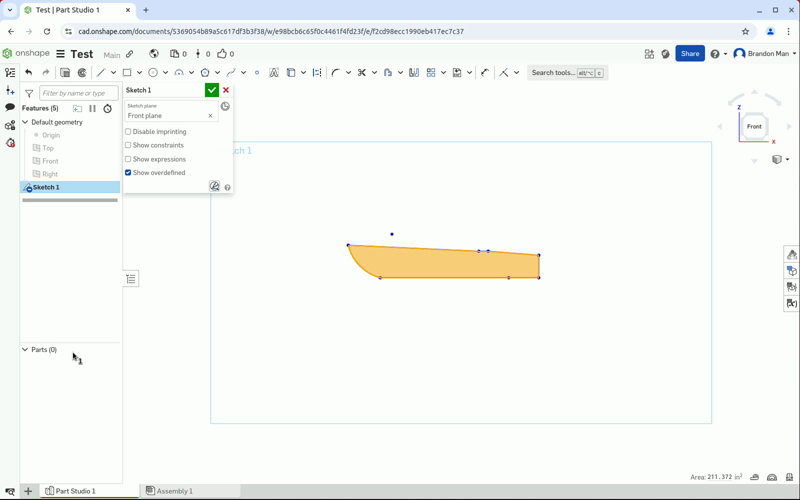
key(shift+e)
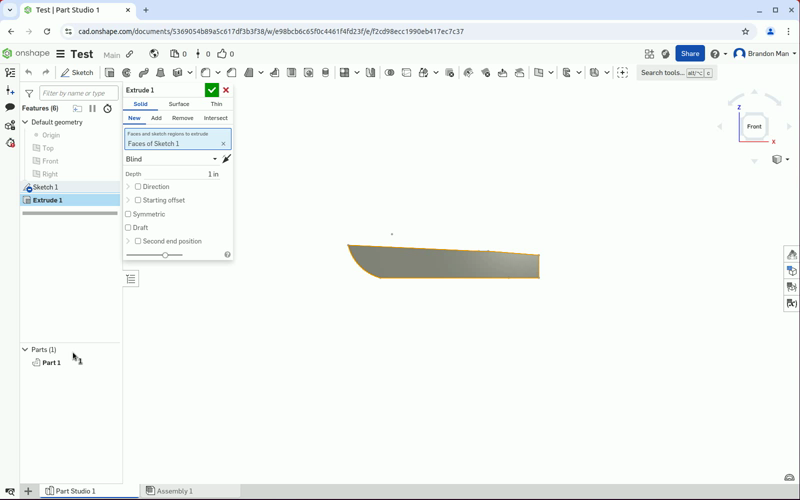
mouse_move(143, 106)
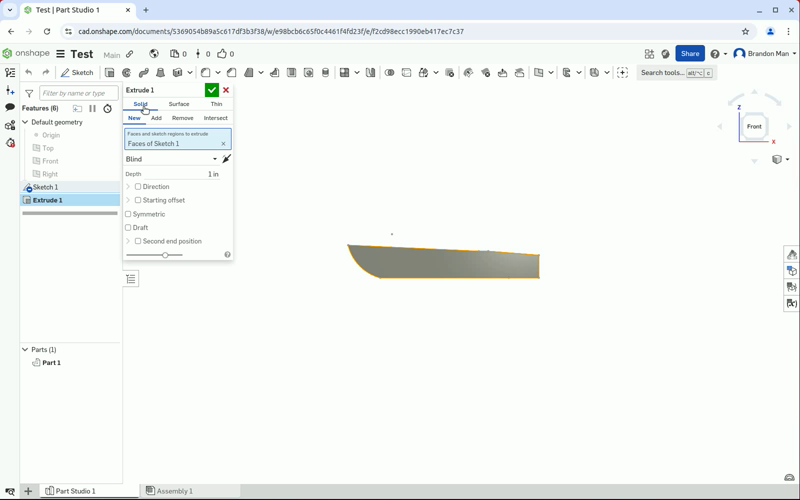
click(143, 106)
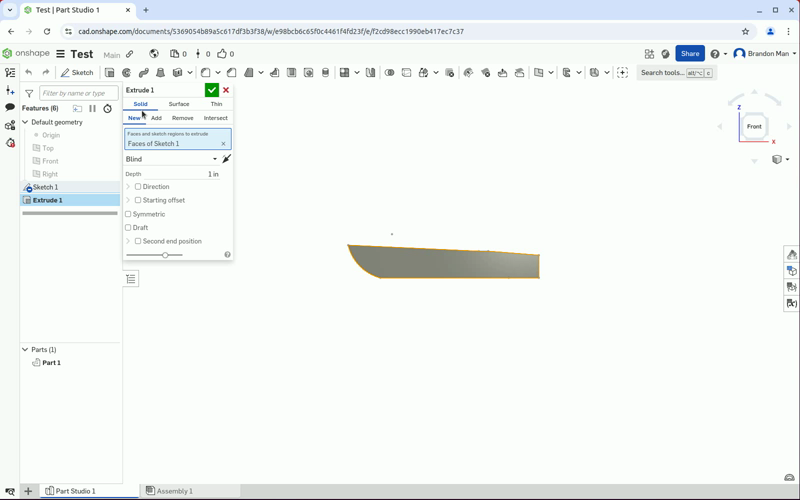
mouse_move(137, 120)
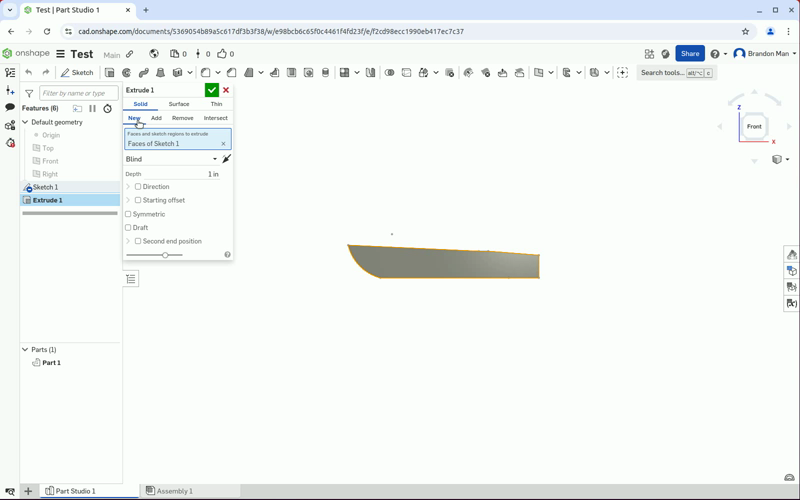
click(137, 120)
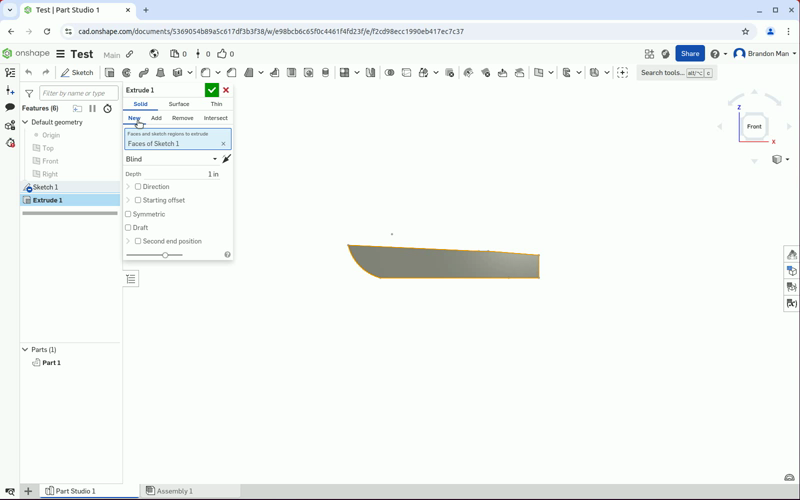
key(tab, 4)
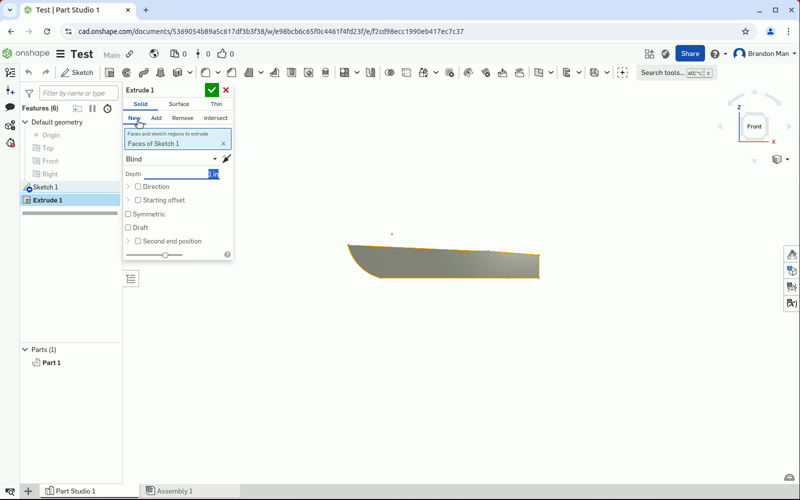
text(7.943)
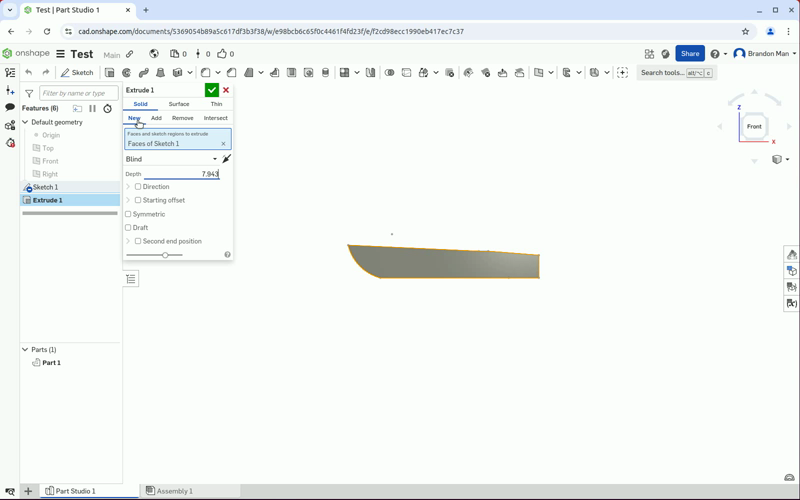
key(enter)
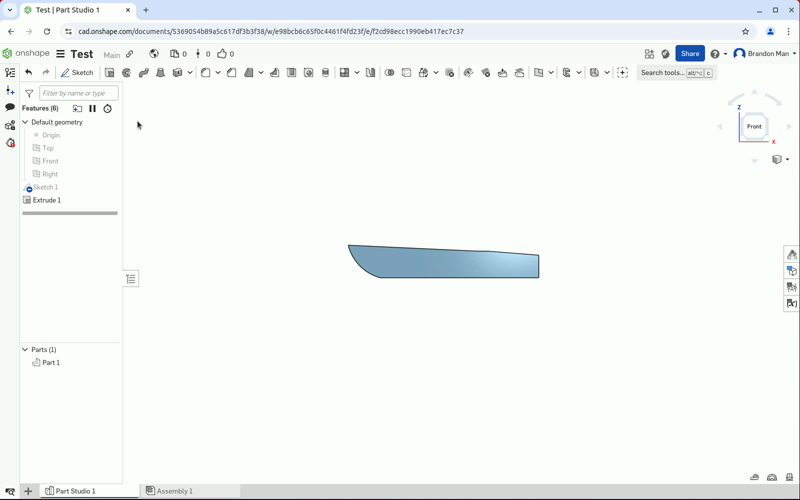
key(shift+h)
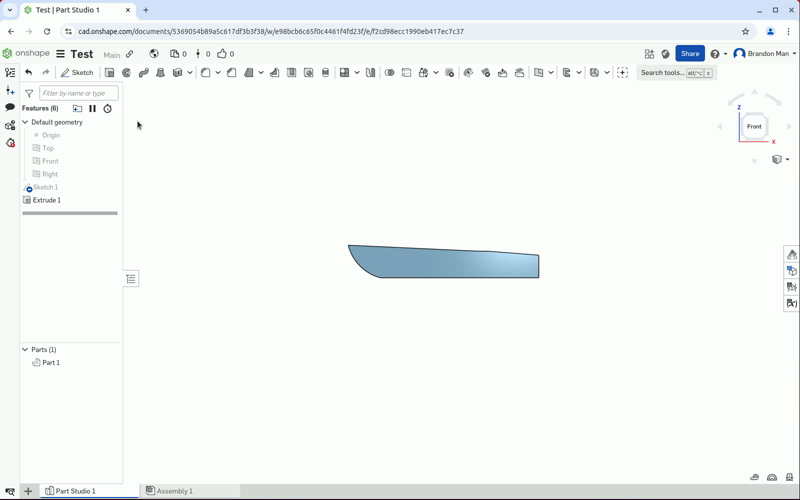
key(shift+h)
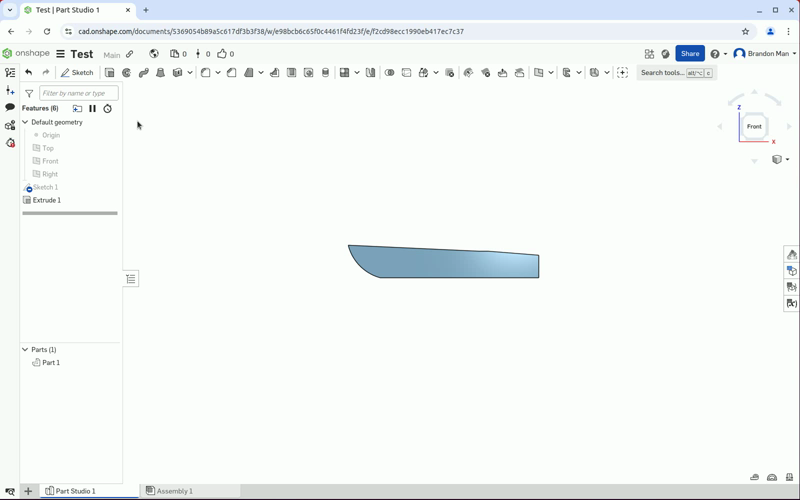
mouse_move(73, 189)
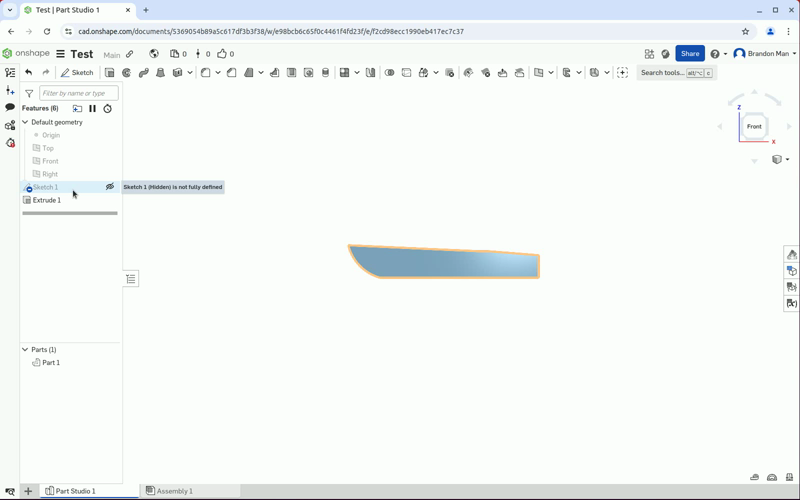
click(73, 189)
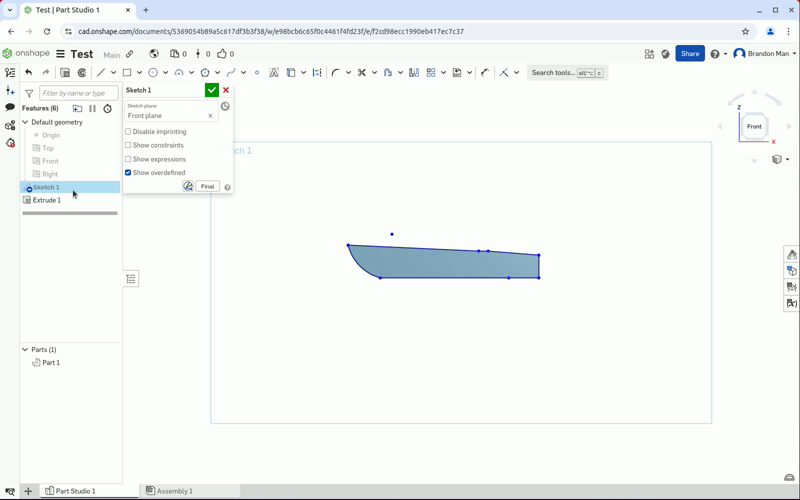
mouse_move(229, 92)
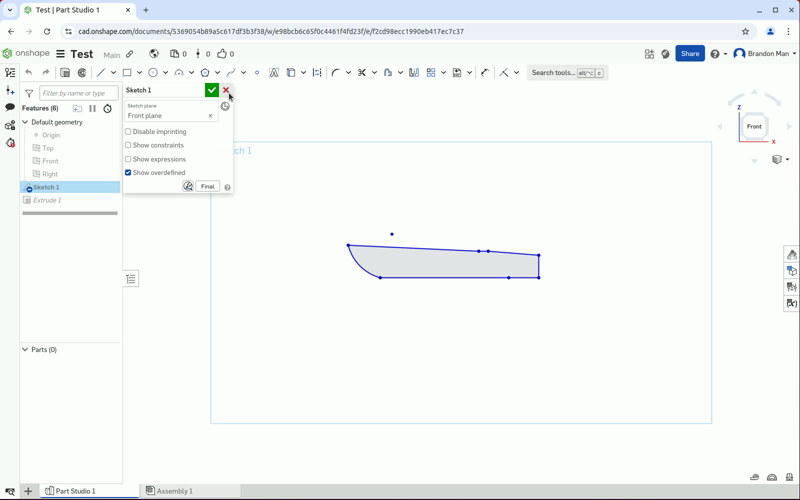
click(229, 92)
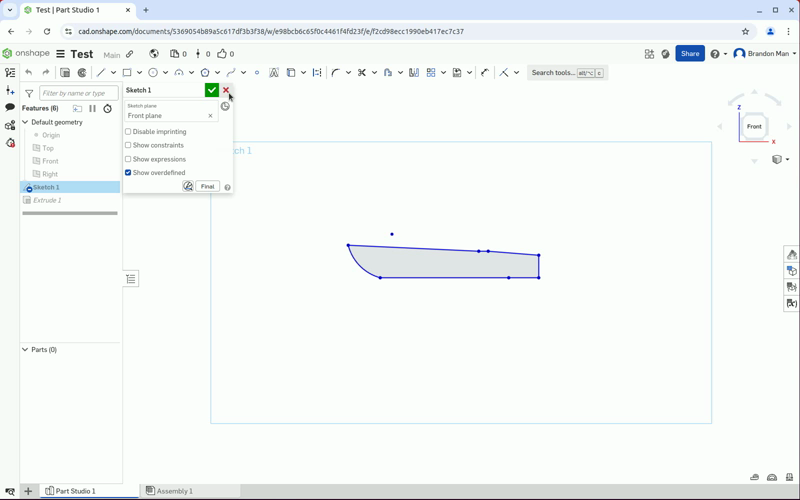
key(shift+s)
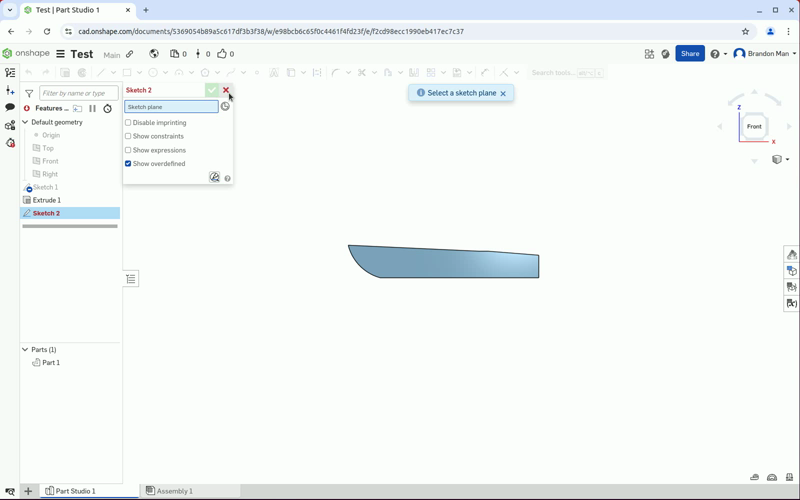
mouse_move(73, 163)
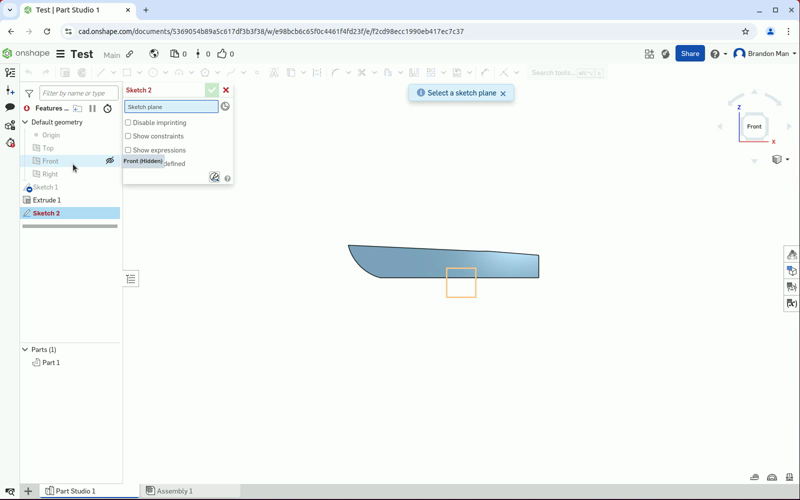
click(73, 163)
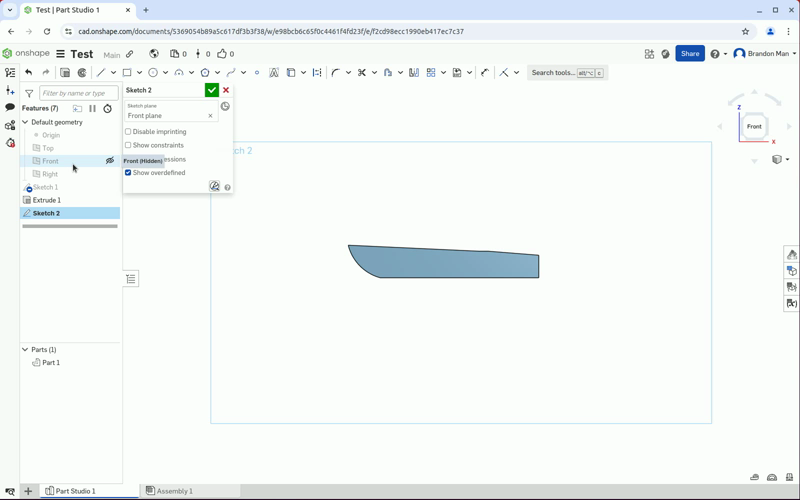
mouse_move(73, 352)
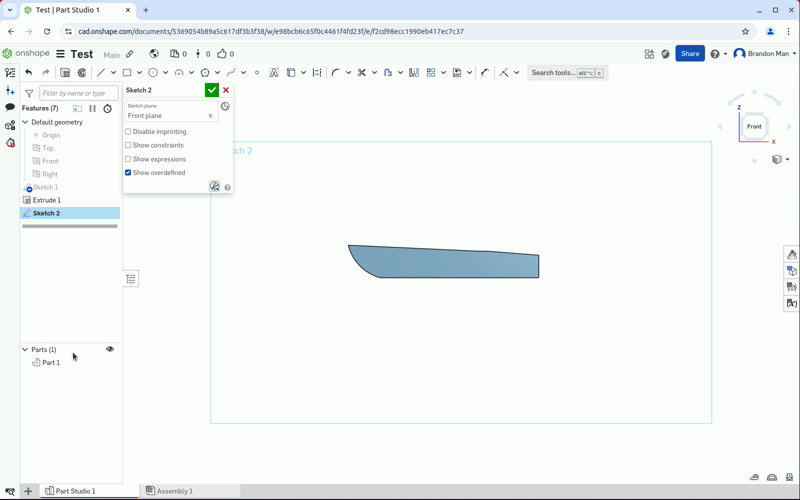
key(y)
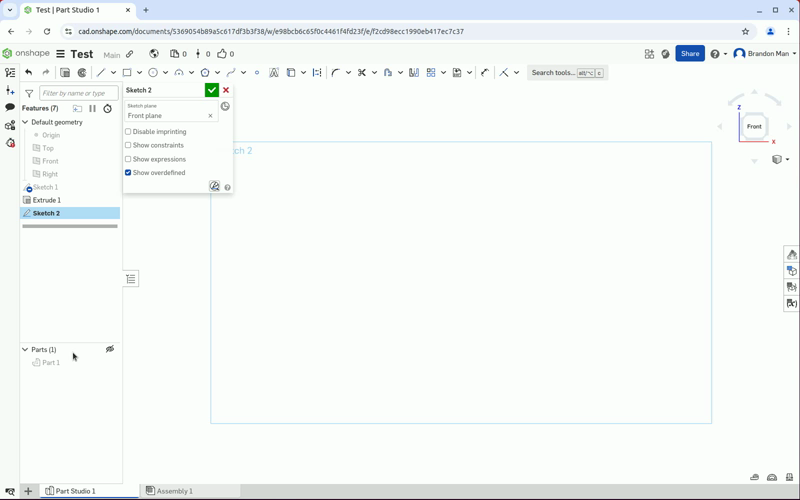
key(l)
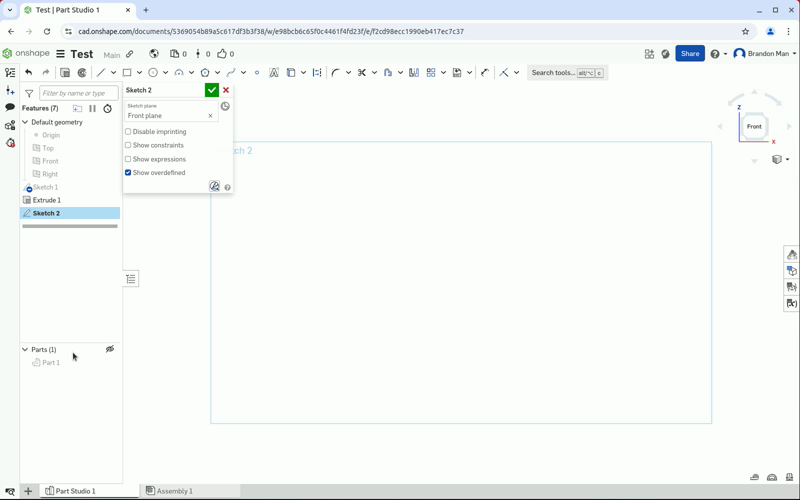
key_down(shift)
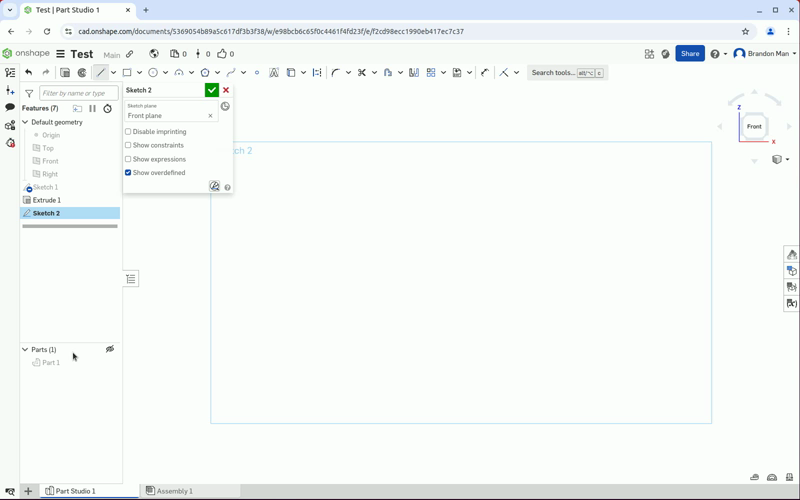
mouse_move(479, 251)
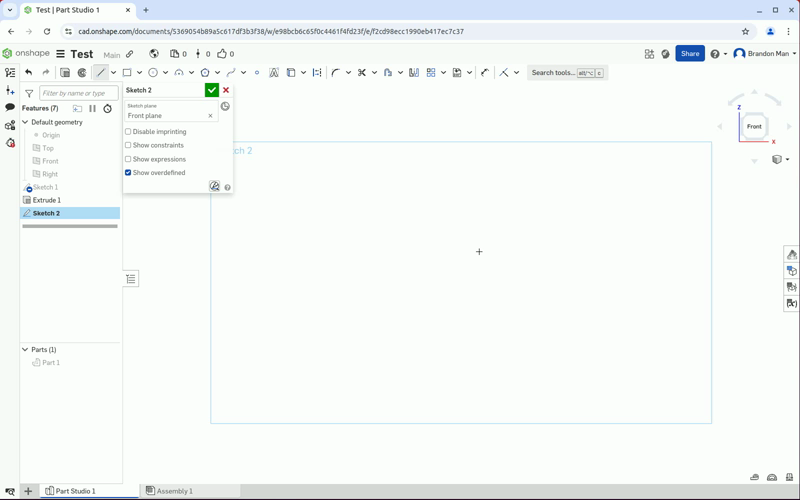
click(479, 251)
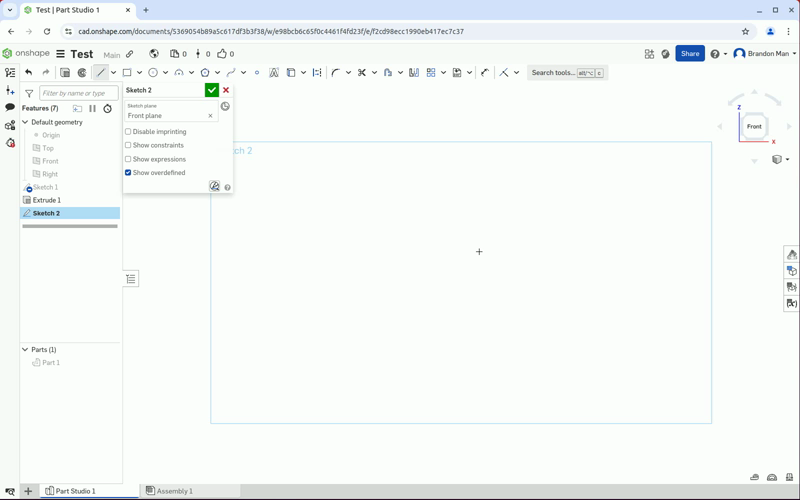
key_up(shift)
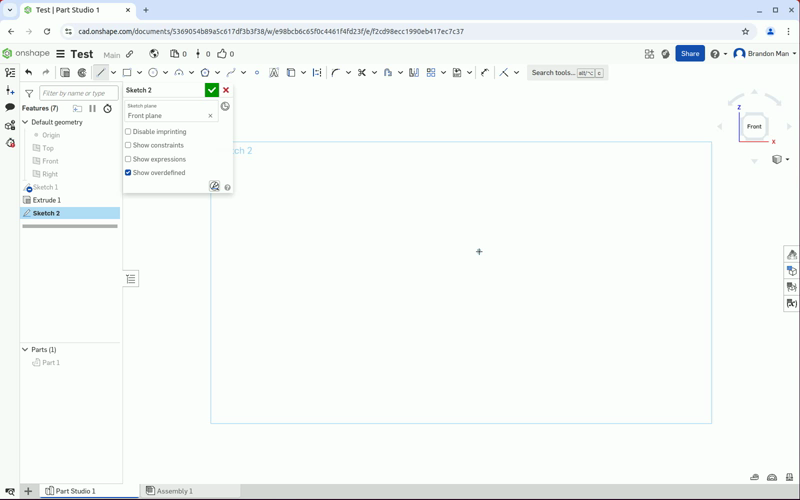
key_down(shift)
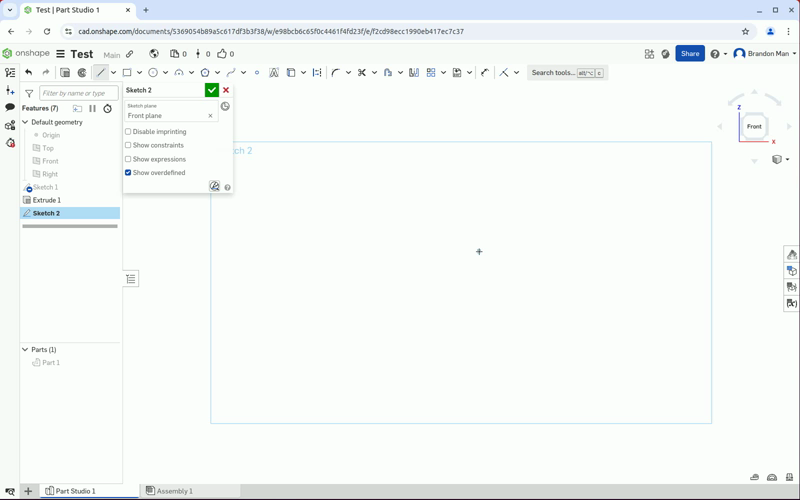
mouse_move(509, 251)
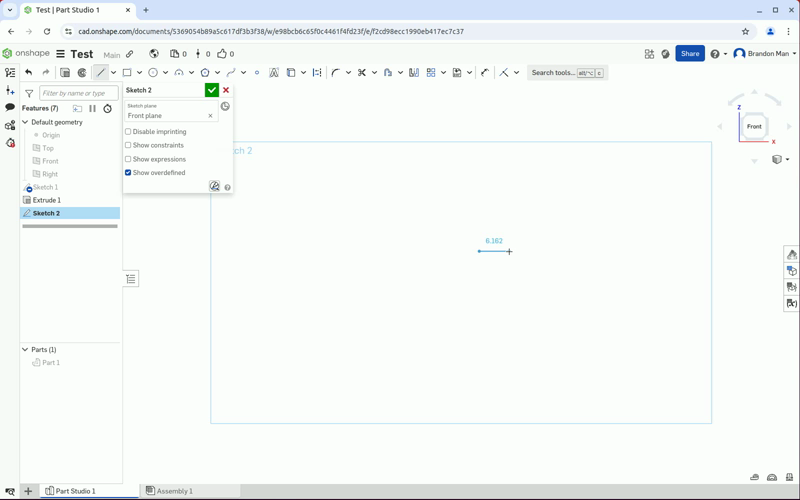
mouse_move(489, 251)
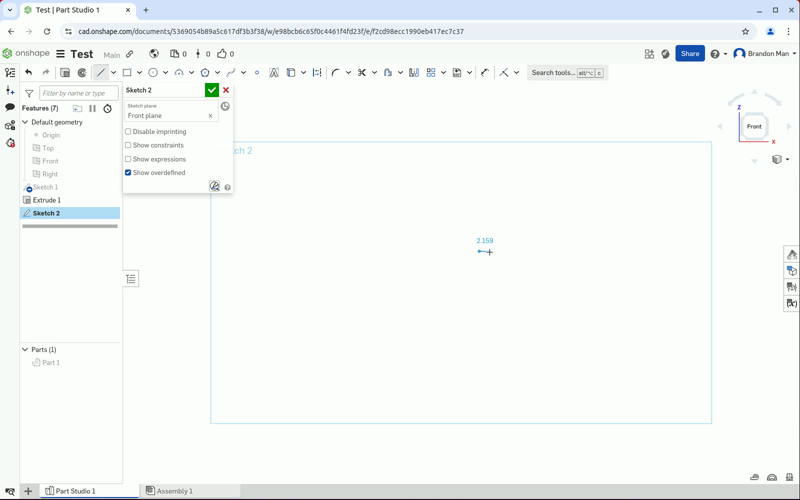
click(489, 251)
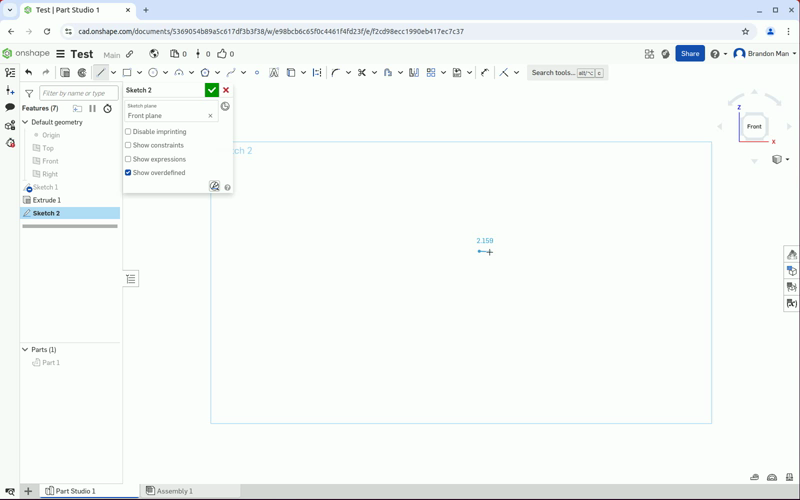
key_up(shift)
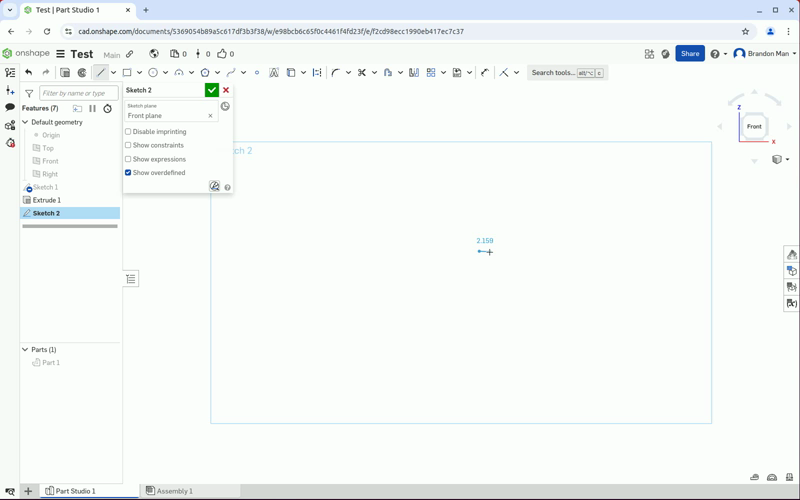
key_down(shift)
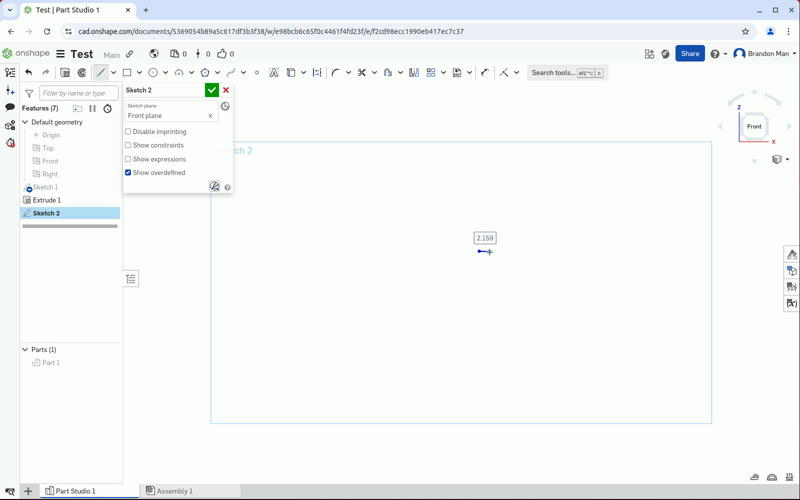
mouse_move(519, 251)
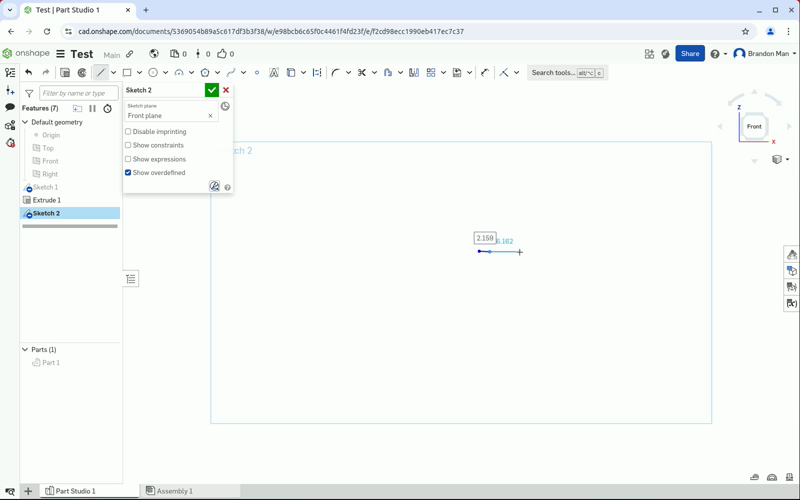
mouse_move(490, 235)
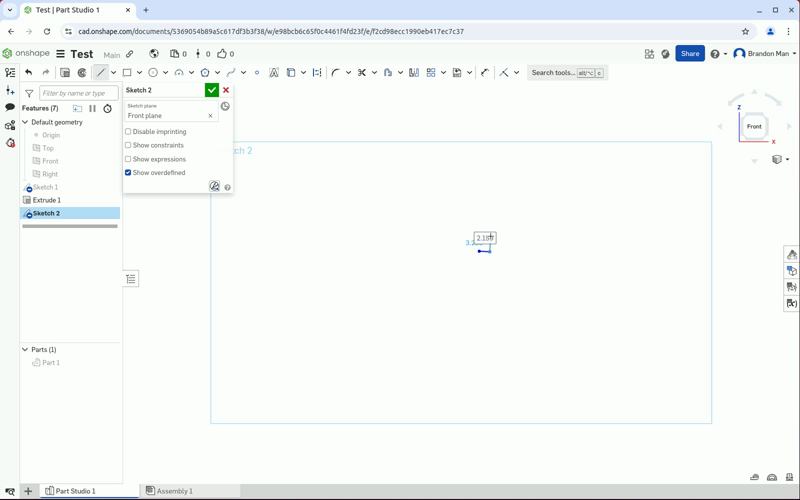
click(490, 235)
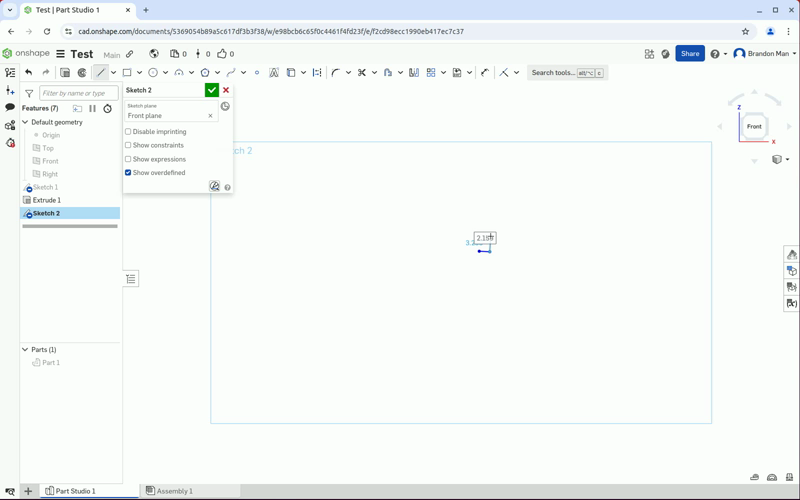
key_up(shift)
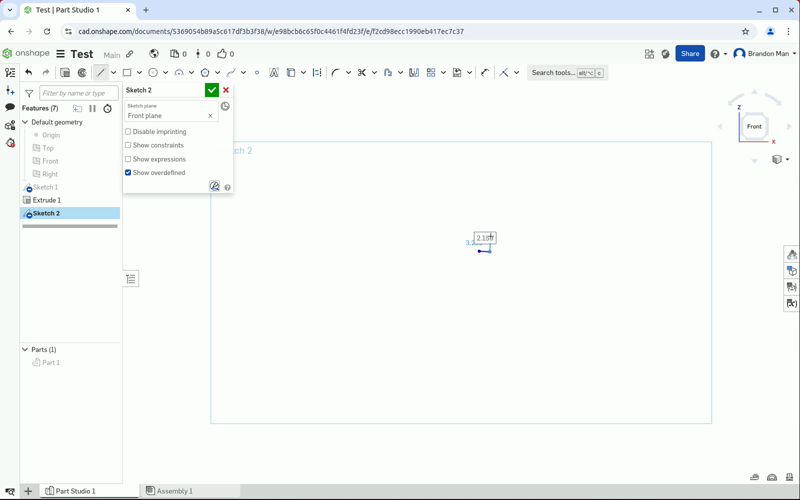
key_down(shift)
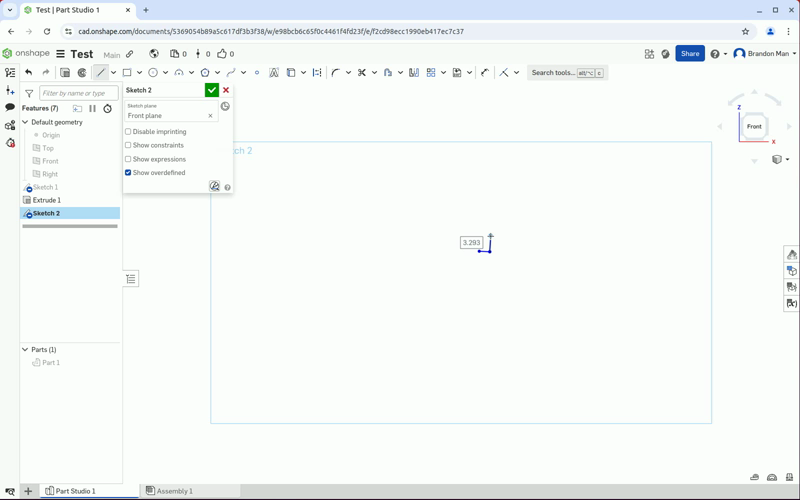
mouse_move(520, 235)
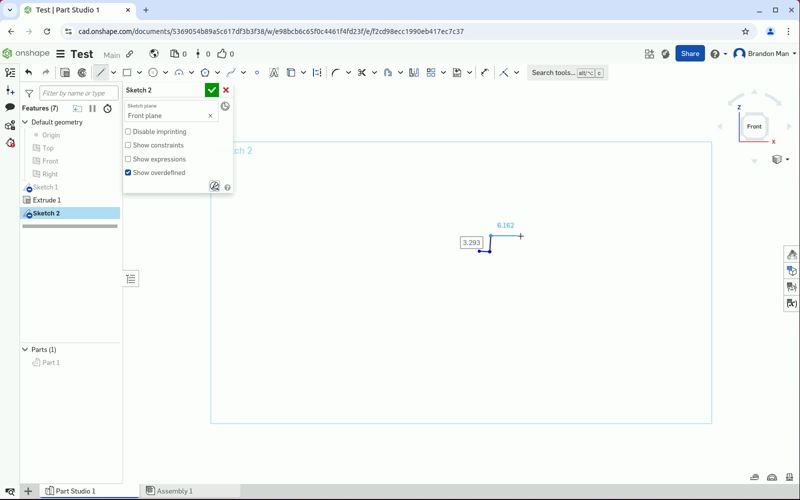
mouse_move(479, 234)
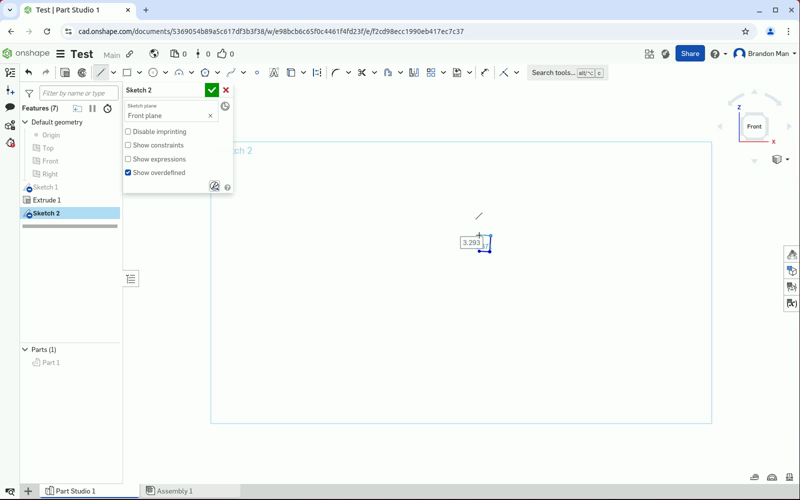
click(479, 234)
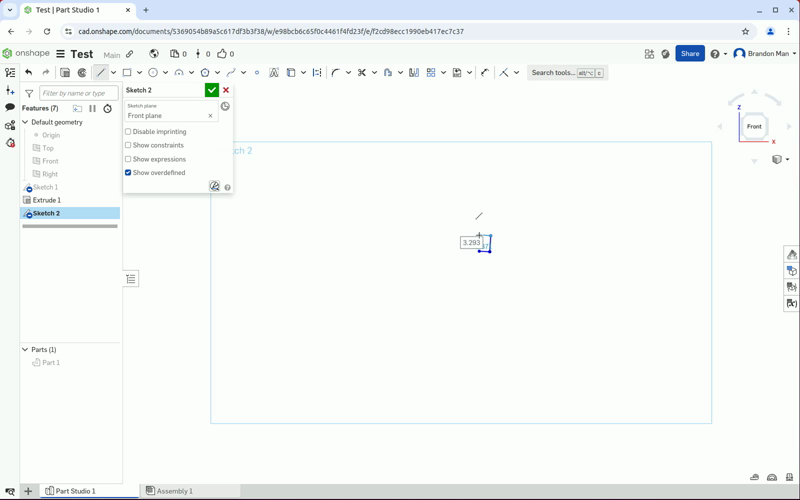
key_up(shift)
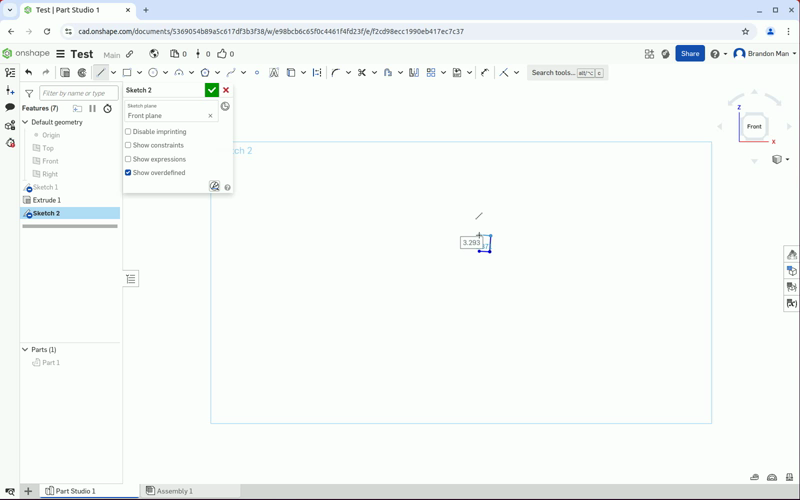
mouse_move(509, 234)
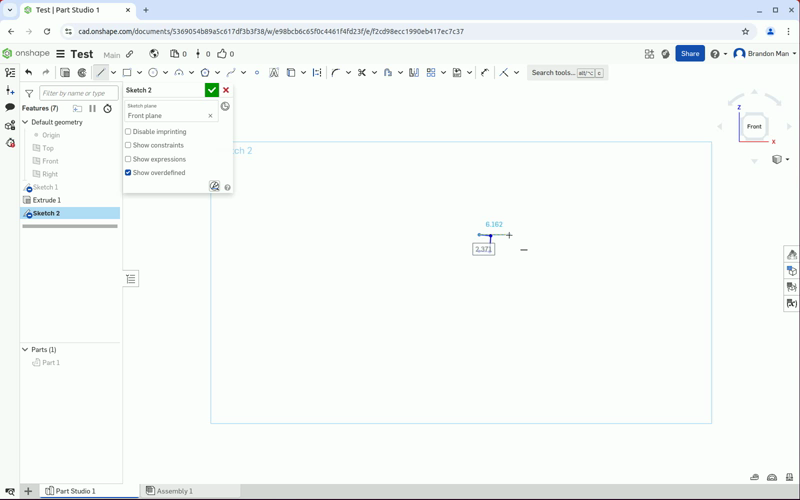
key_down(shift)
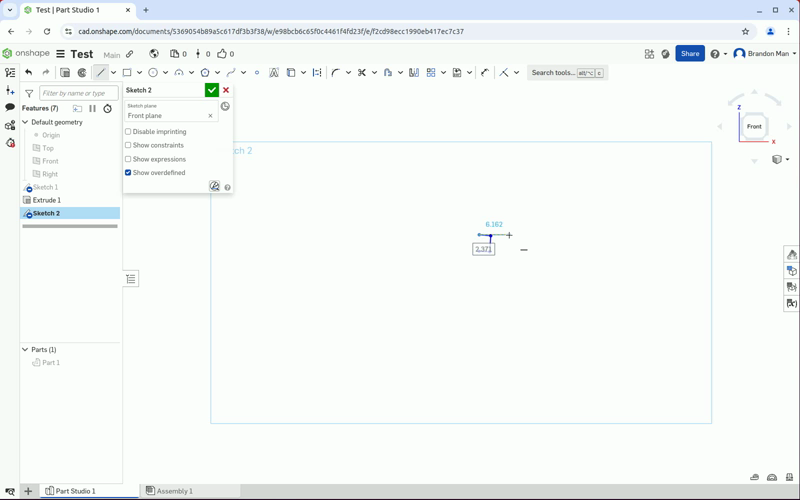
mouse_move(479, 251)
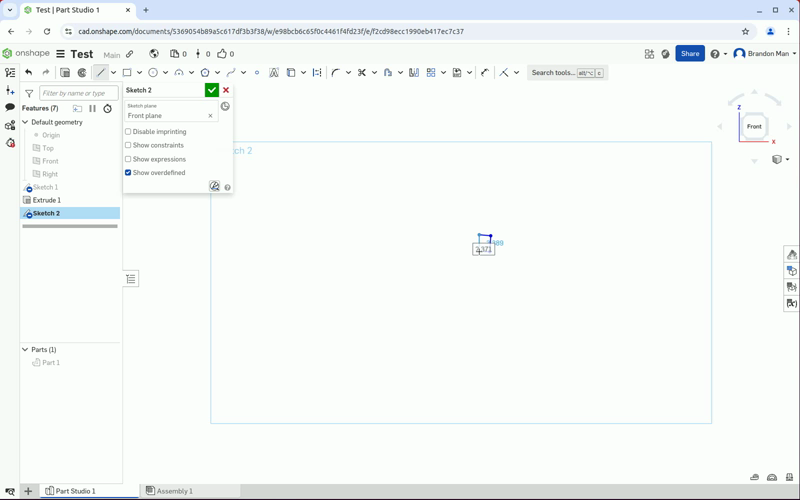
key_up(shift)
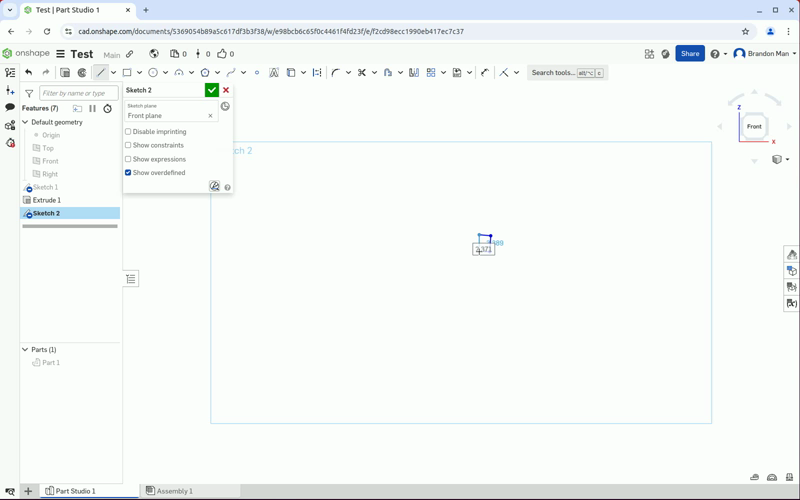
click(479, 251)
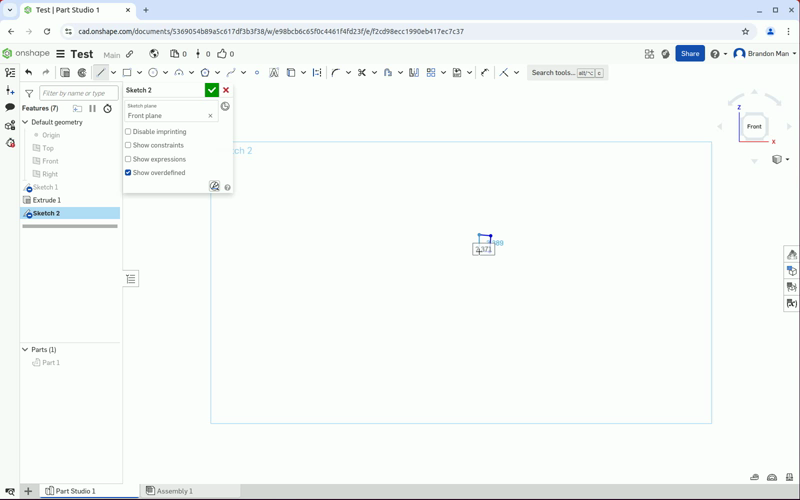
key(esc)
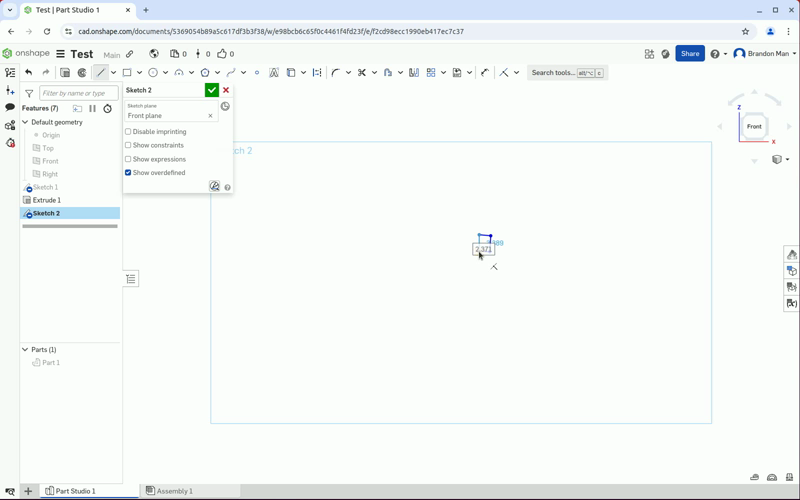
mouse_move(489, 245)
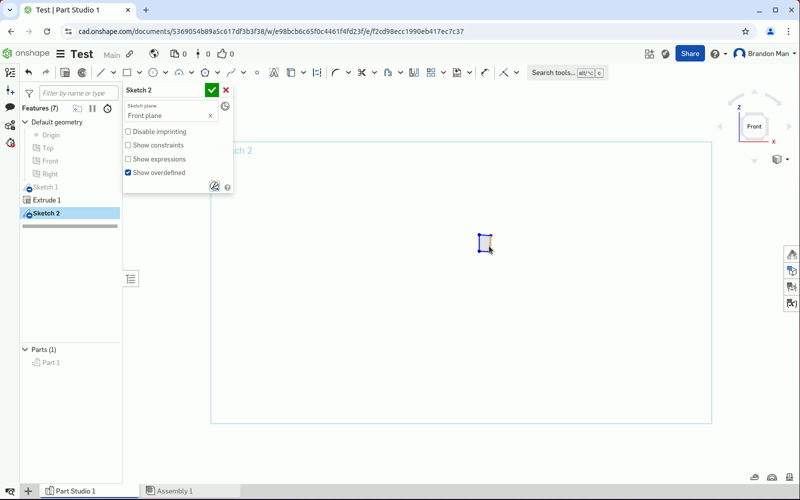
scroll(6)
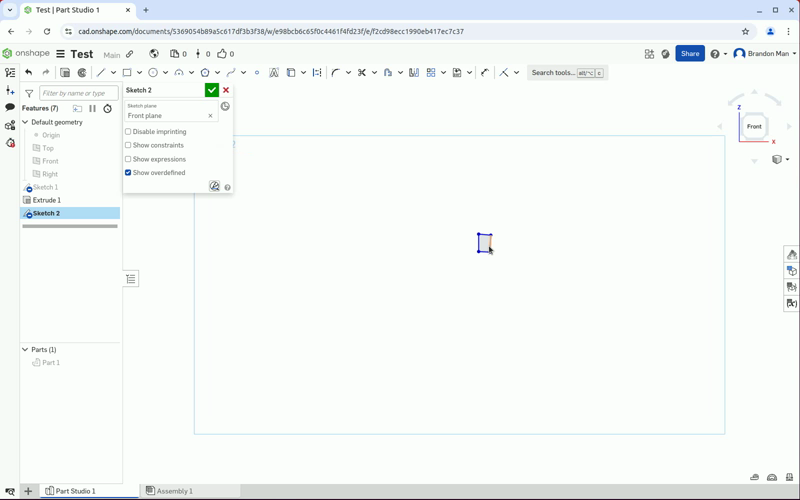
scroll(6)
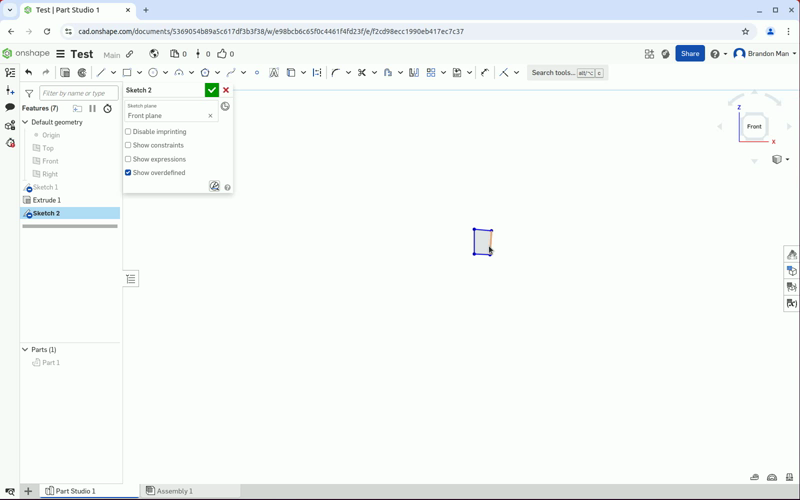
scroll(6)
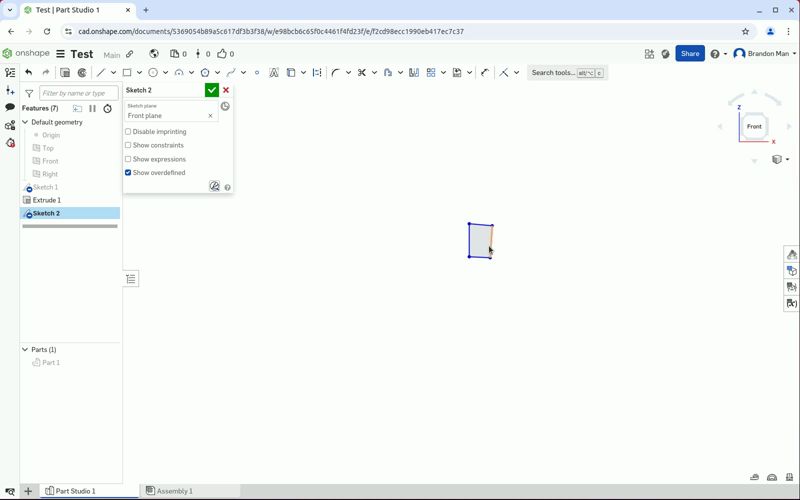
scroll(6)
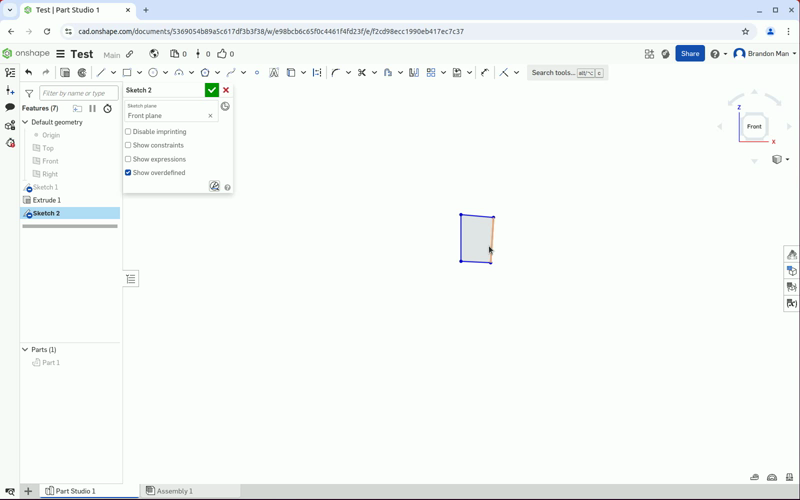
scroll(6)
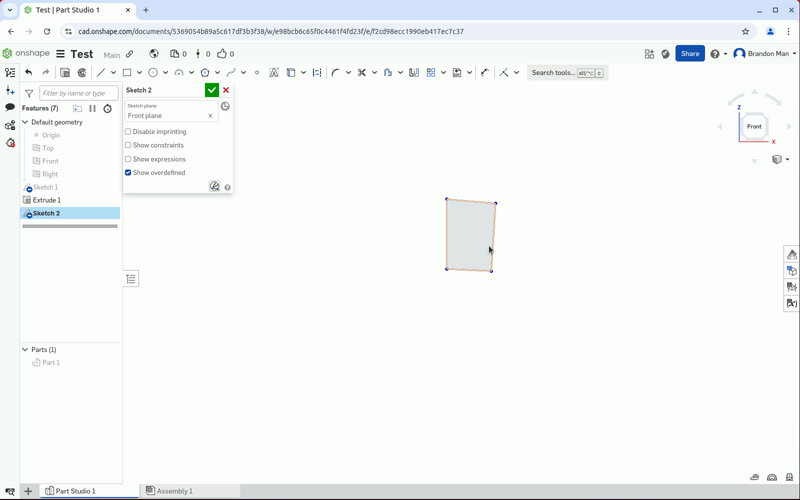
scroll(6)
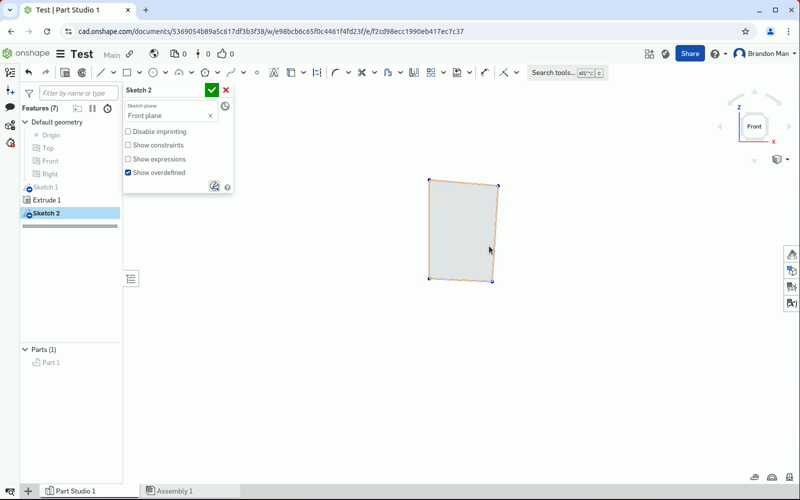
scroll(6)
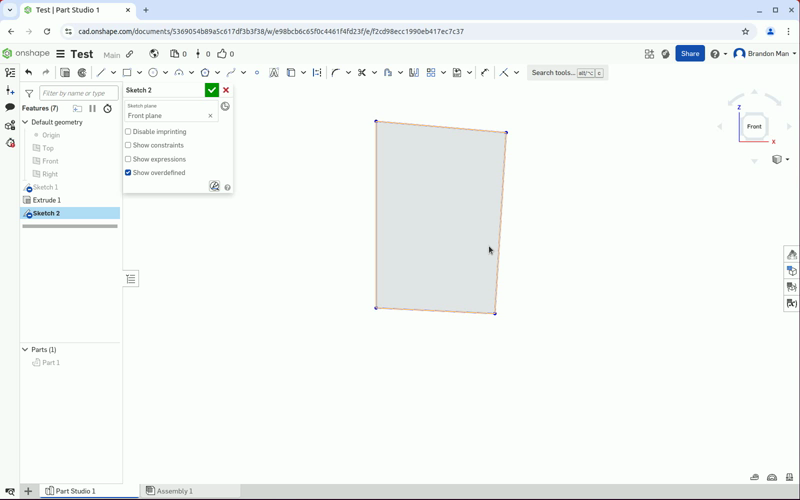
click(489, 245)
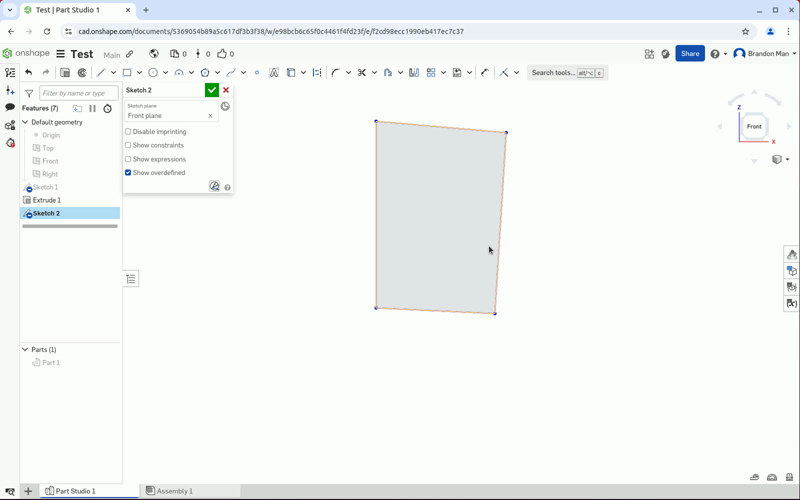
scroll(-6)
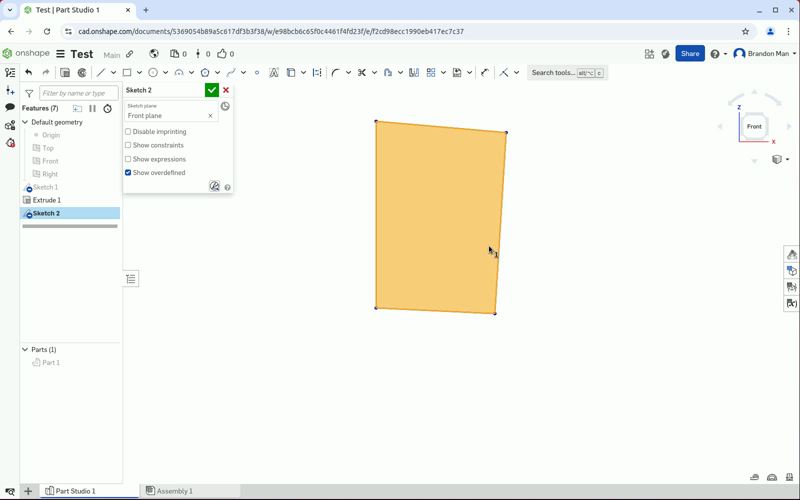
scroll(-6)
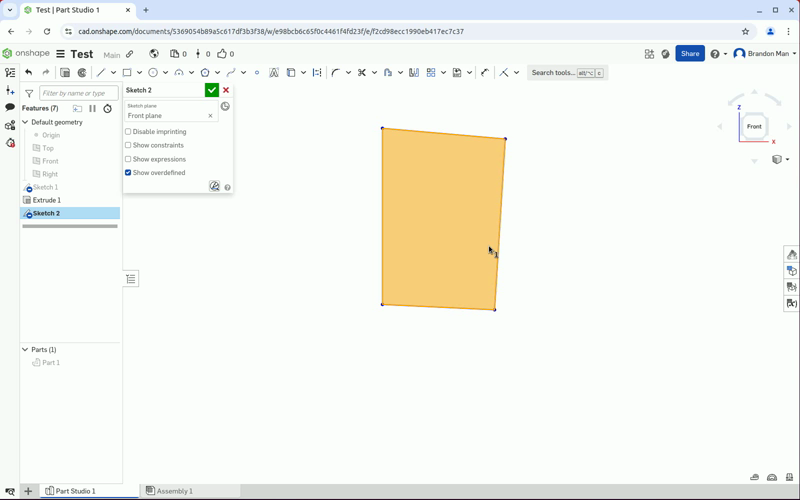
scroll(-6)
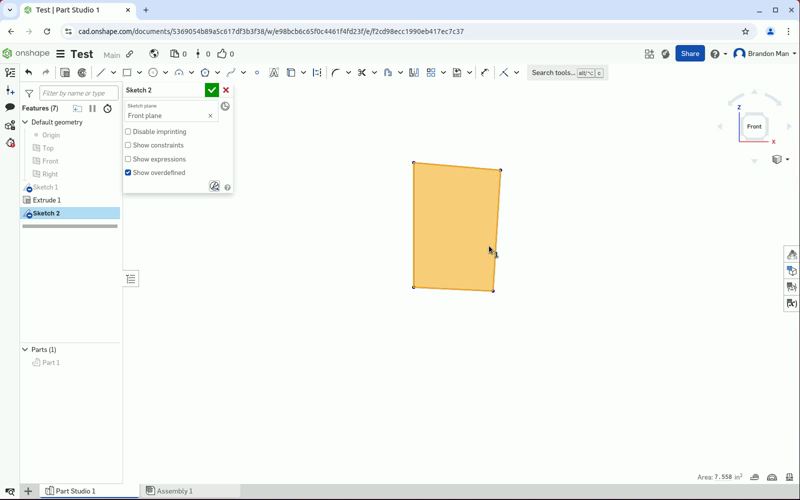
scroll(-6)
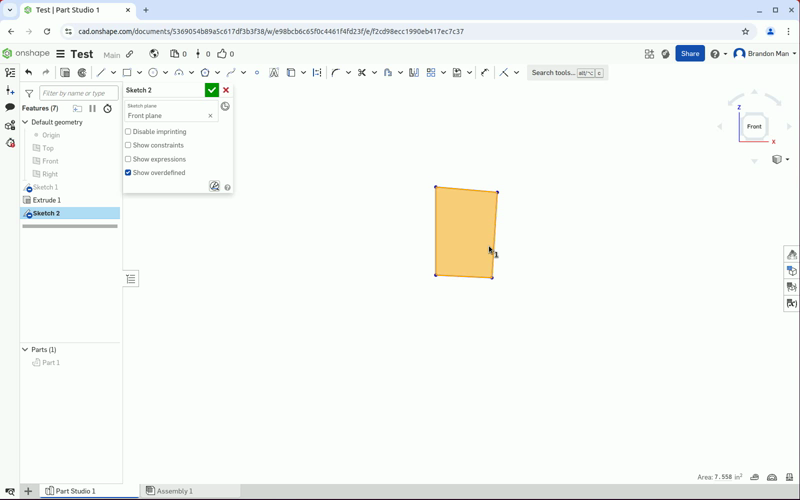
scroll(-6)
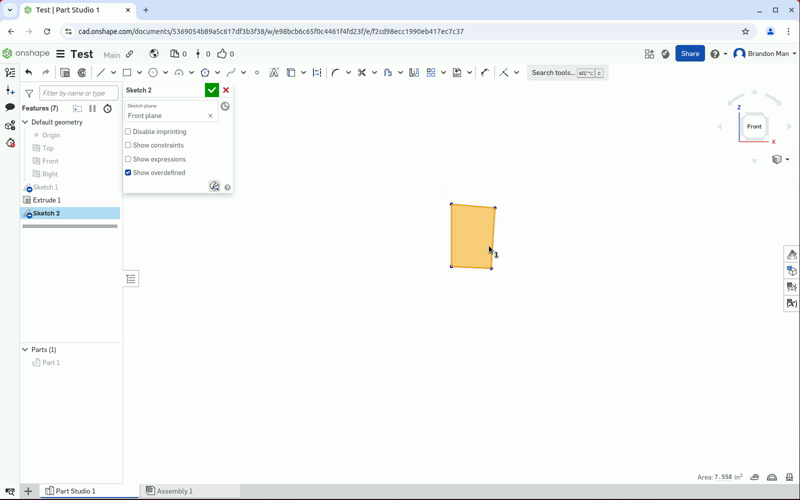
scroll(-6)
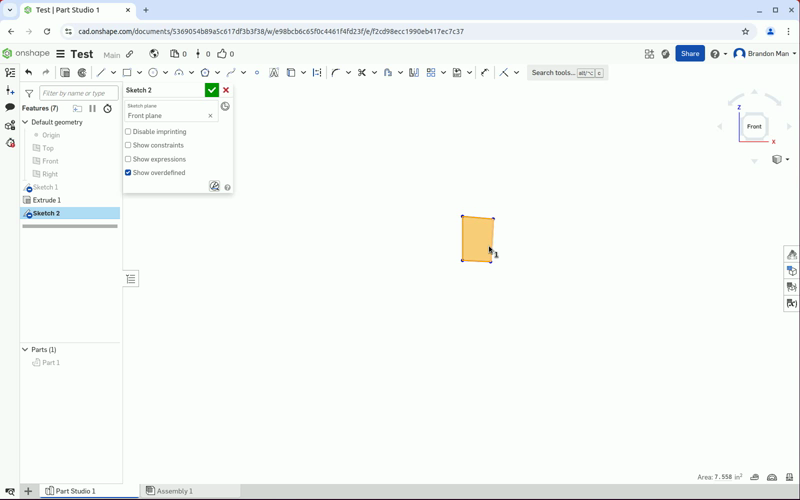
scroll(-6)
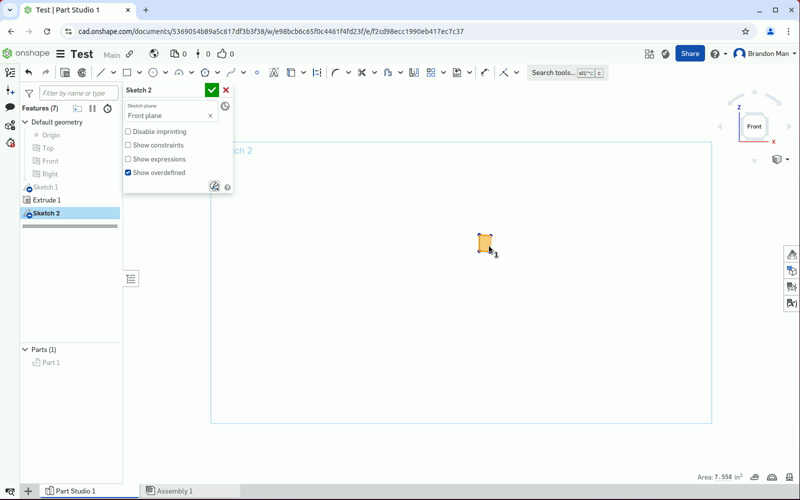
mouse_move(73, 352)
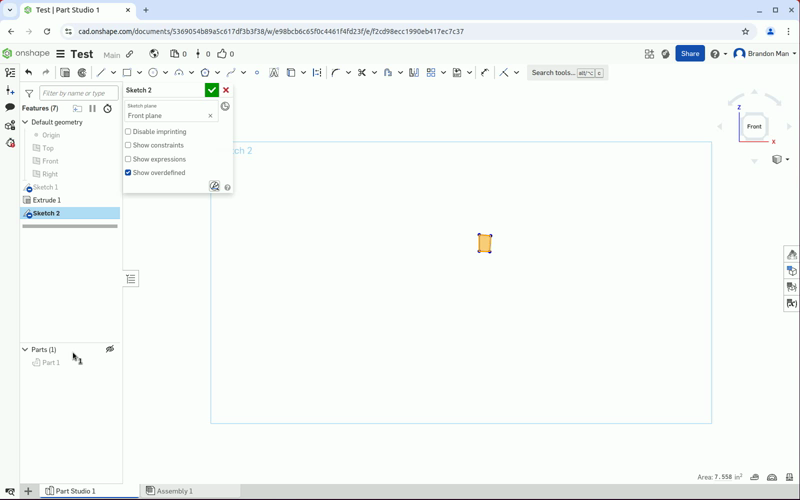
key(shift+y)
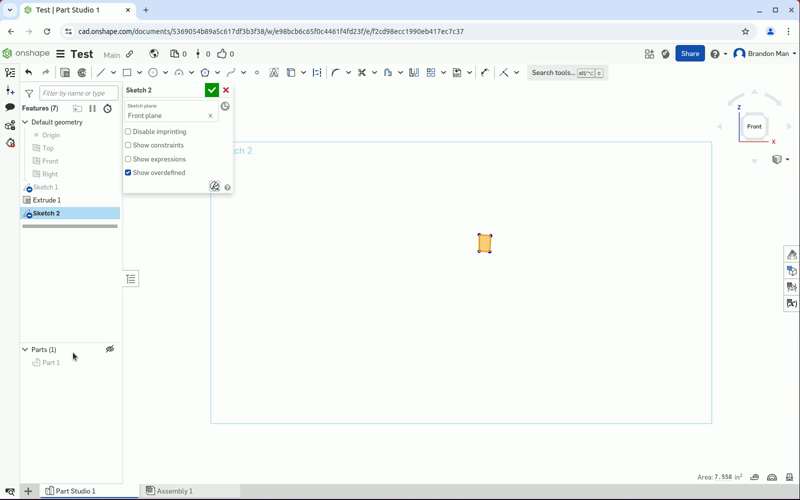
key(shift+e)
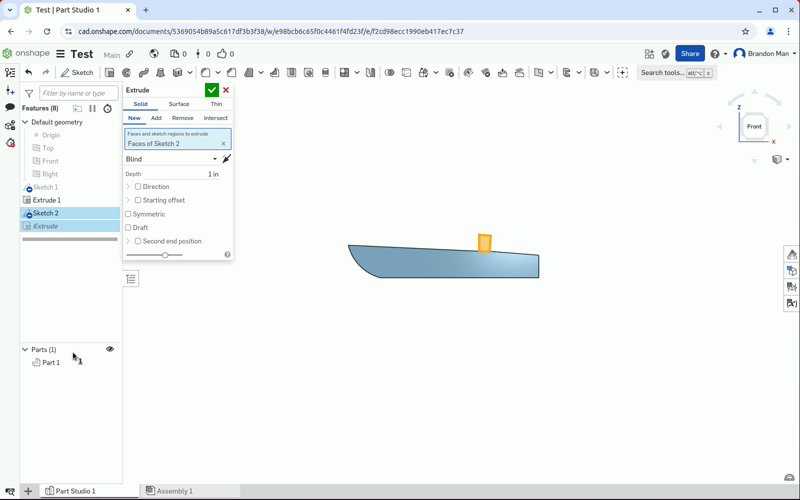
mouse_move(143, 106)
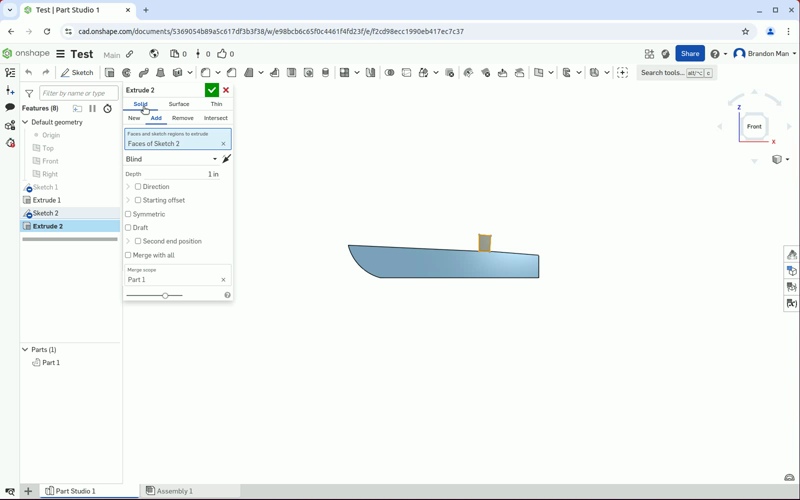
click(143, 106)
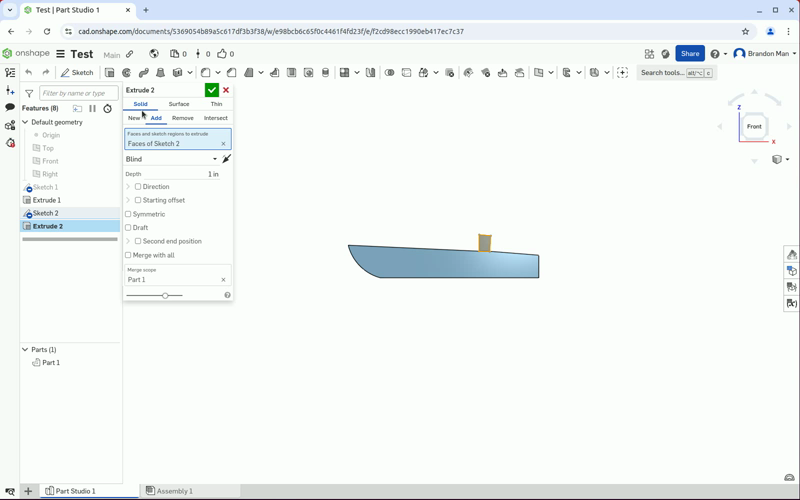
mouse_move(137, 120)
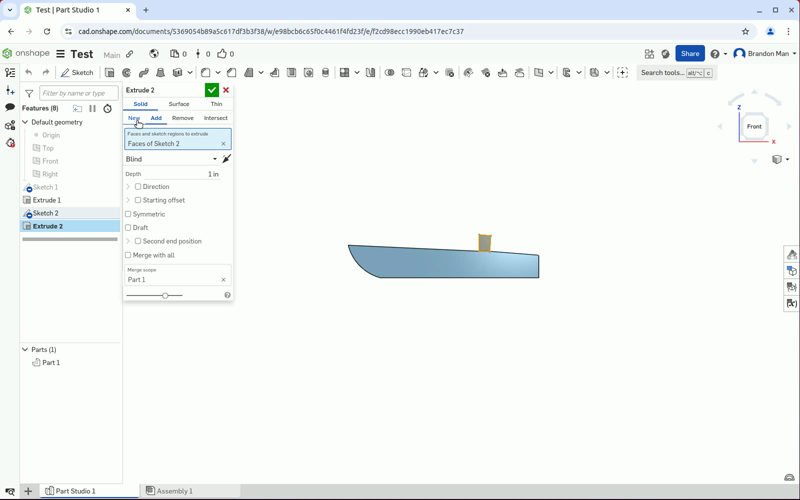
click(137, 120)
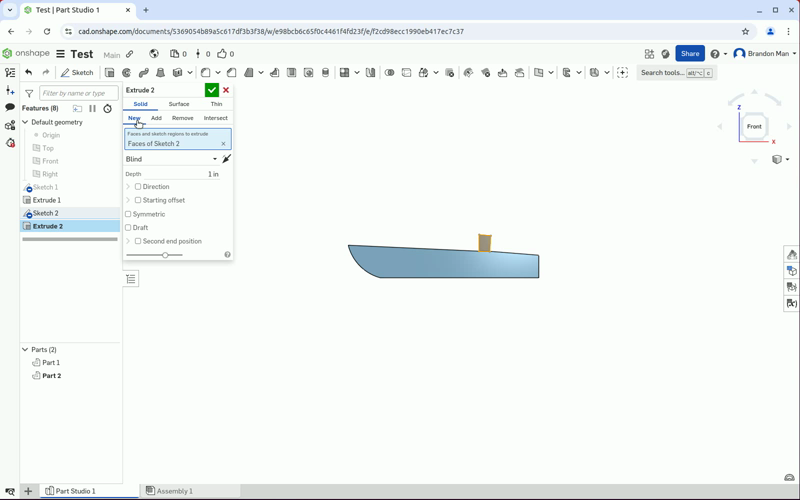
key(tab, 4)
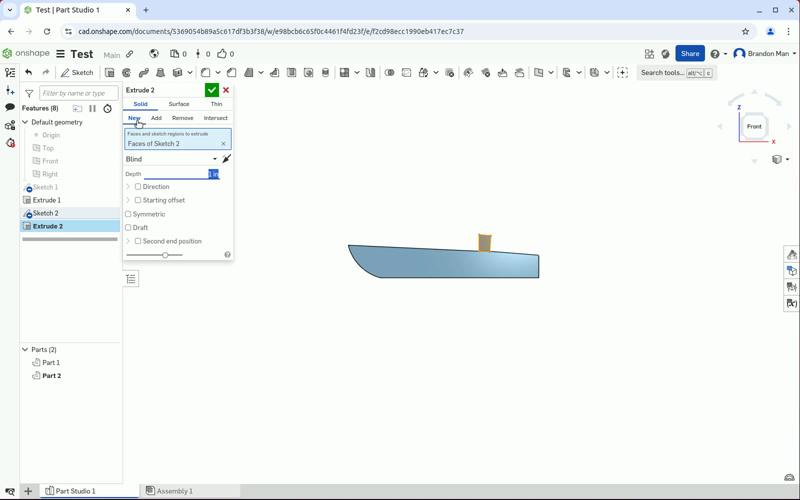
text(7.943)
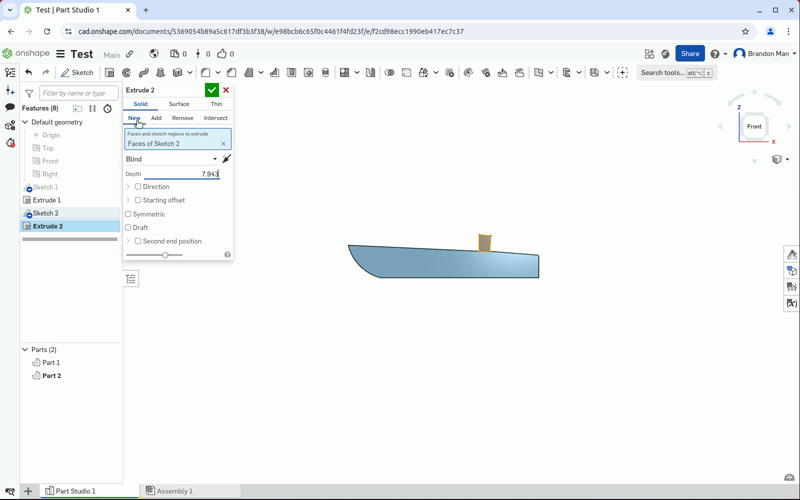
key(enter)
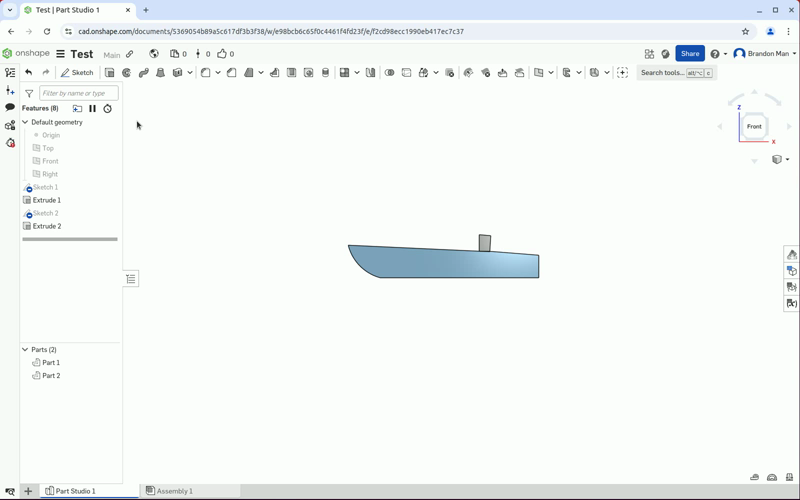
key(shift+h)
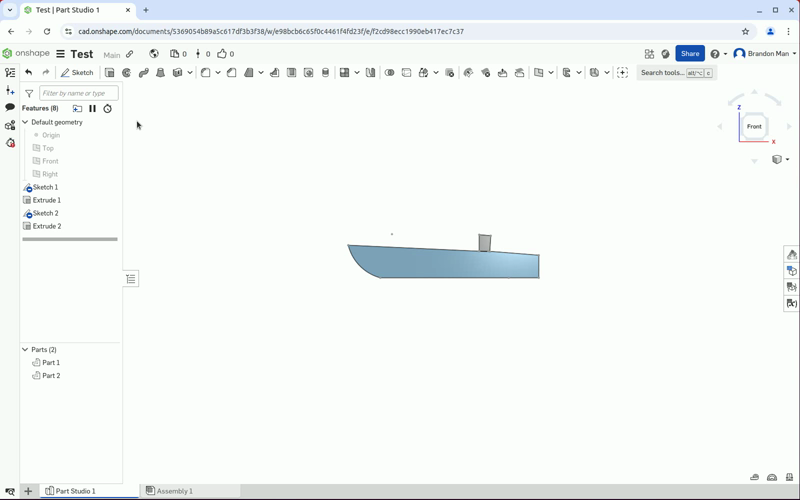
key(shift+h)
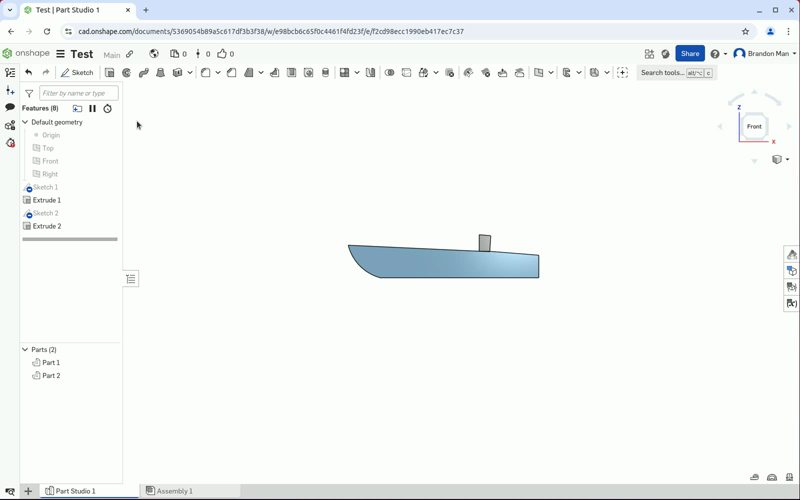
mouse_move(73, 189)
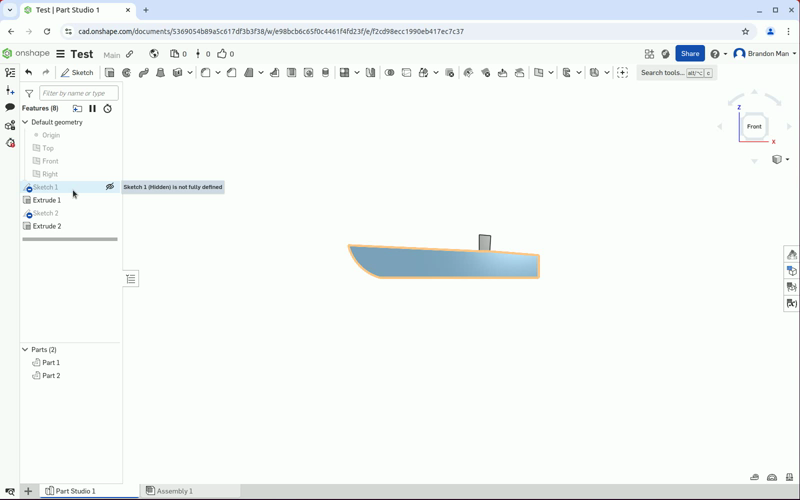
click(73, 189)
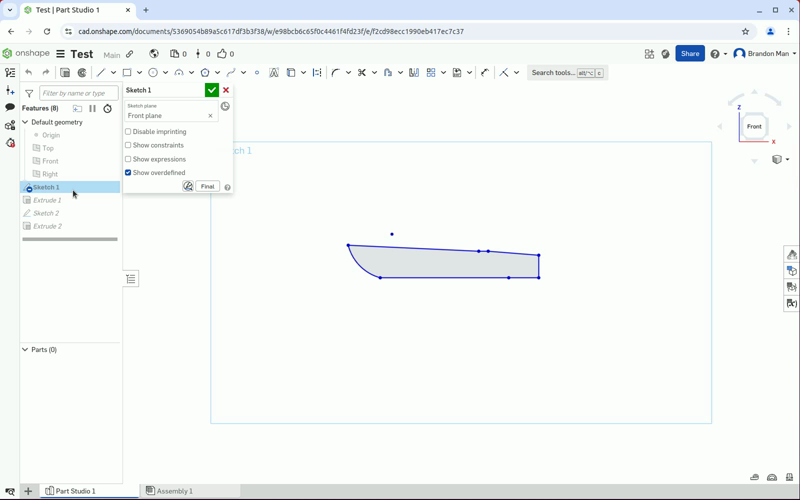
mouse_move(229, 92)
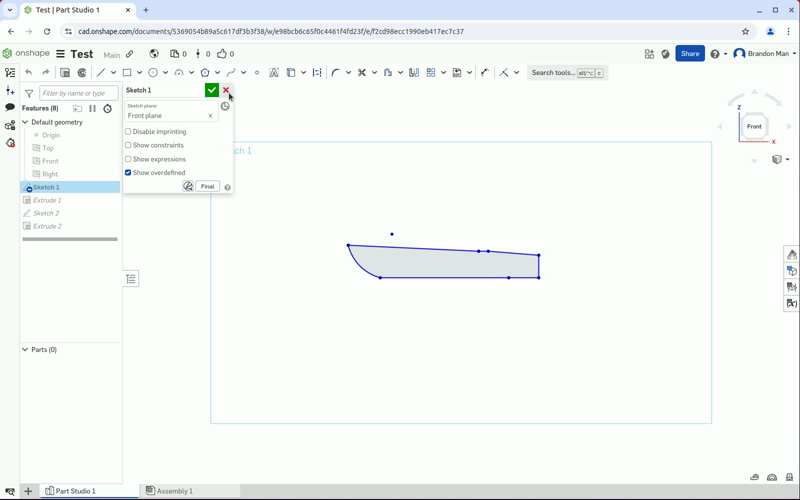
click(229, 92)
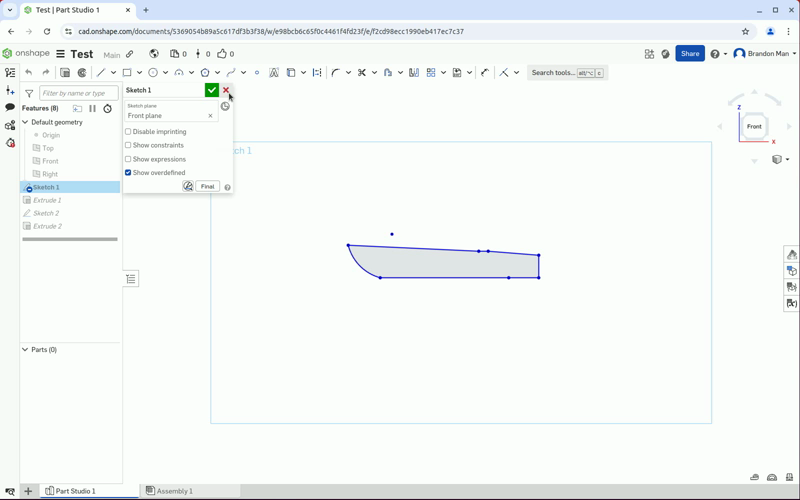
key(shift+s)
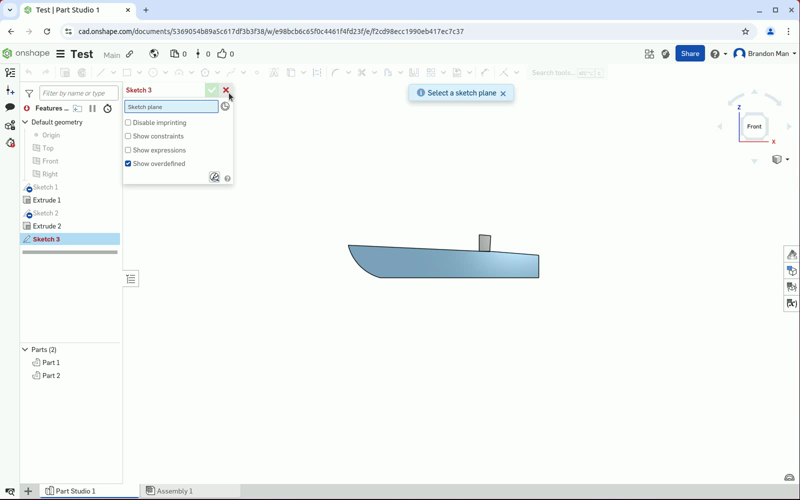
mouse_move(73, 163)
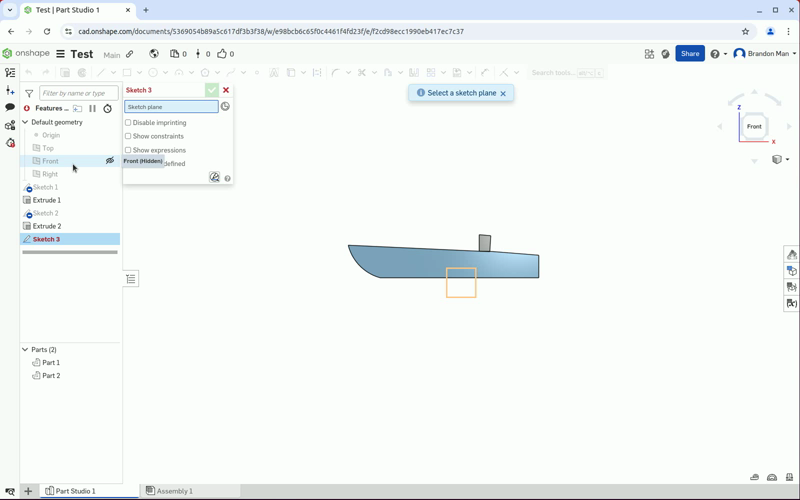
click(73, 163)
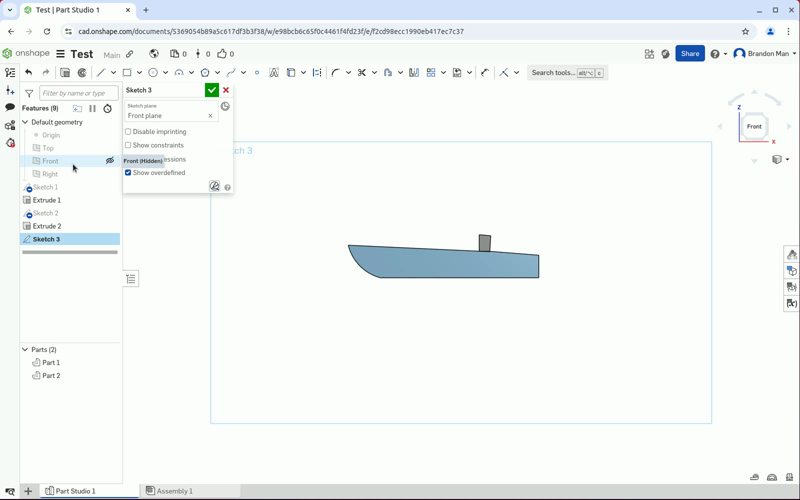
mouse_move(73, 352)
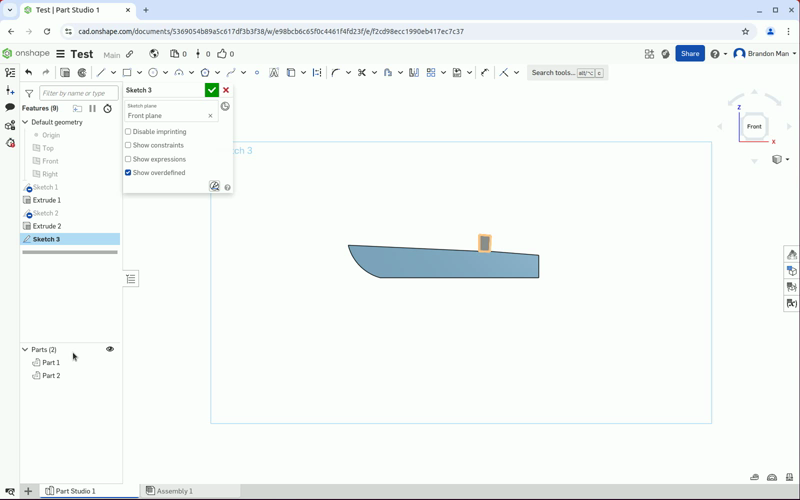
key(y)
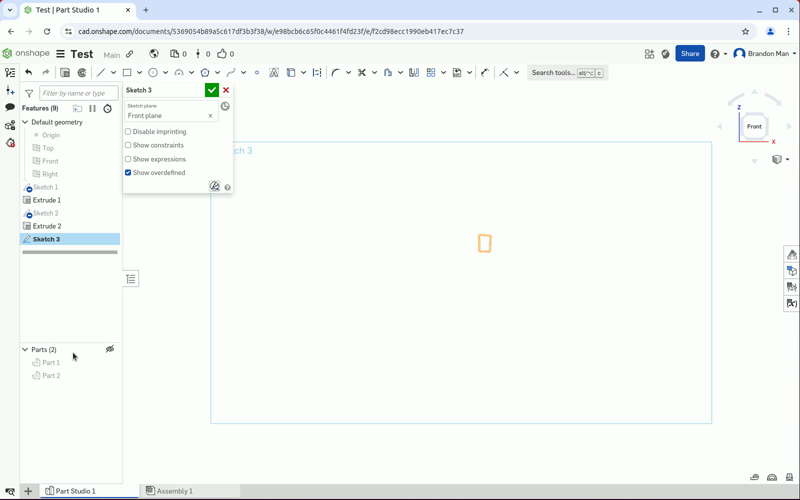
key(a)
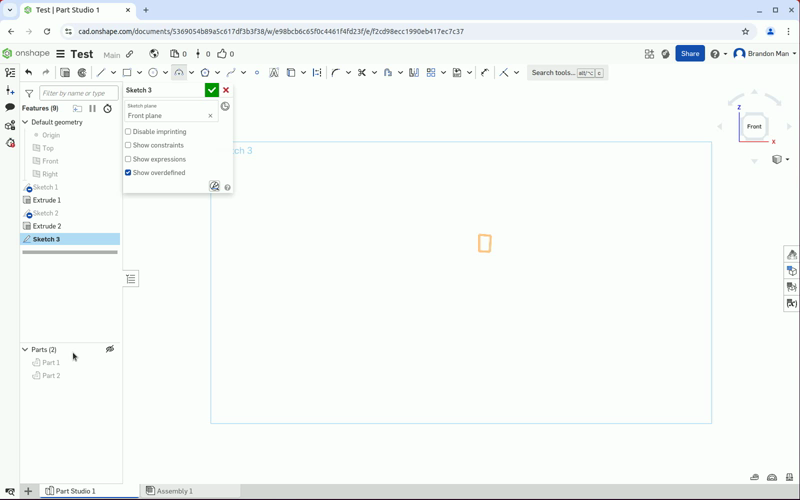
key_down(shift)
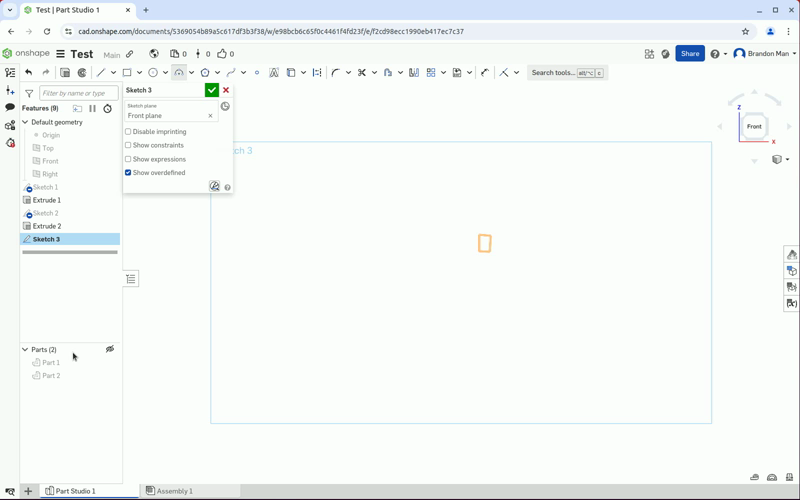
mouse_move(348, 245)
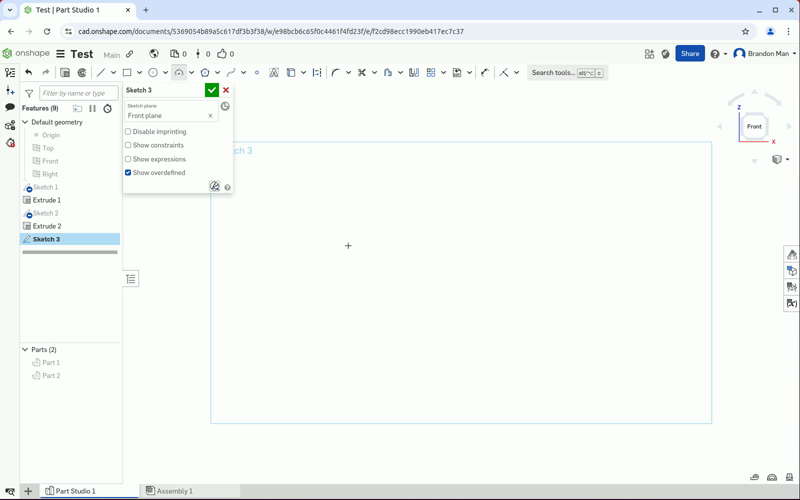
click(348, 245)
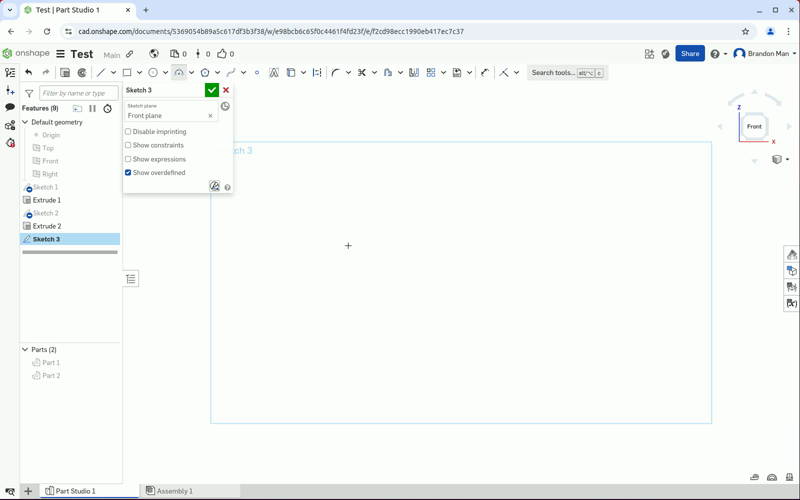
key_up(shift)
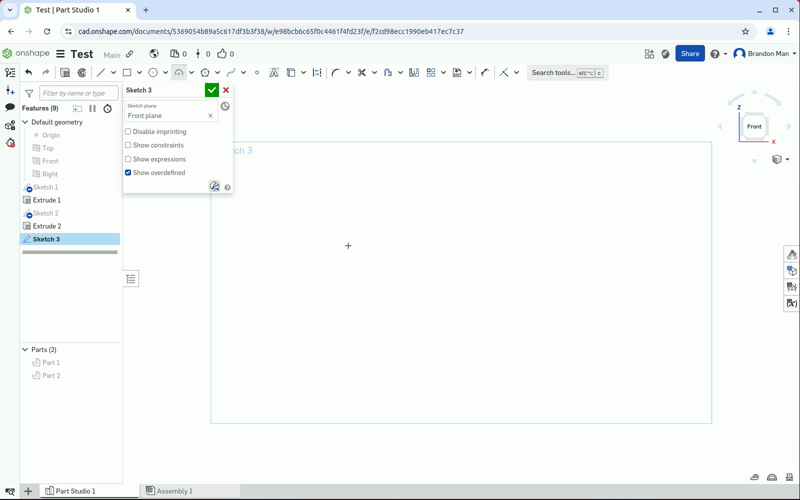
key_down(shift)
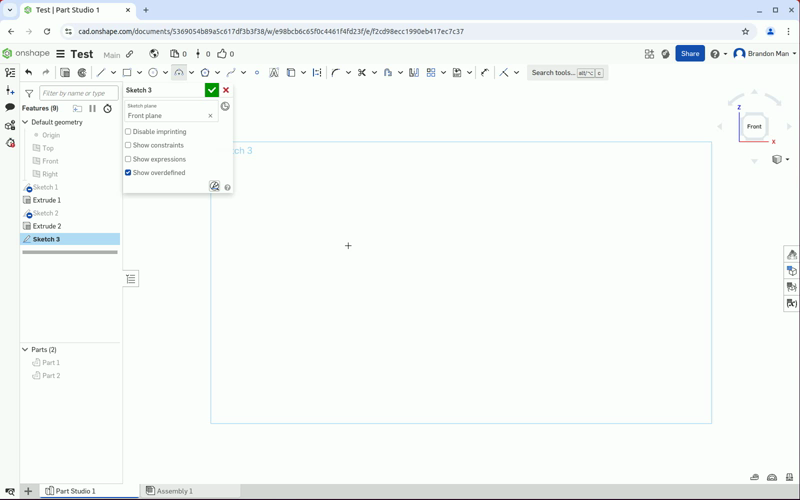
mouse_move(380, 277)
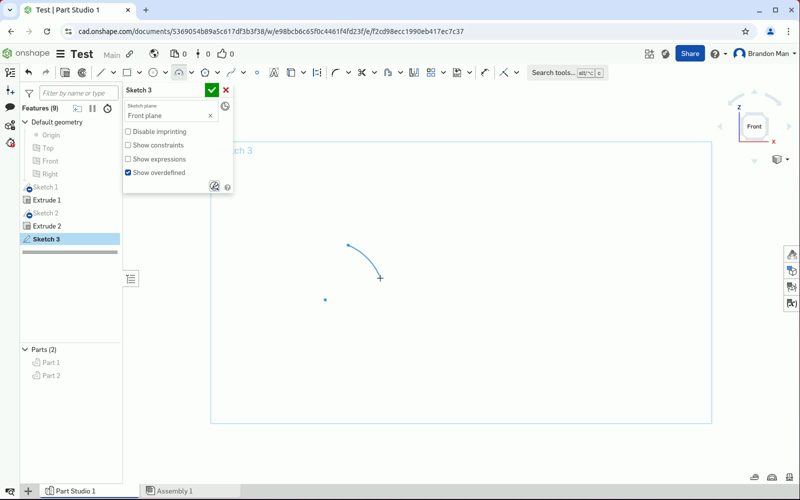
click(380, 277)
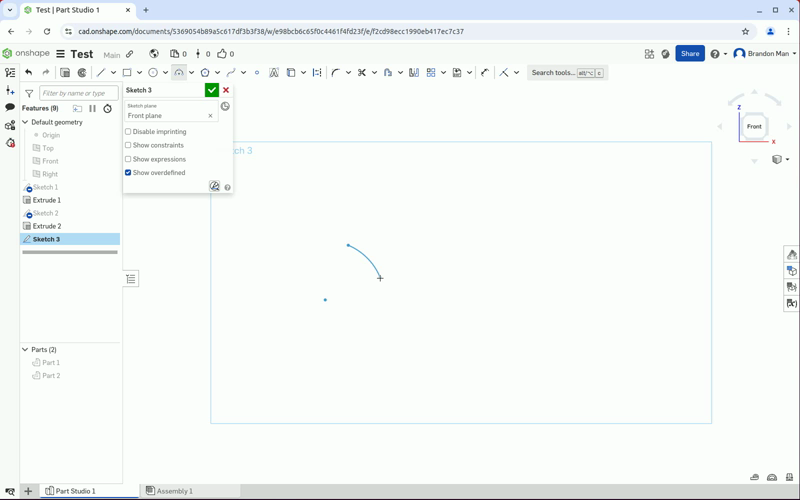
mouse_move(359, 265)
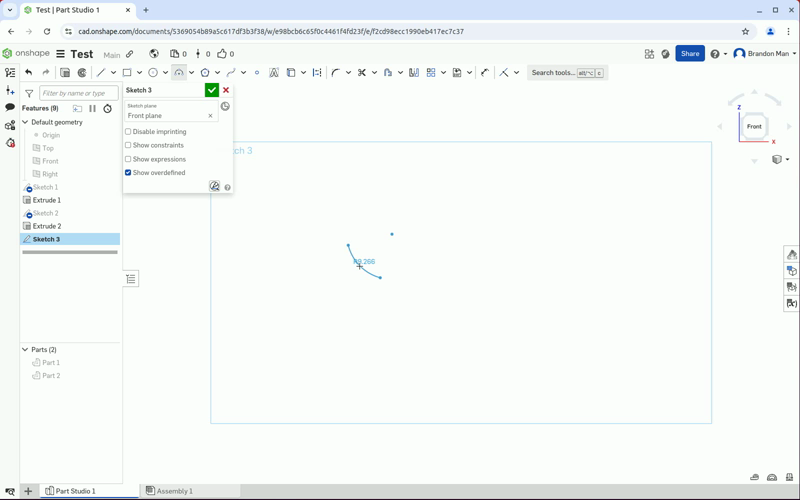
click(359, 265)
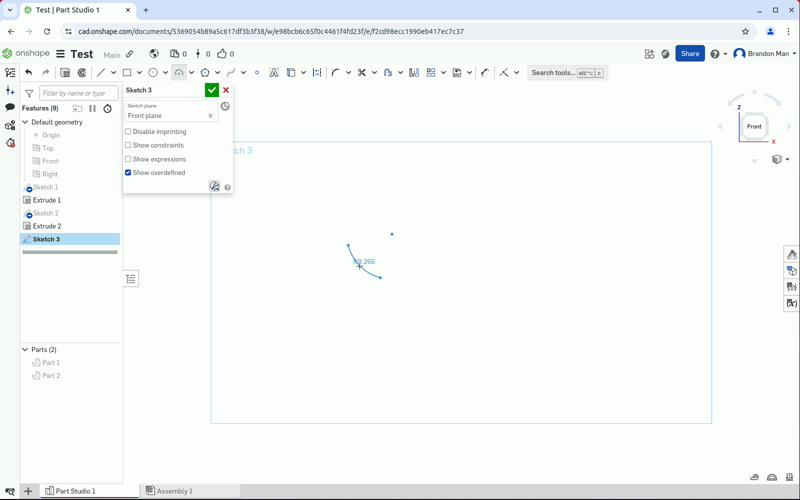
key_up(shift)
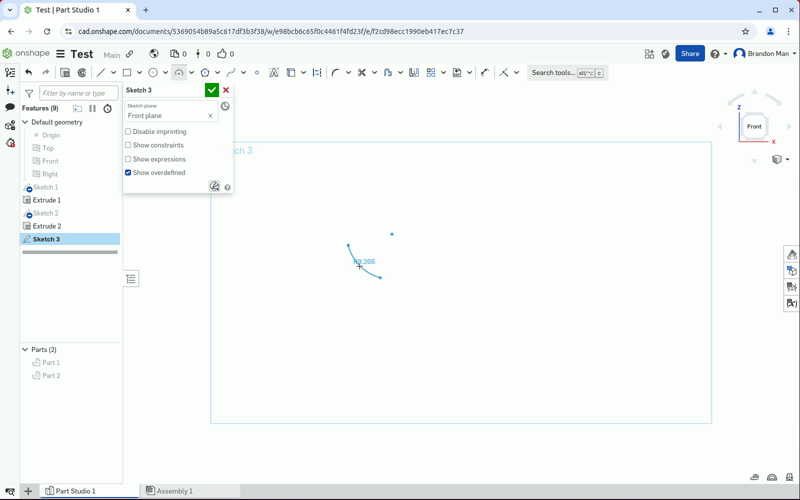
key(esc)
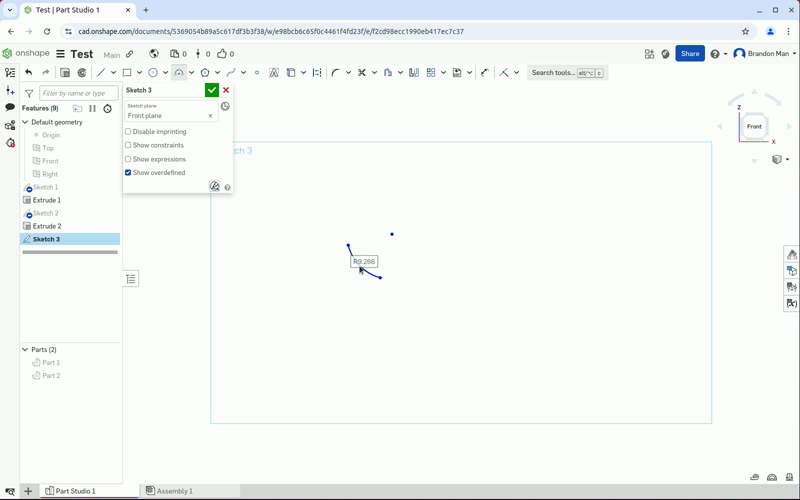
key(l)
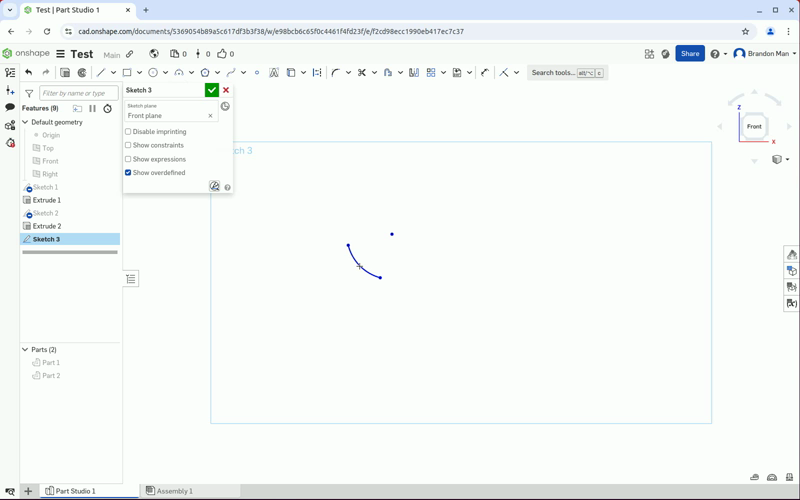
mouse_move(380, 277)
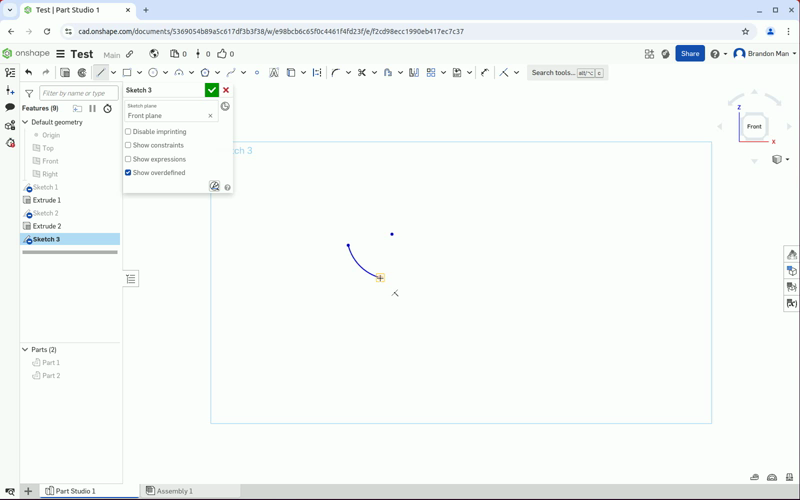
click(380, 277)
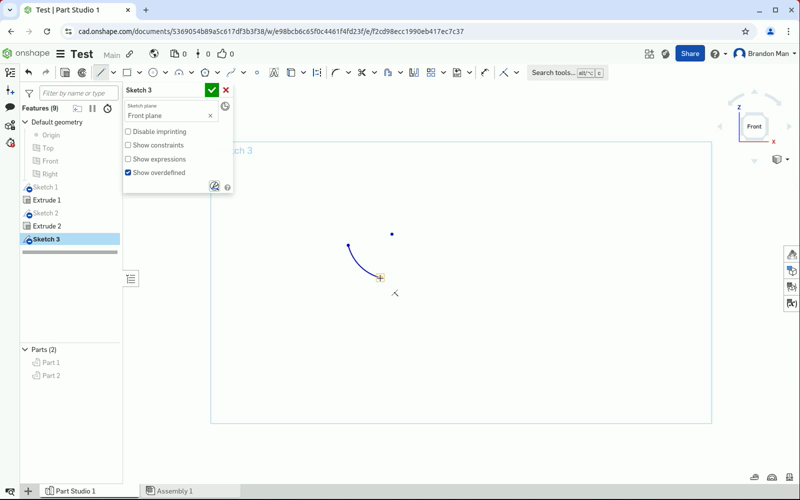
key_down(shift)
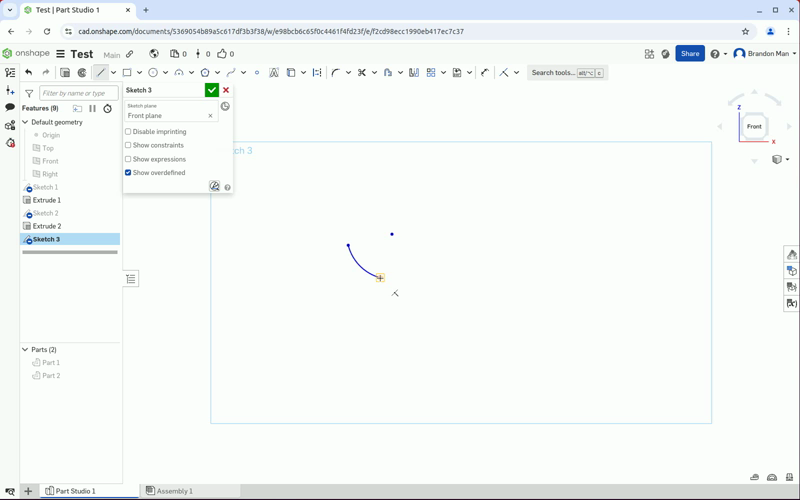
mouse_move(508, 277)
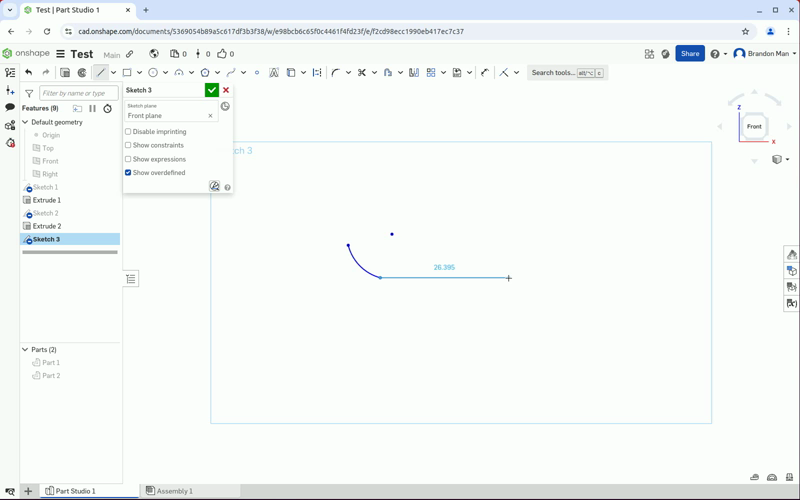
click(508, 277)
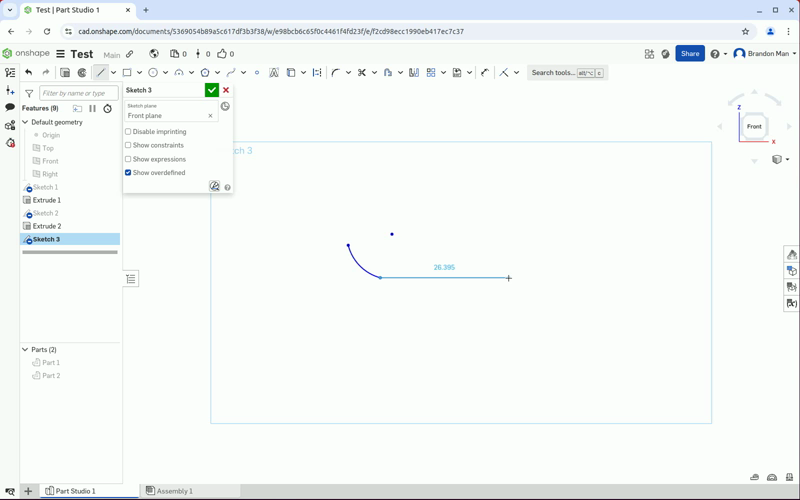
key_up(shift)
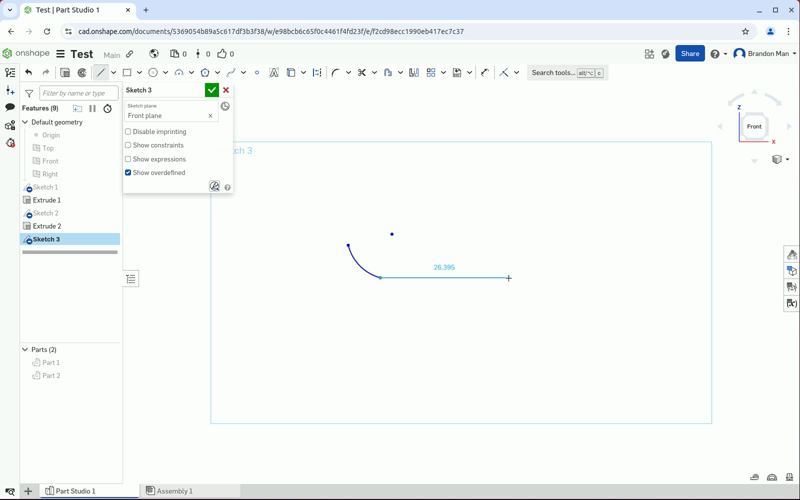
key_down(shift)
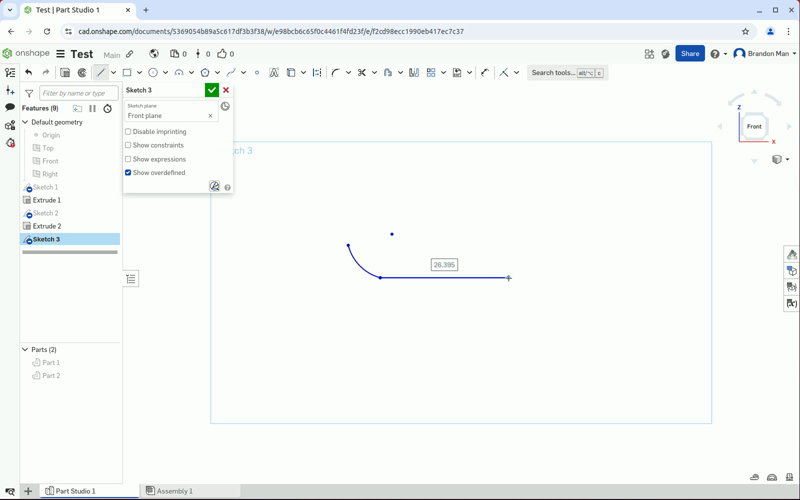
mouse_move(538, 277)
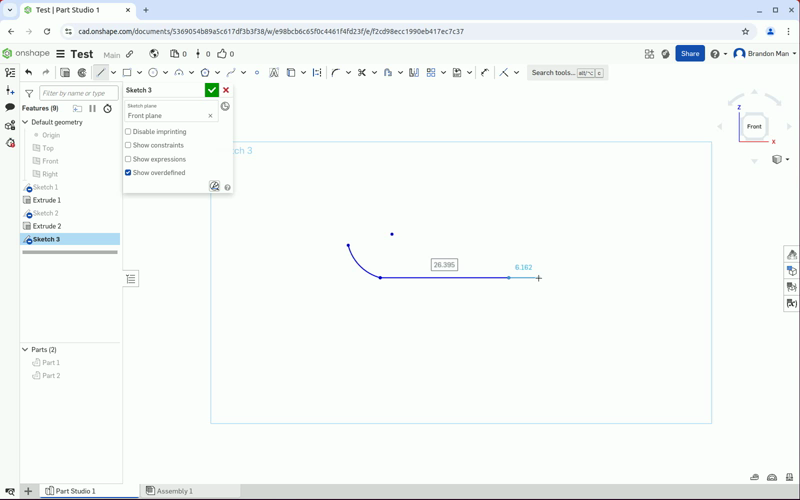
mouse_move(538, 277)
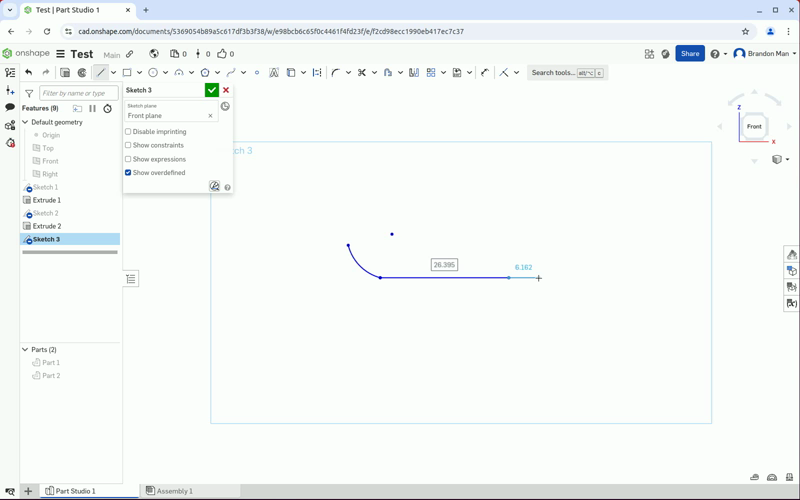
click(538, 277)
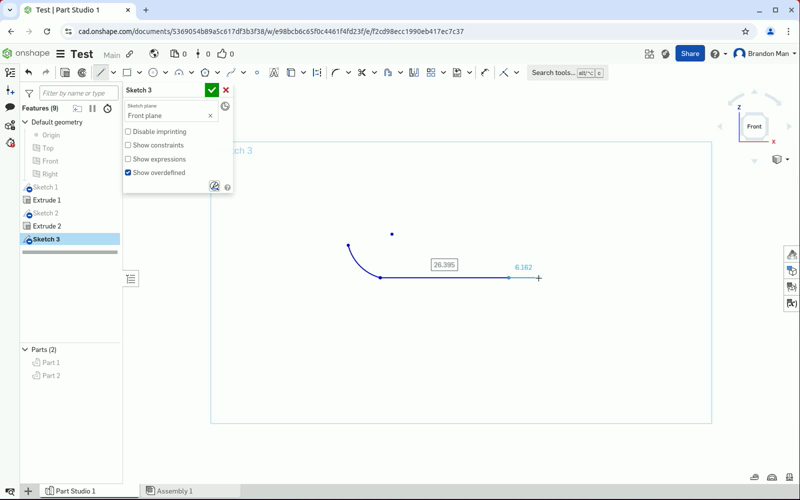
key_up(shift)
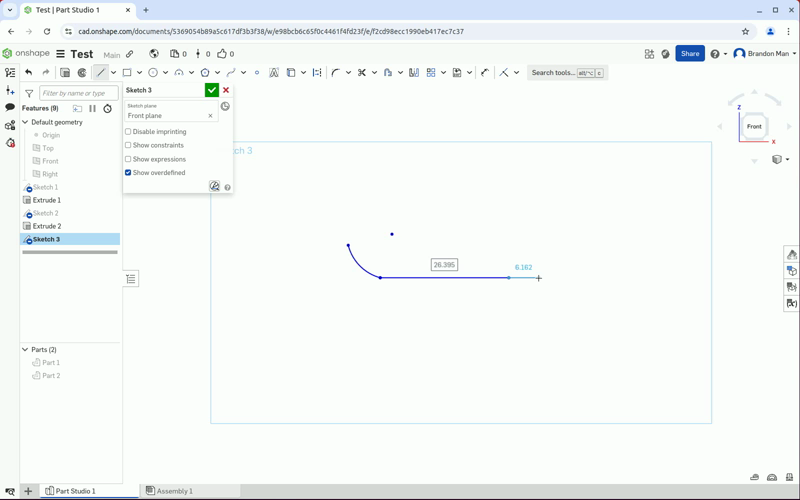
key_down(shift)
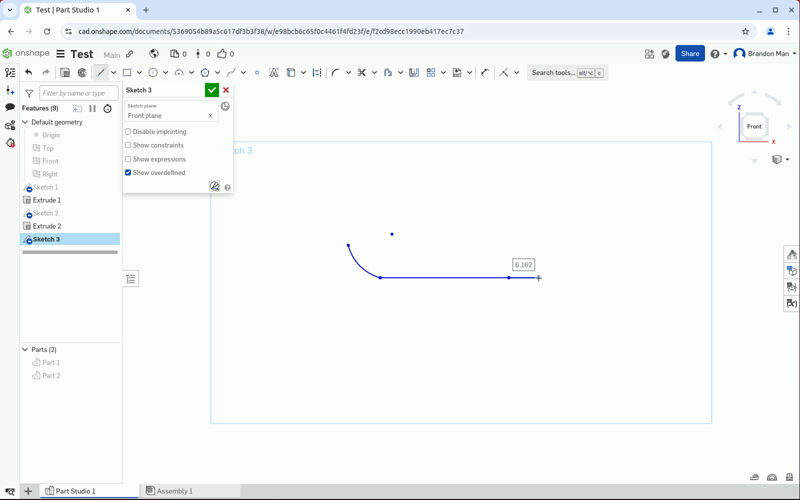
mouse_move(568, 277)
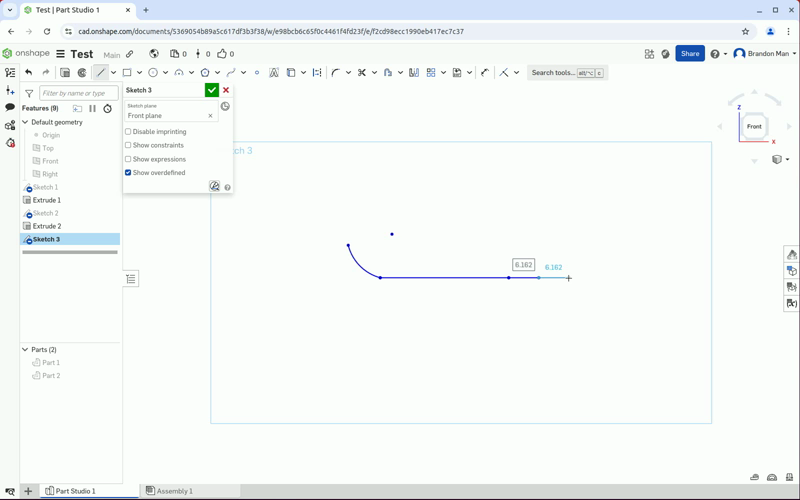
mouse_move(538, 255)
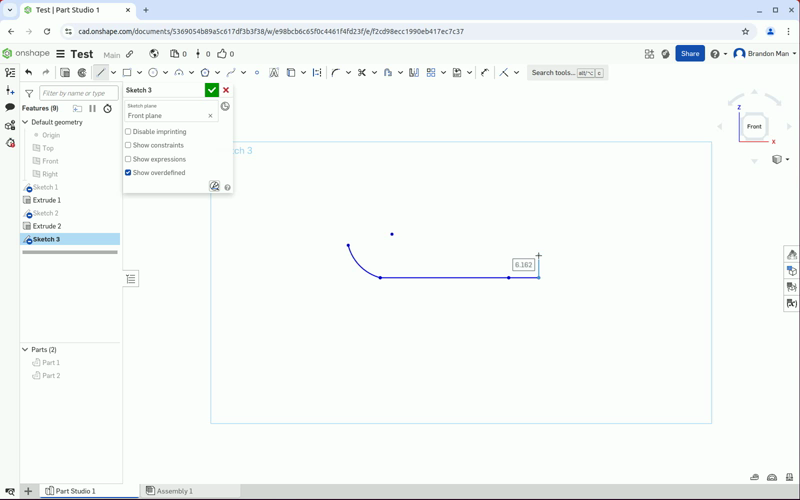
click(538, 255)
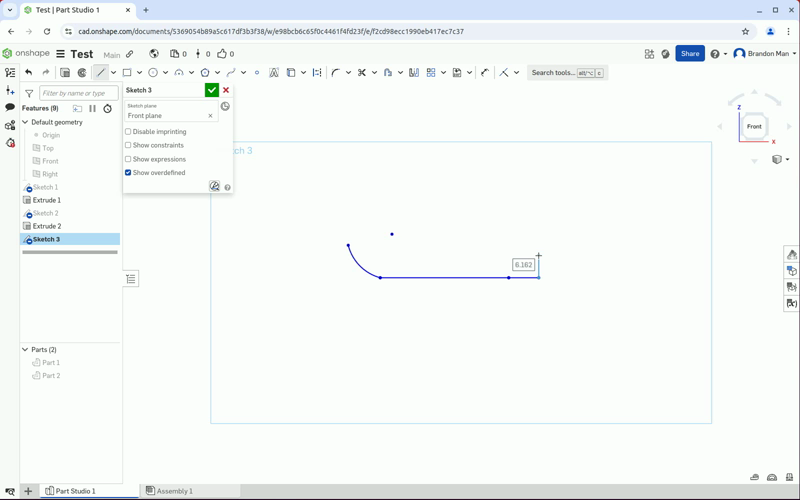
key_up(shift)
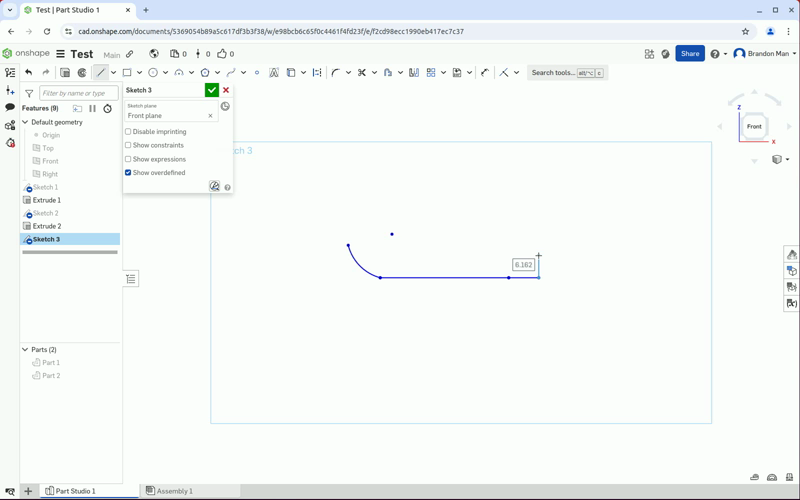
key_down(shift)
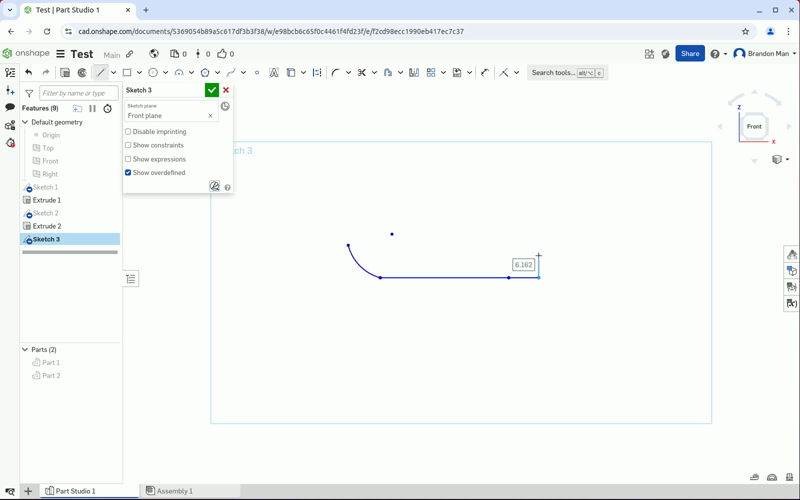
mouse_move(568, 255)
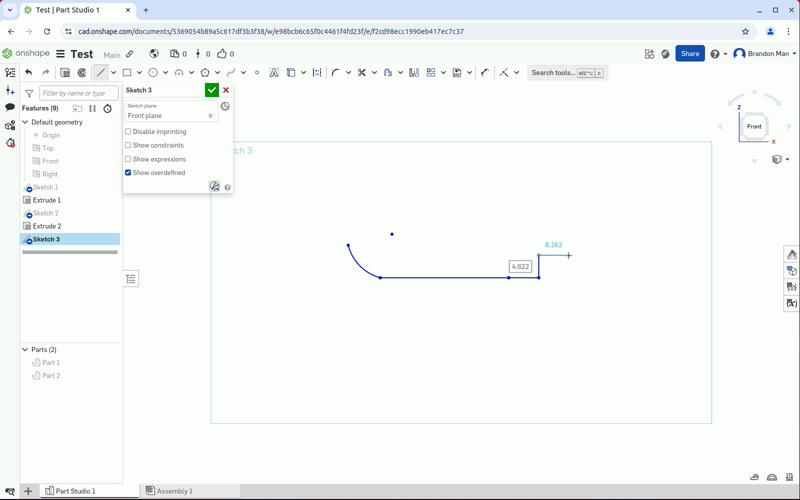
mouse_move(488, 251)
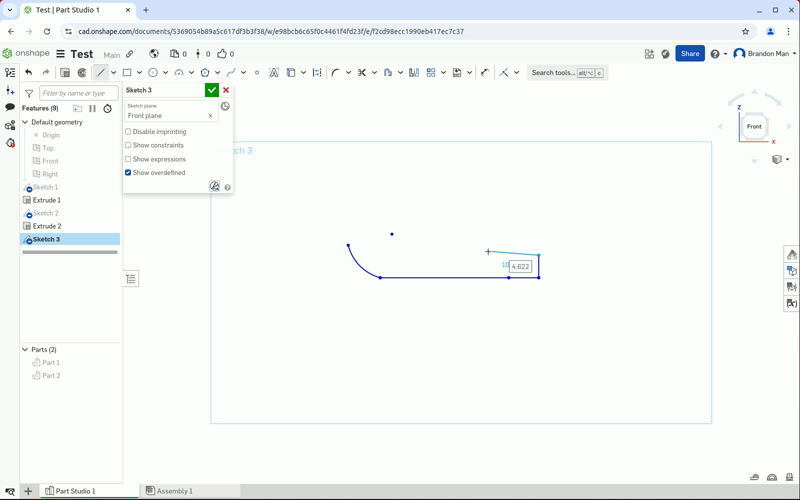
click(488, 251)
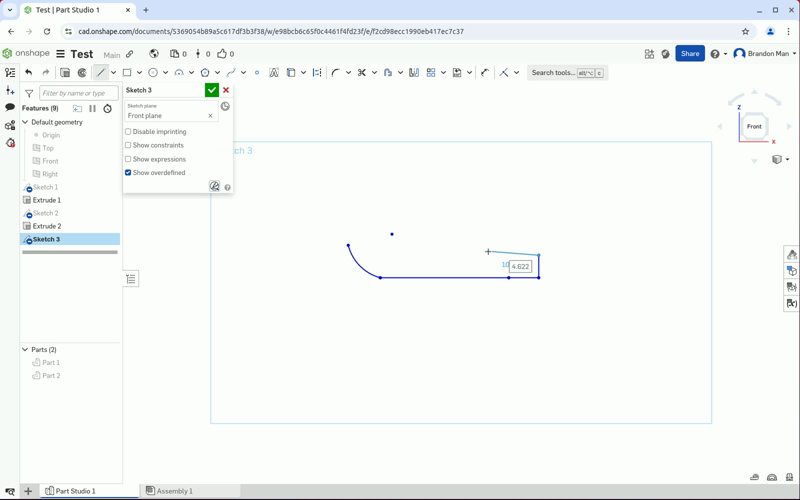
key_up(shift)
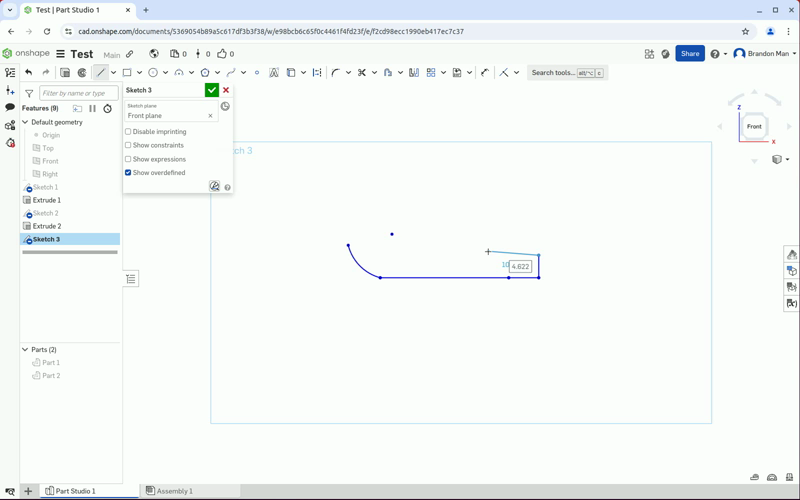
key_down(shift)
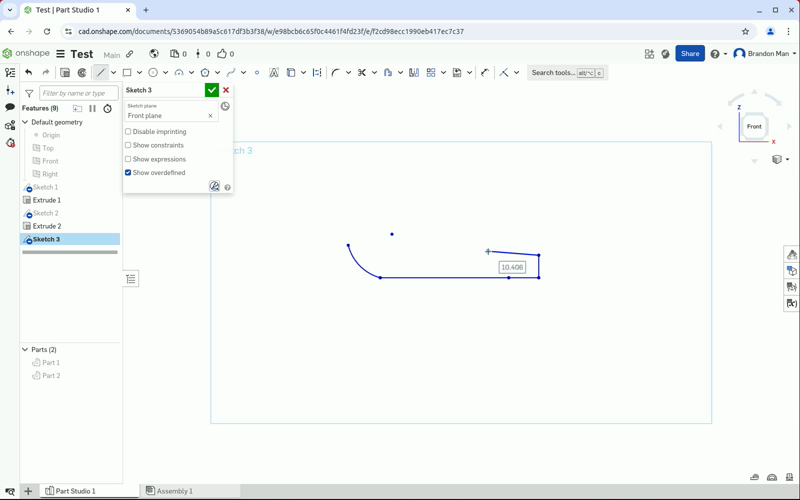
mouse_move(518, 251)
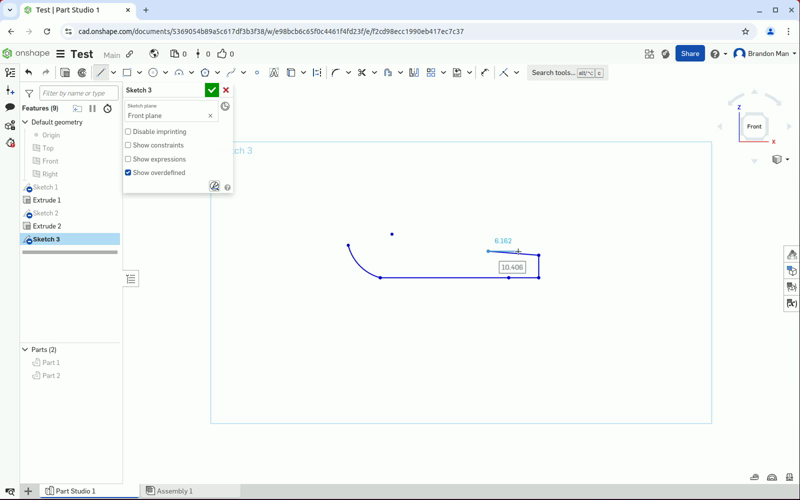
mouse_move(478, 251)
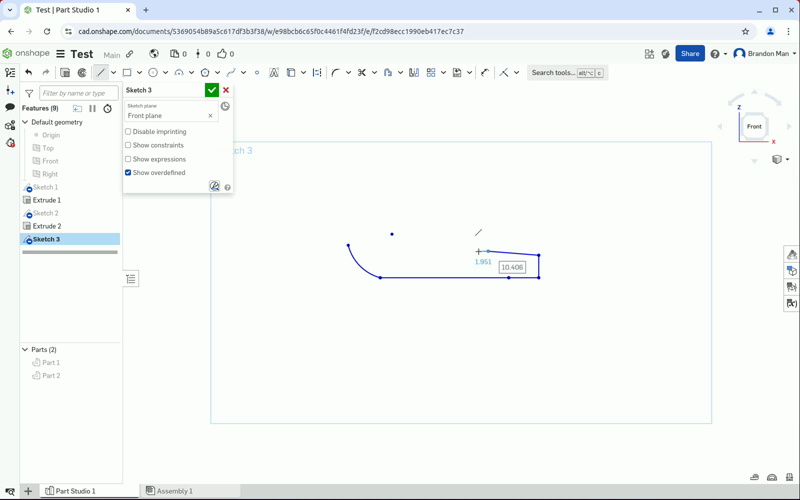
click(478, 251)
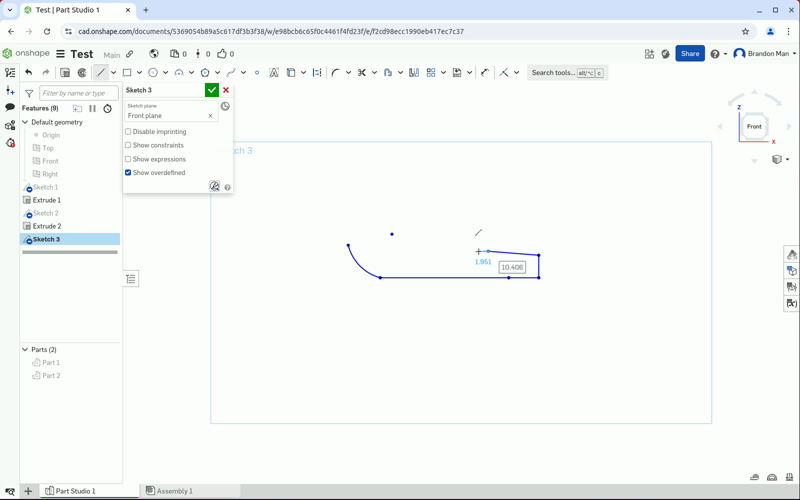
key_up(shift)
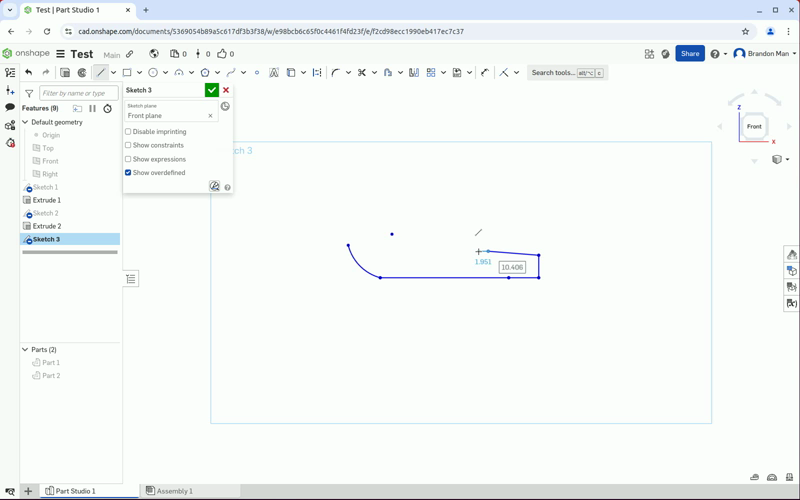
key_down(shift)
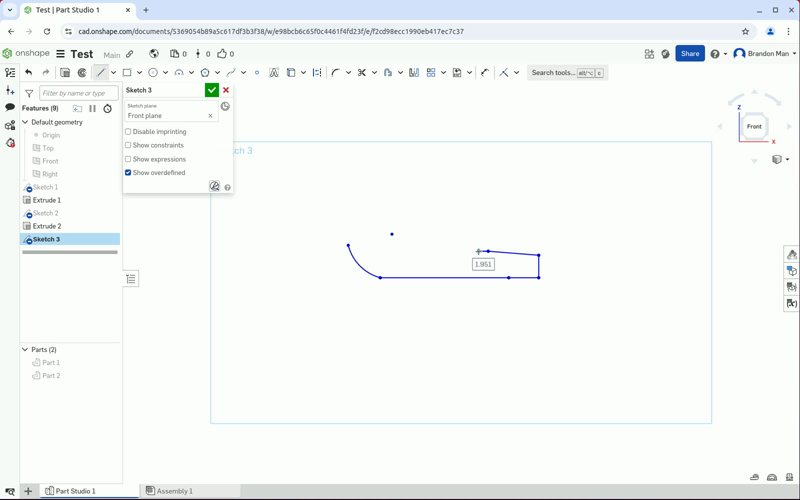
mouse_move(348, 245)
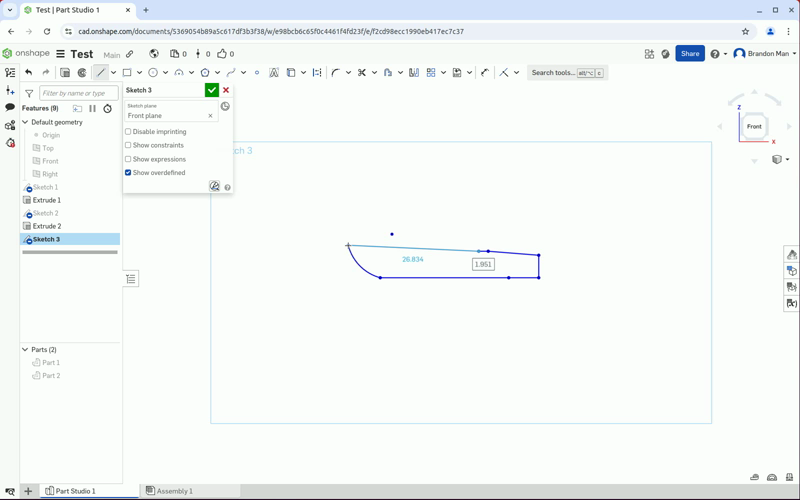
key_up(shift)
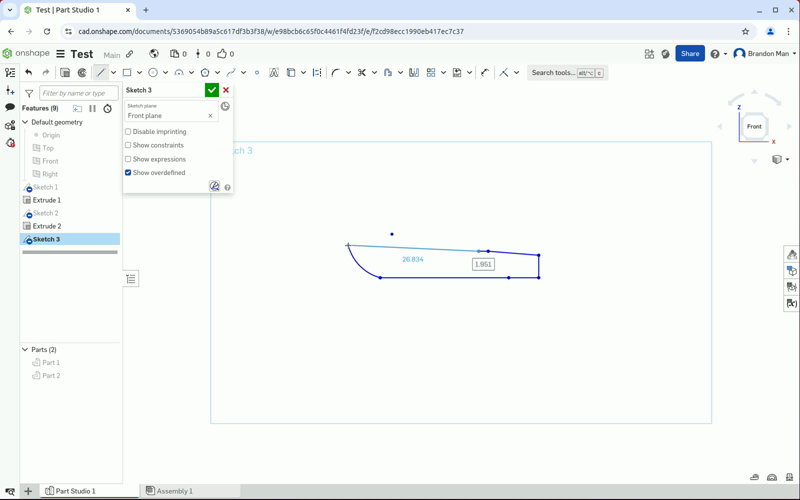
click(348, 245)
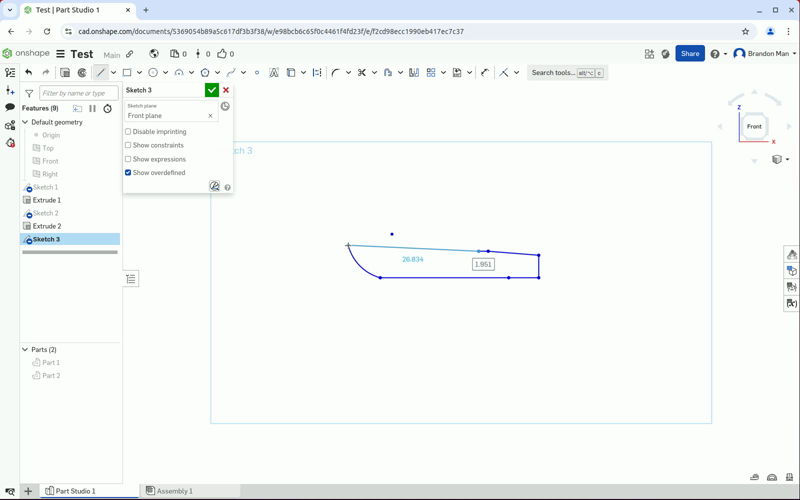
key(esc)
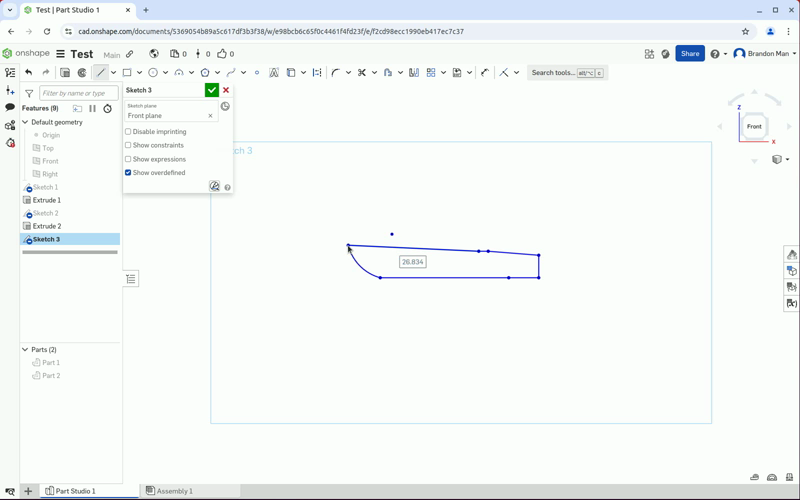
mouse_move(491, 268)
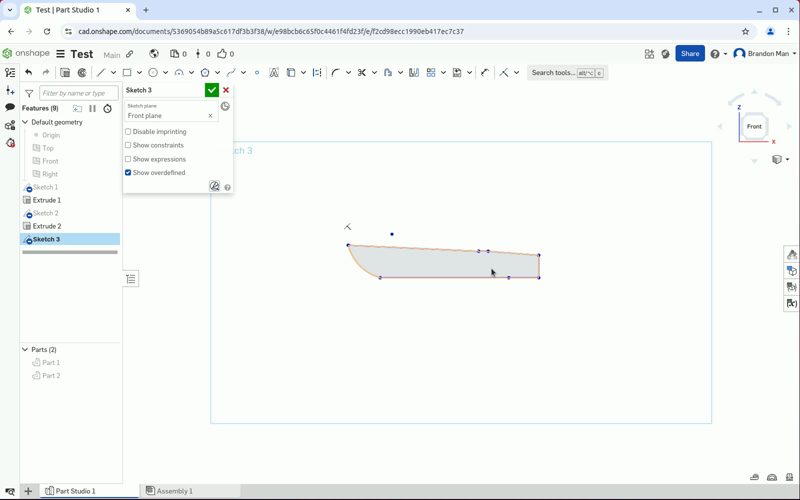
click(491, 268)
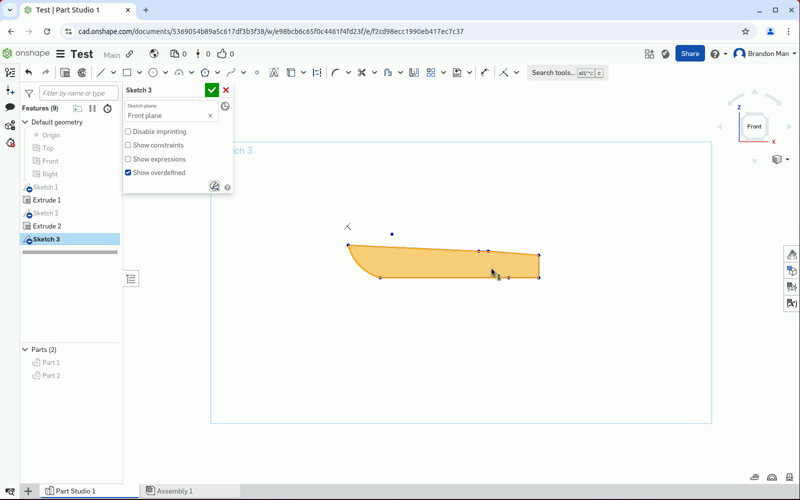
mouse_move(73, 352)
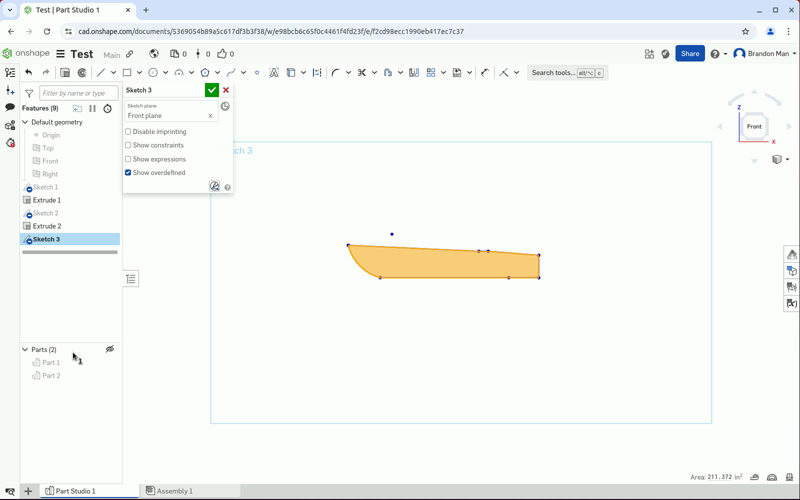
key(shift+y)
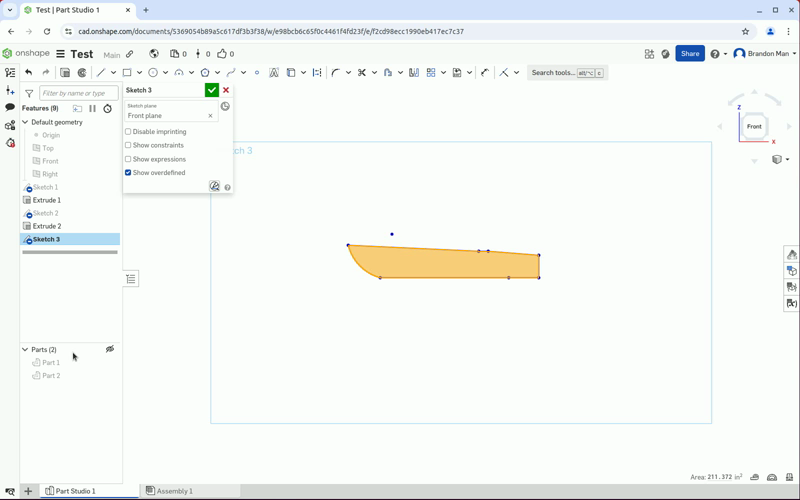
key(shift+e)
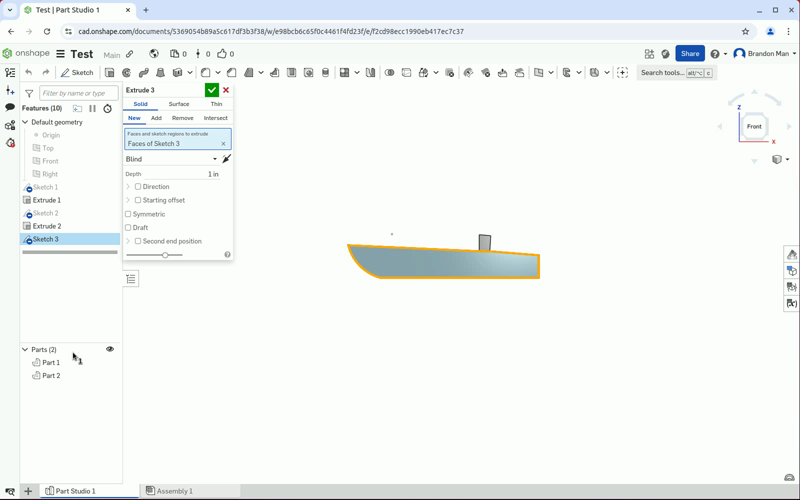
mouse_move(143, 106)
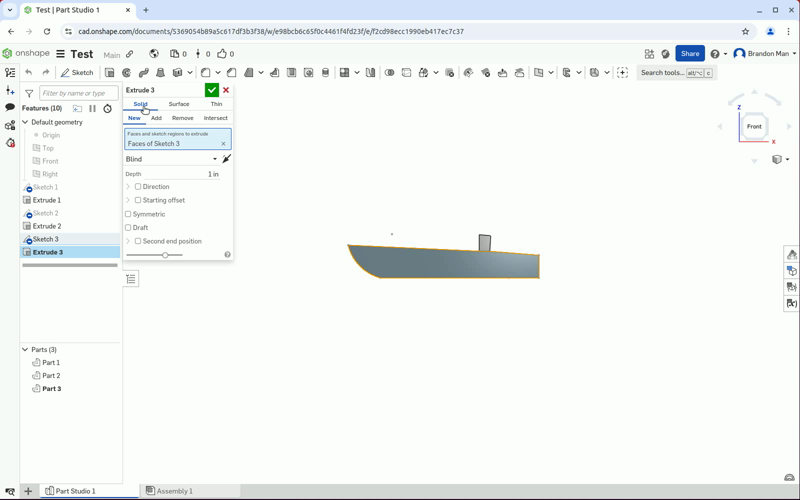
click(143, 106)
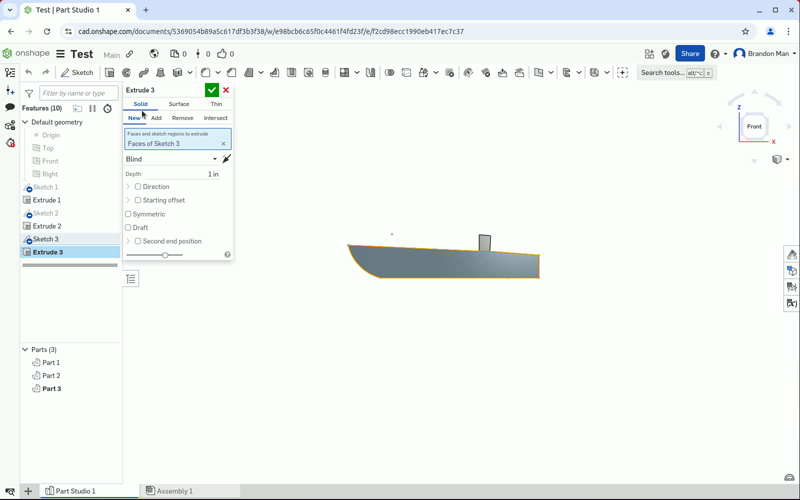
mouse_move(137, 120)
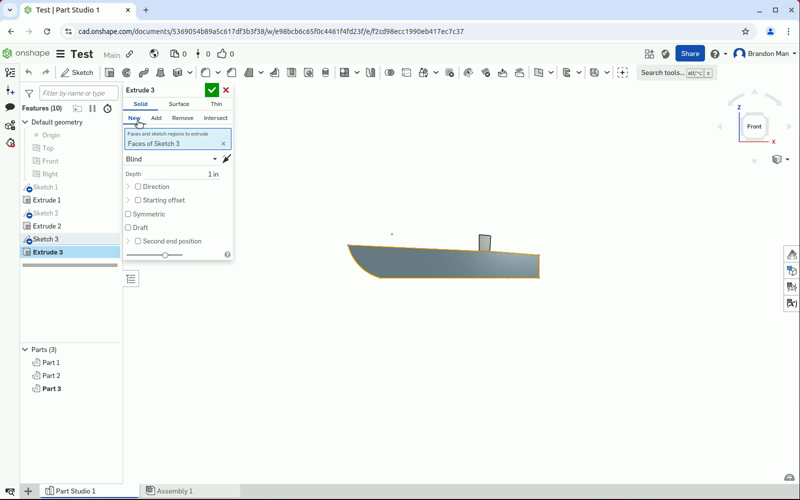
click(137, 120)
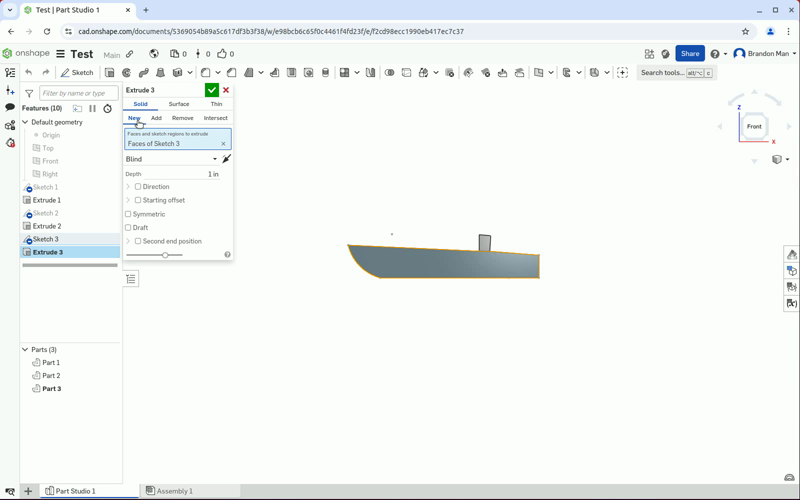
key(tab, 4)
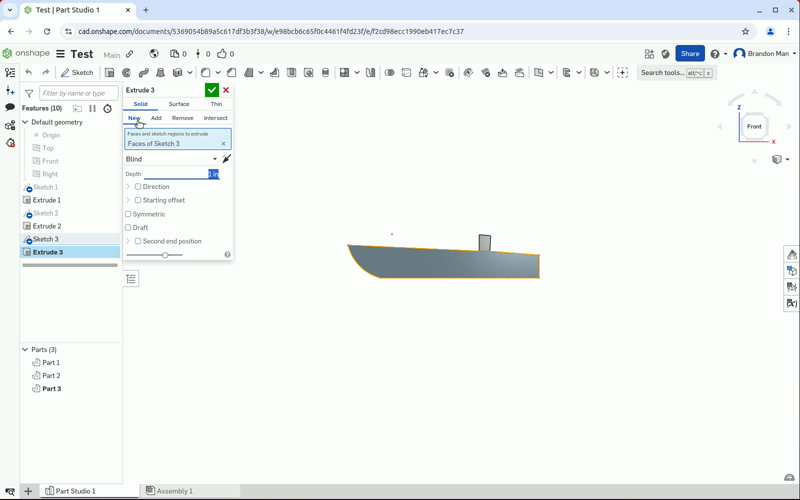
text(7.943)
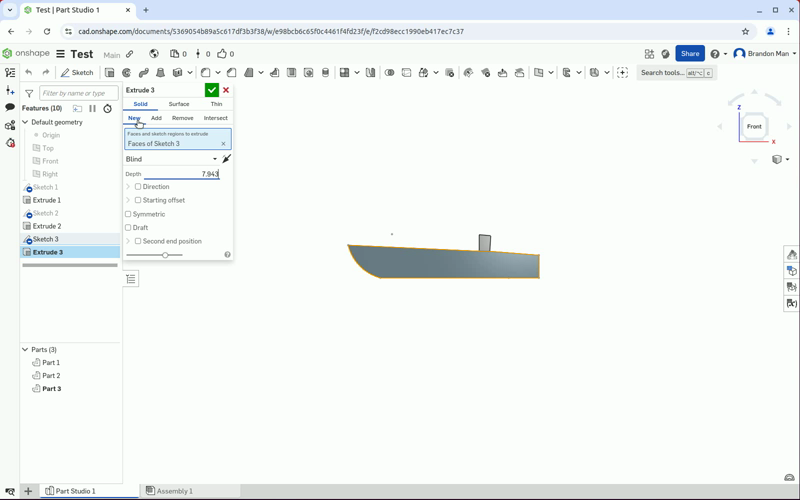
key(enter)
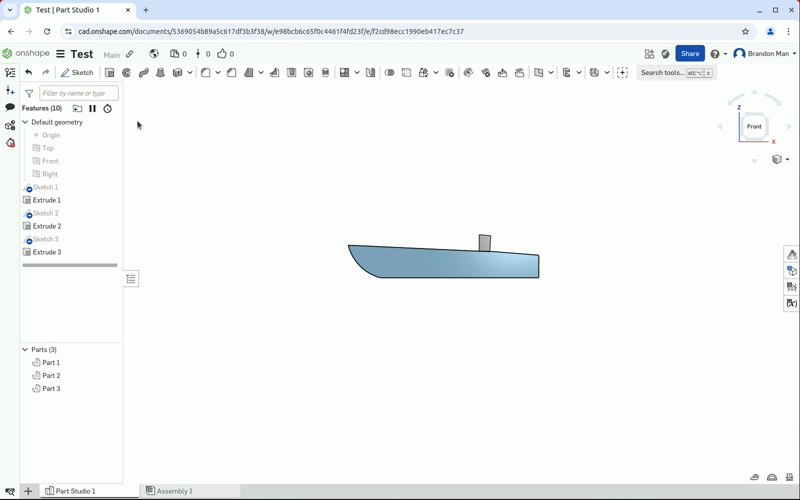
key(shift+h)
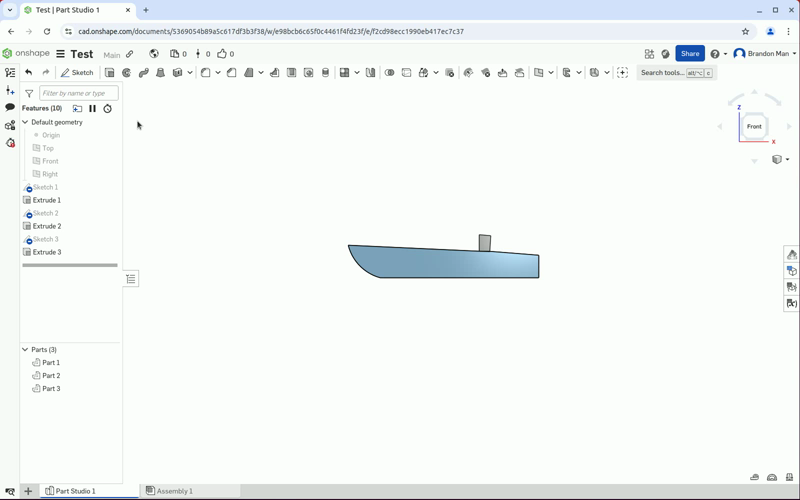
key(shift+h)
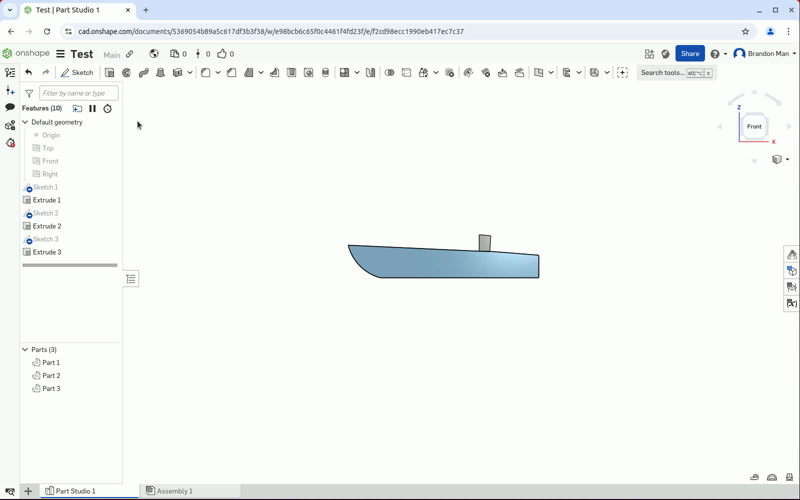
mouse_move(73, 189)
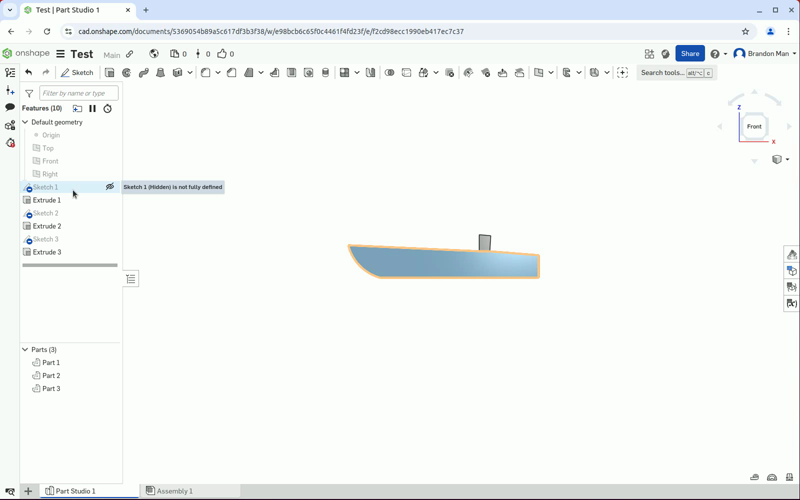
click(73, 189)
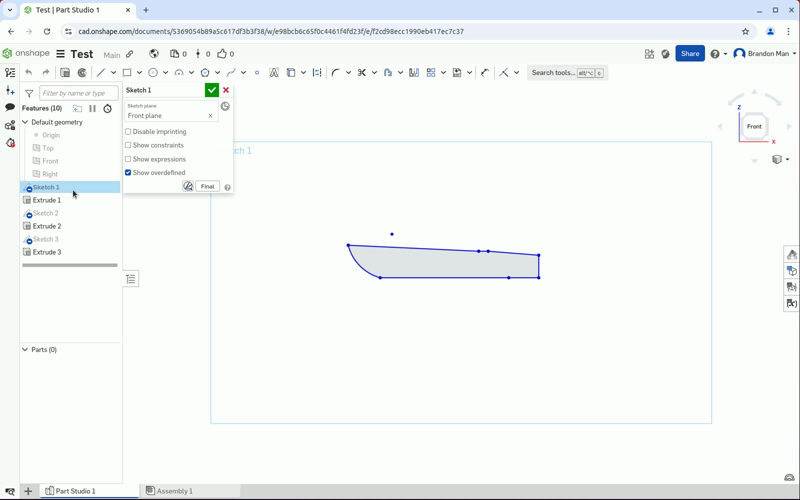
mouse_move(229, 92)
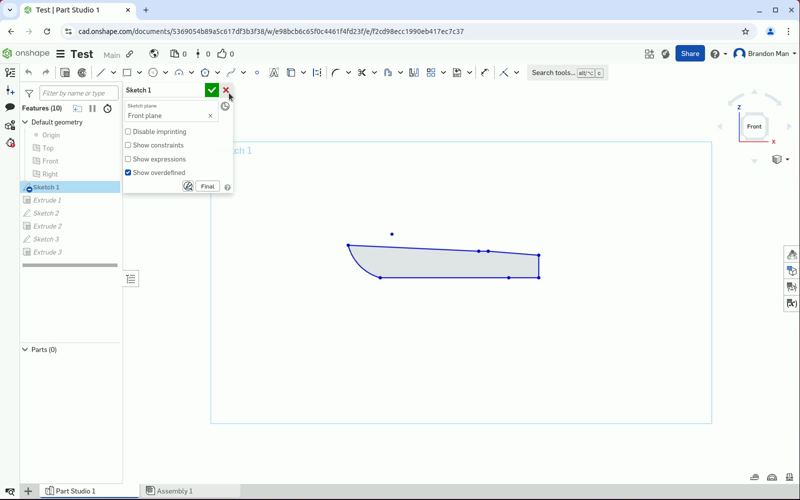
click(229, 92)
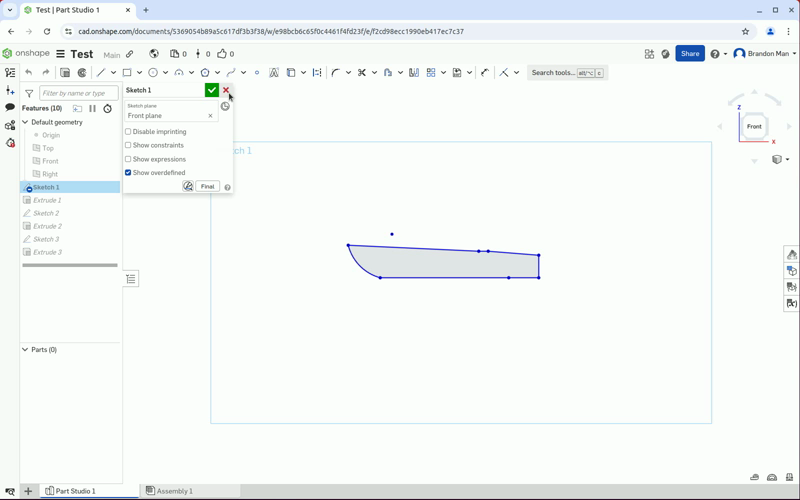
key(shift+s)
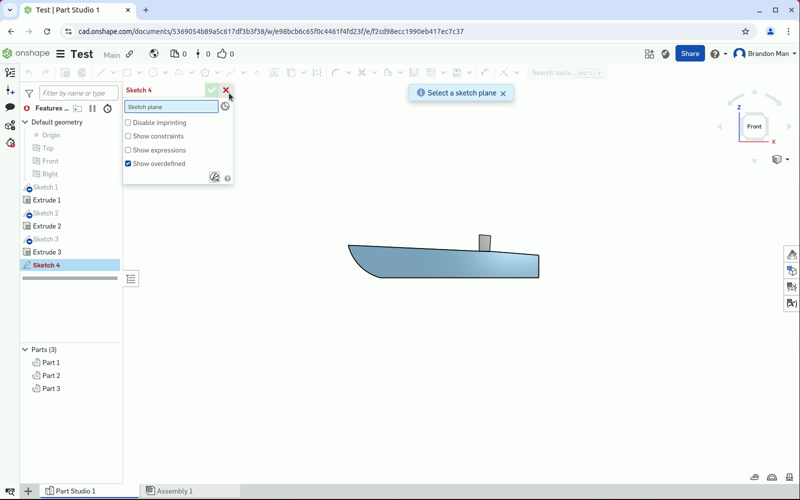
mouse_move(73, 163)
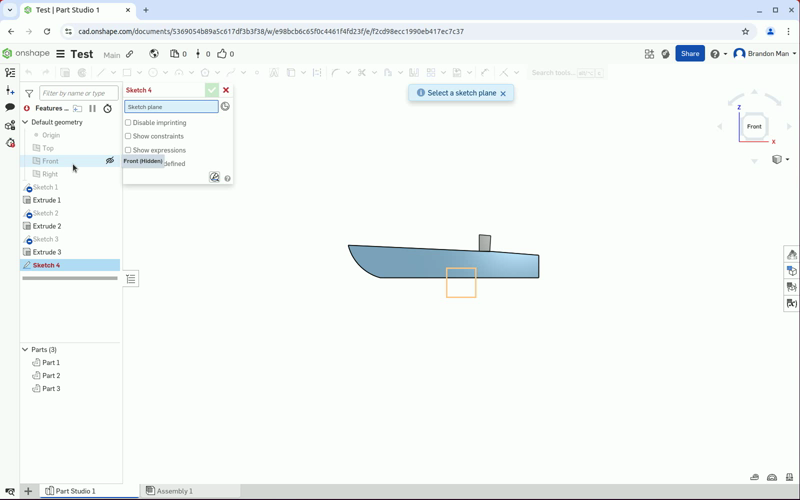
click(73, 163)
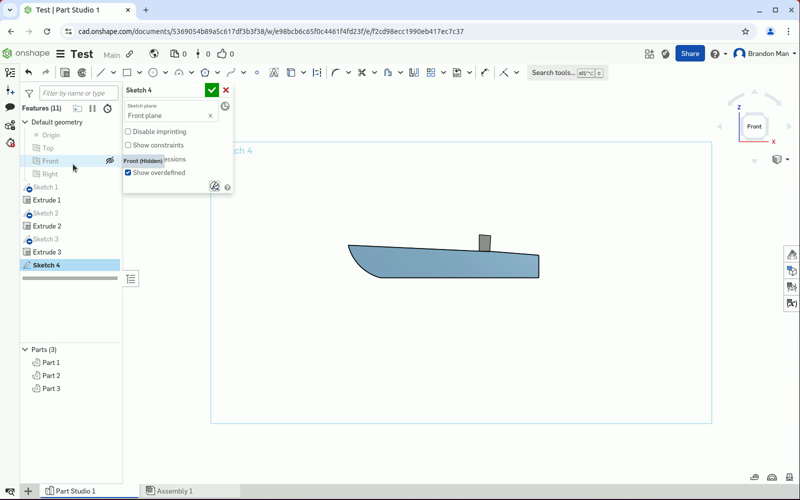
mouse_move(73, 352)
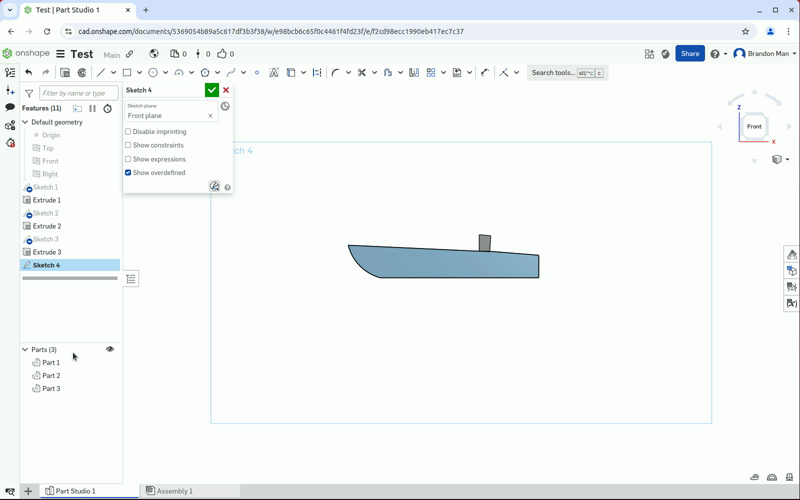
key(y)
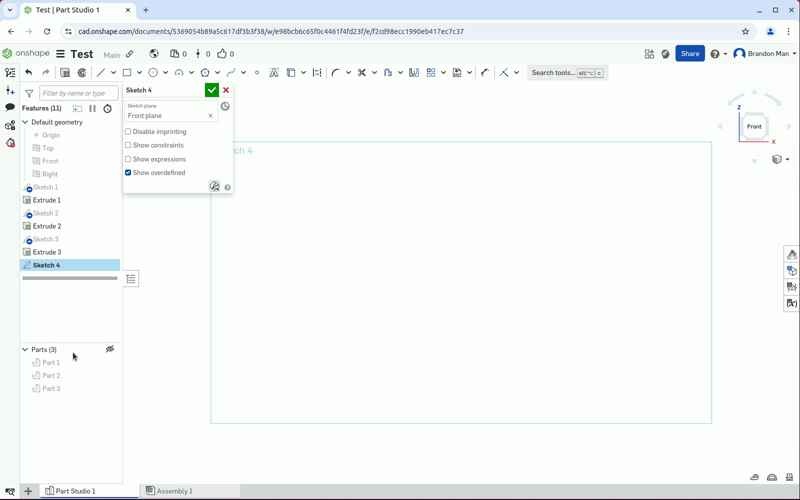
key(l)
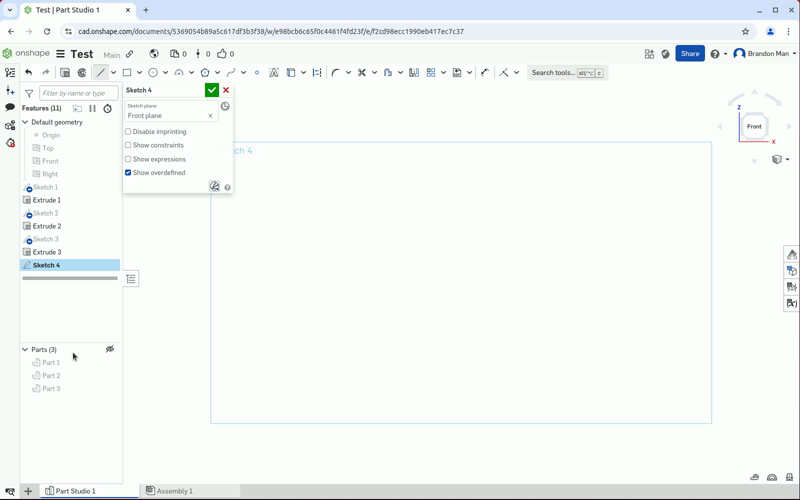
key_down(shift)
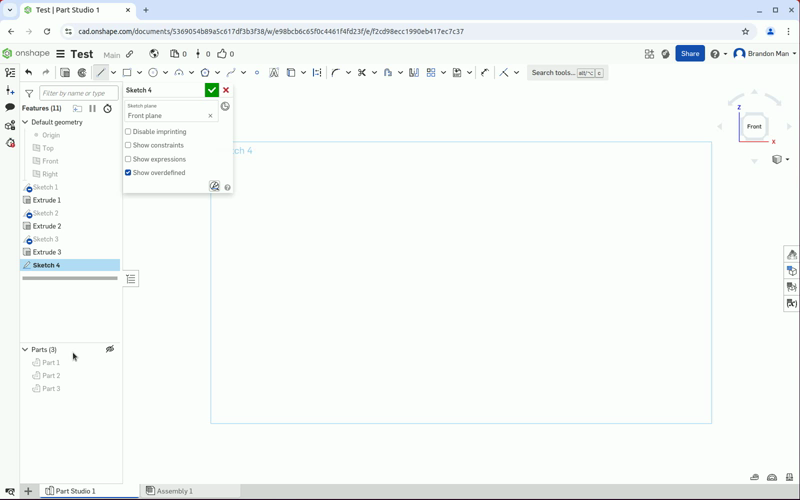
mouse_move(479, 251)
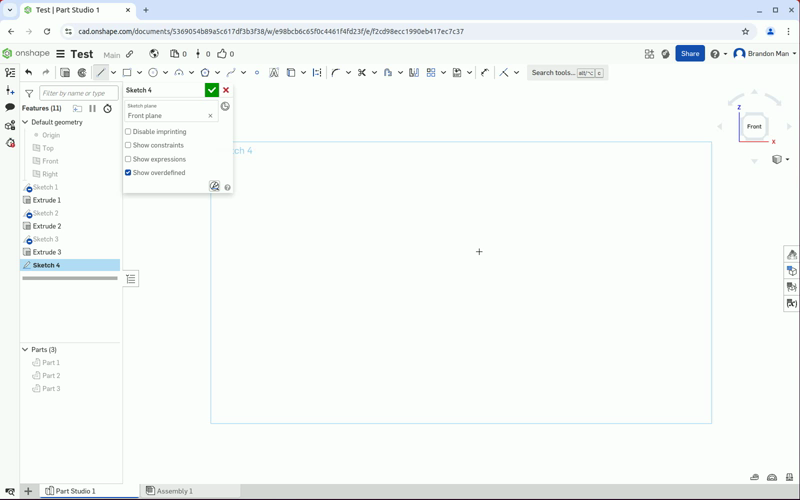
click(479, 251)
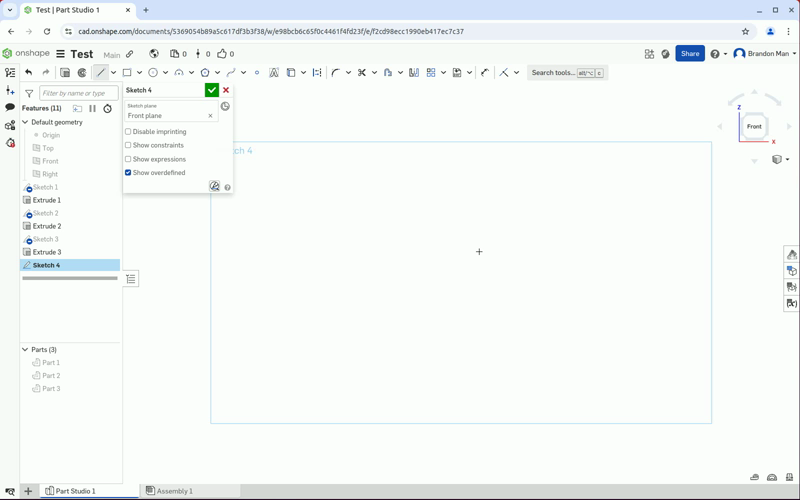
key_up(shift)
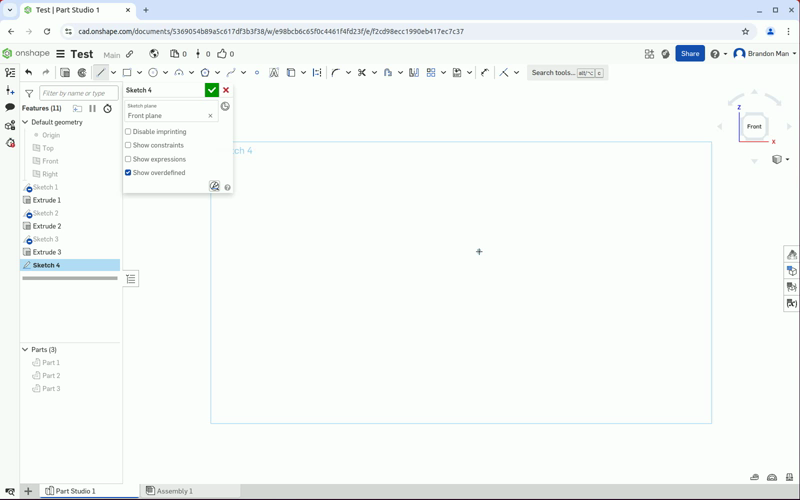
key_down(shift)
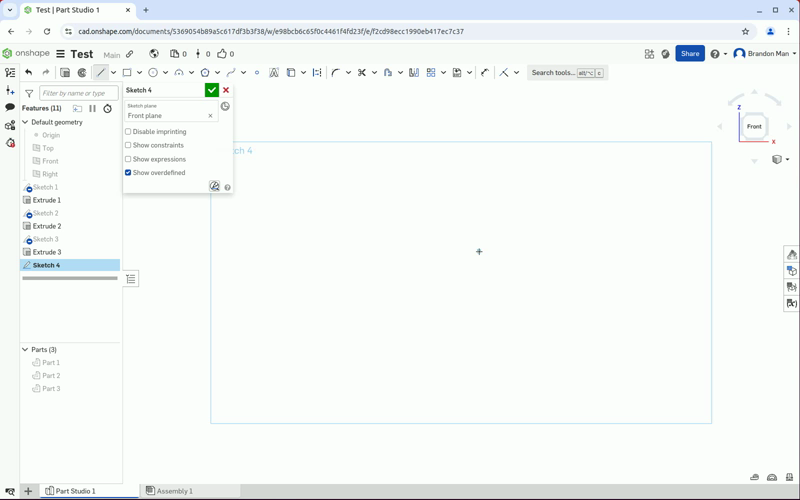
mouse_move(509, 251)
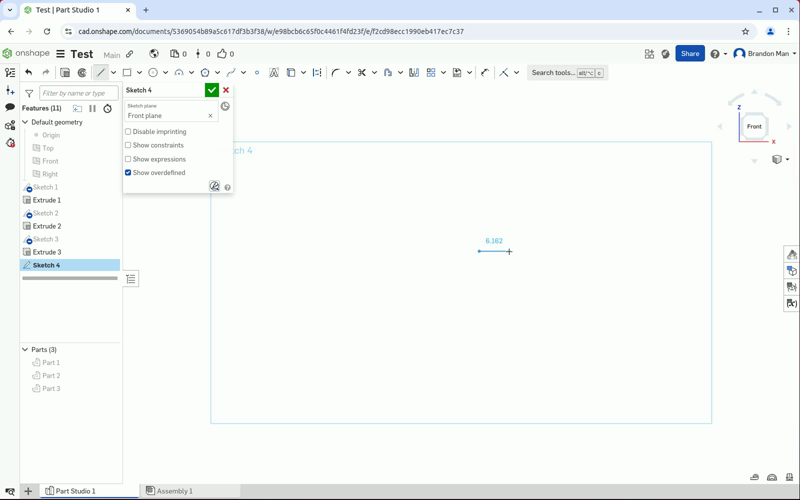
mouse_move(489, 251)
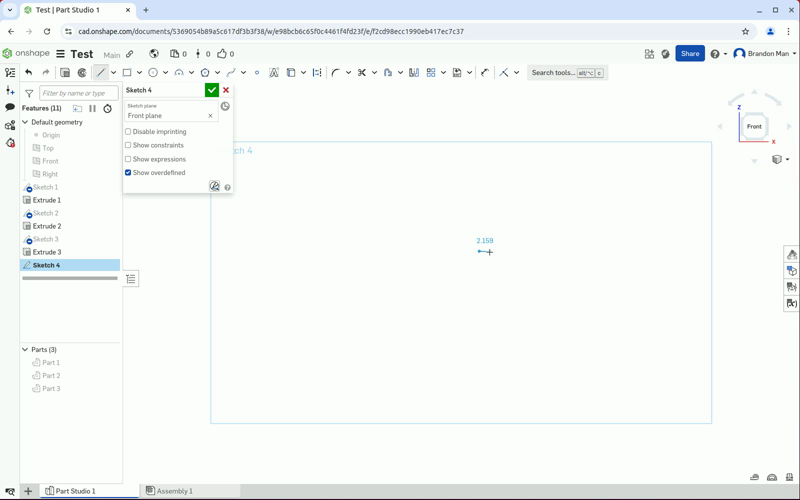
click(489, 251)
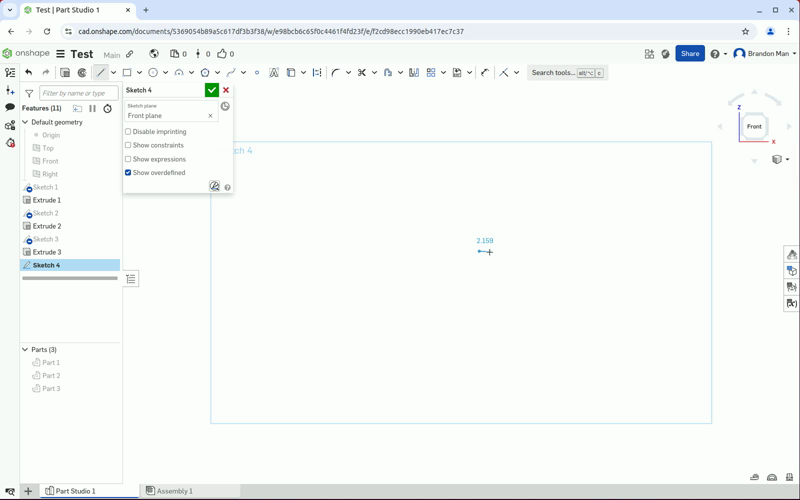
key_up(shift)
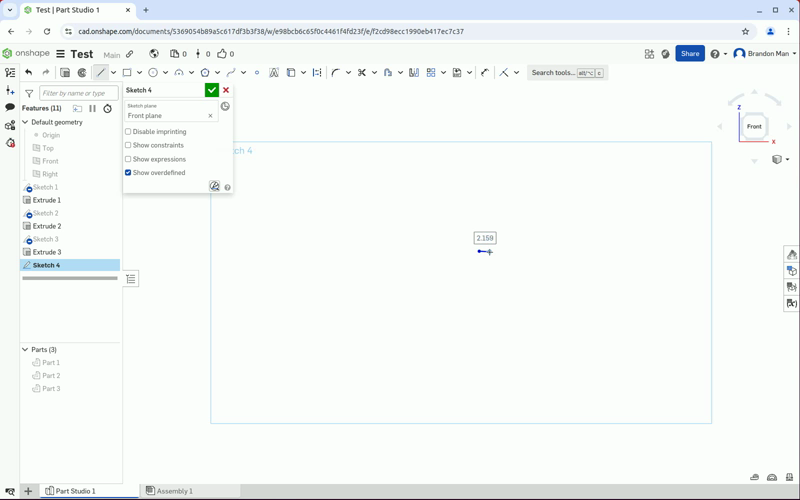
key_down(shift)
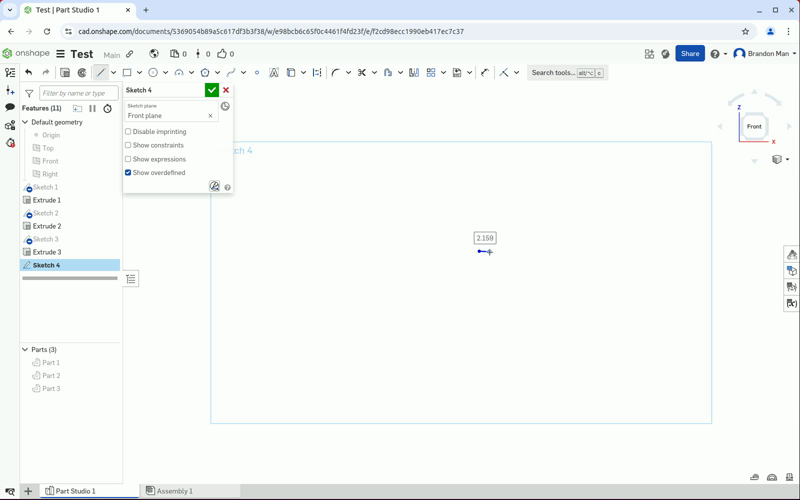
mouse_move(519, 251)
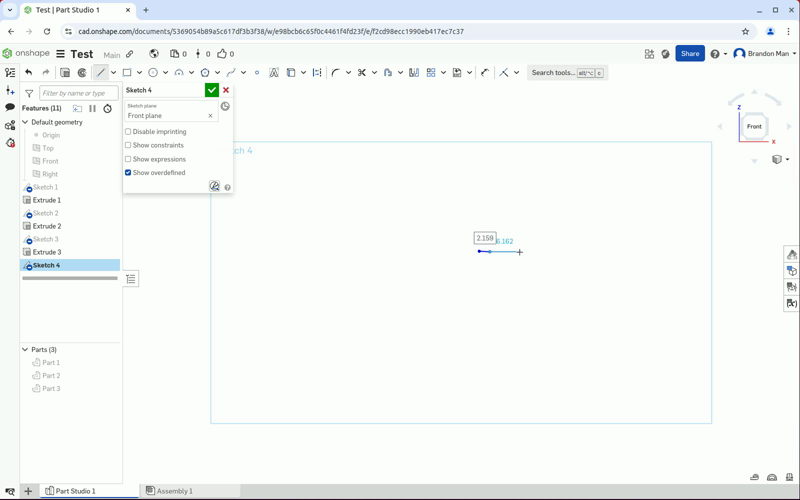
mouse_move(490, 235)
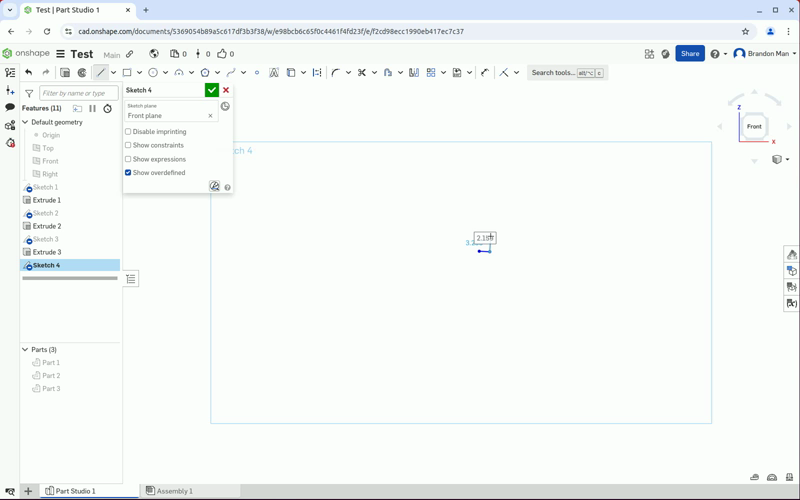
click(490, 235)
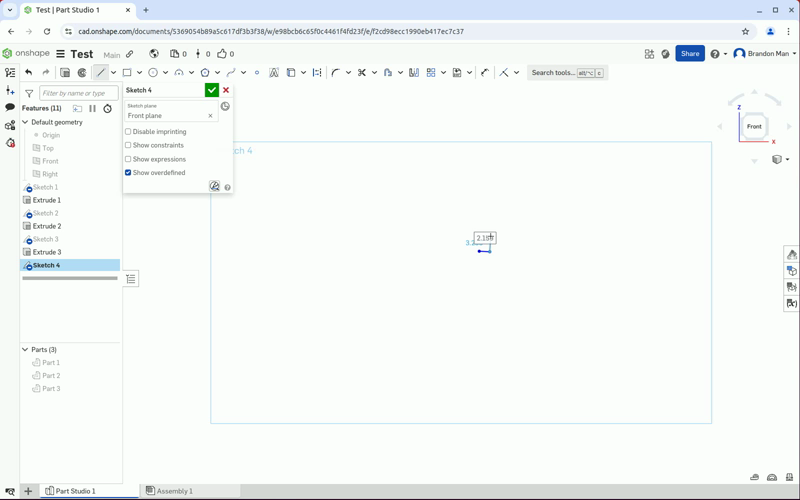
key_up(shift)
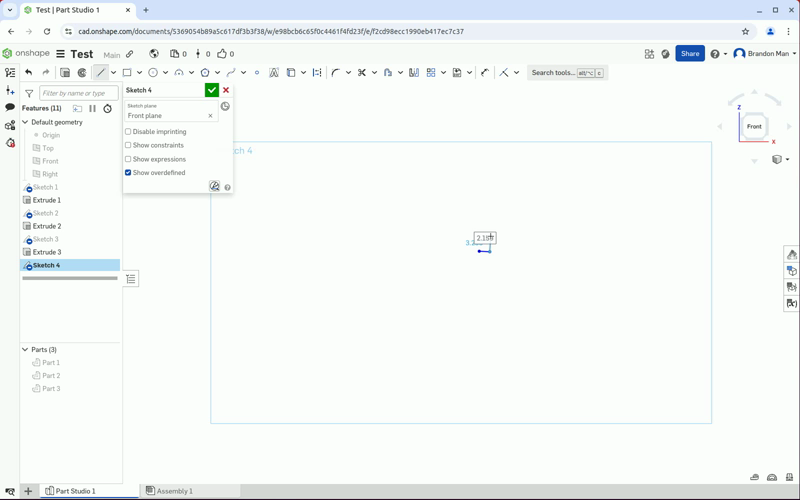
key_down(shift)
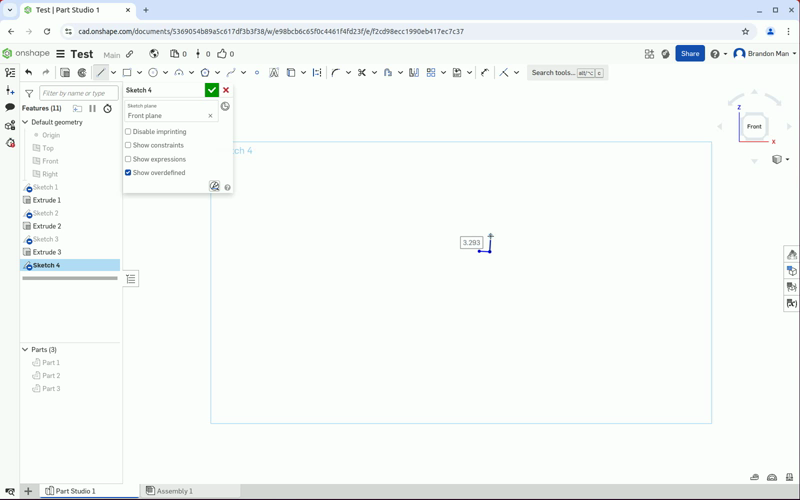
mouse_move(520, 235)
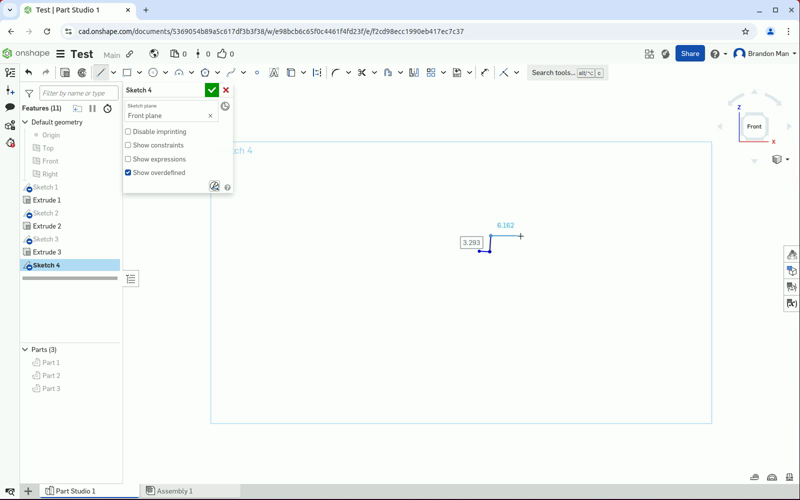
mouse_move(479, 234)
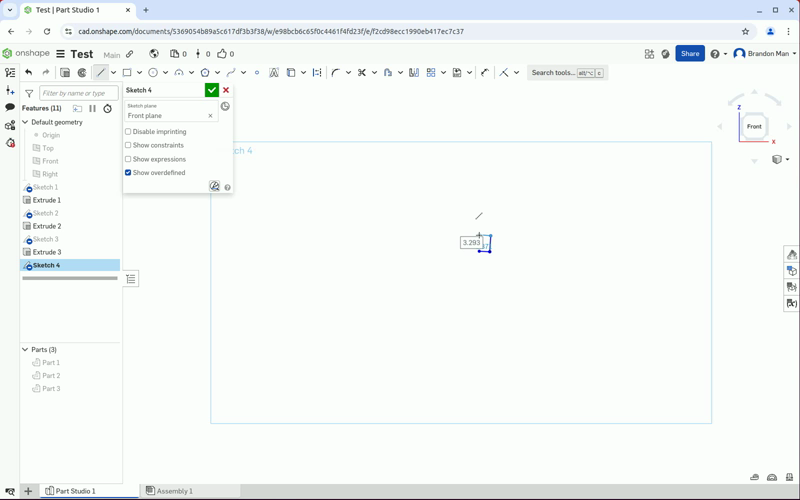
click(479, 234)
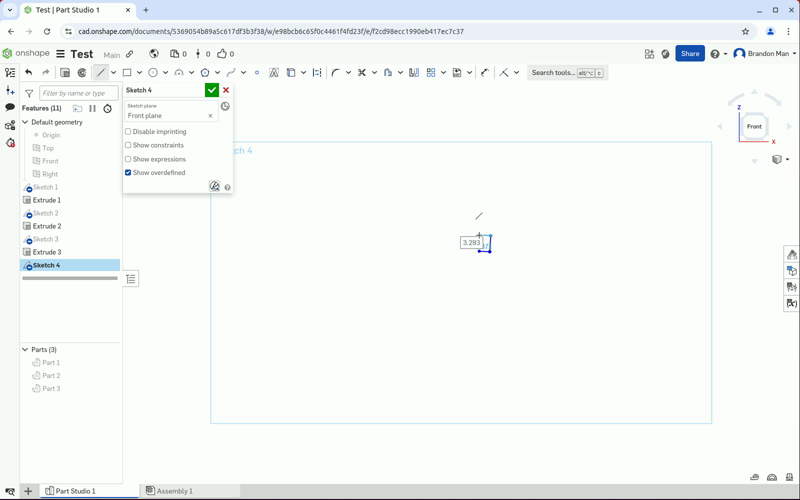
key_up(shift)
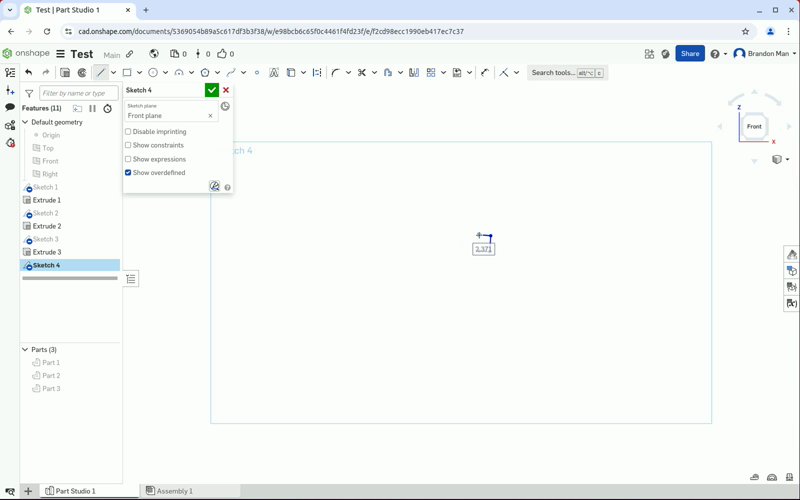
mouse_move(509, 234)
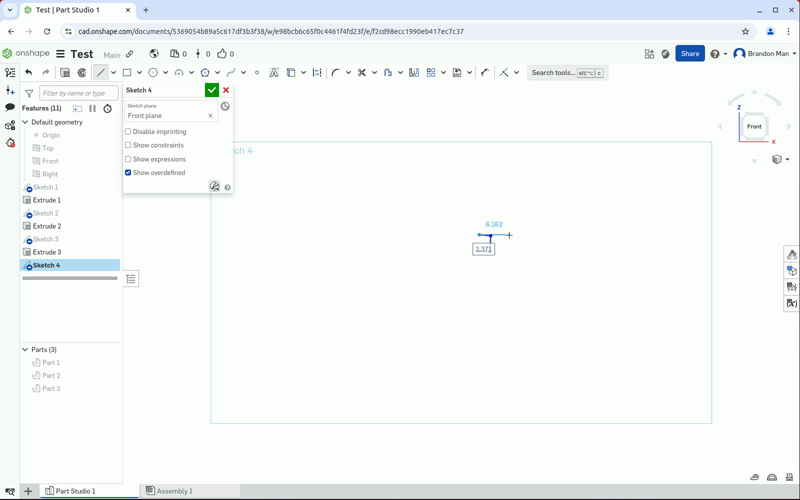
key_down(shift)
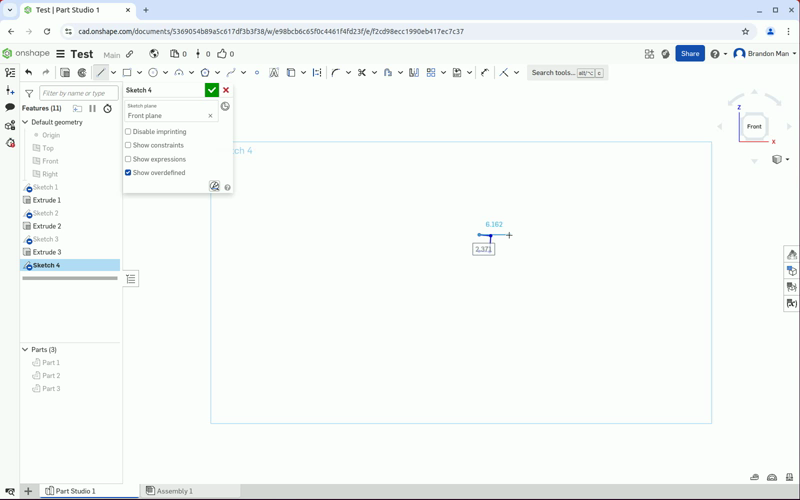
mouse_move(479, 251)
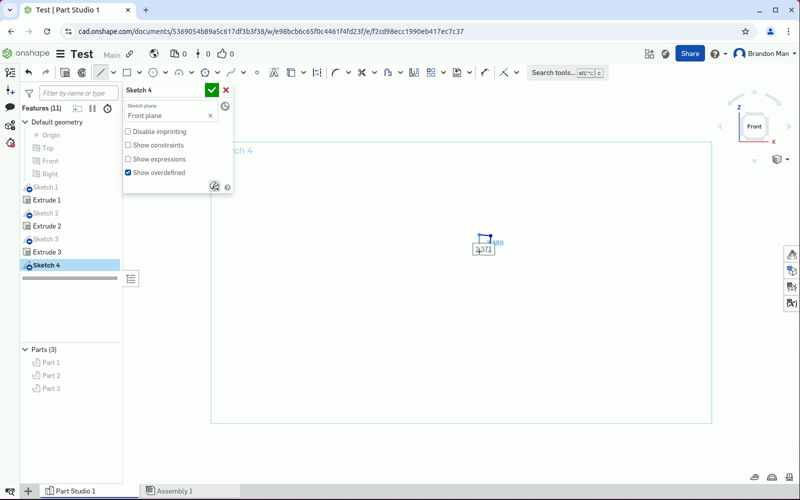
key_up(shift)
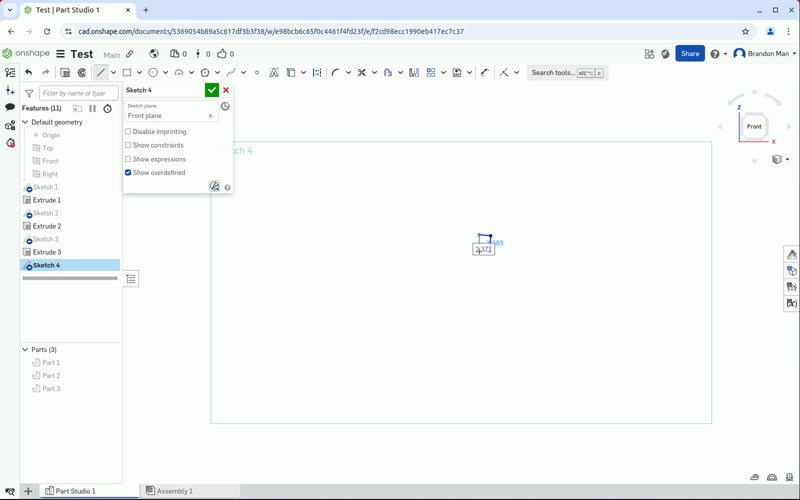
click(479, 251)
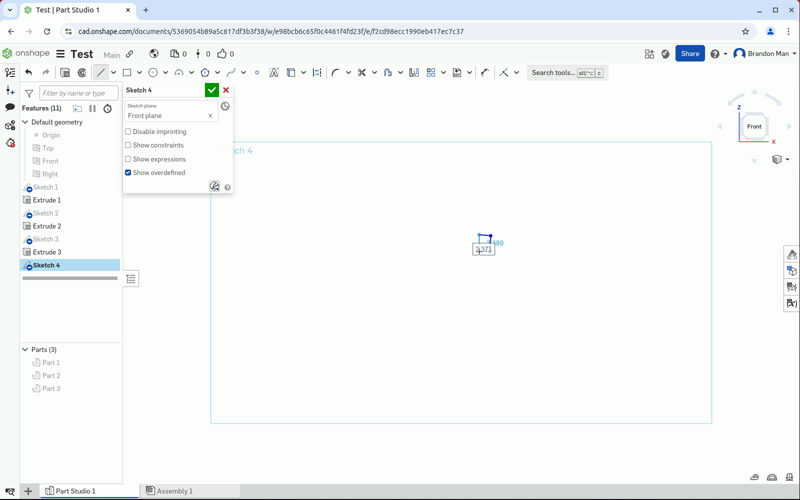
key(esc)
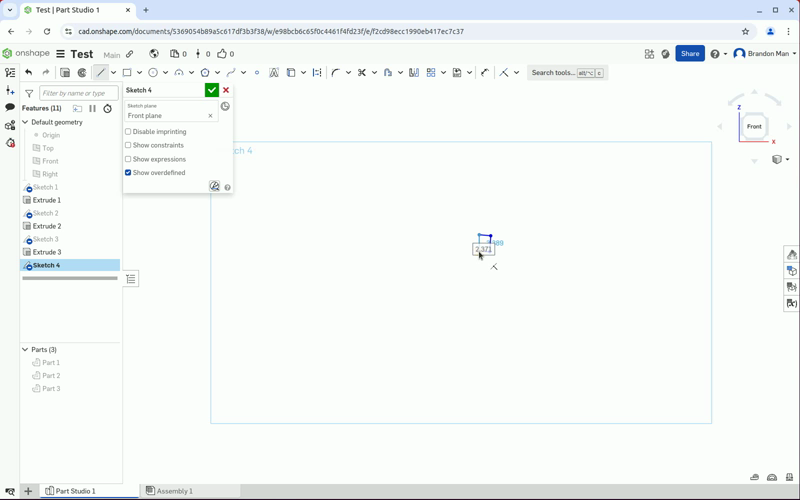
mouse_move(485, 242)
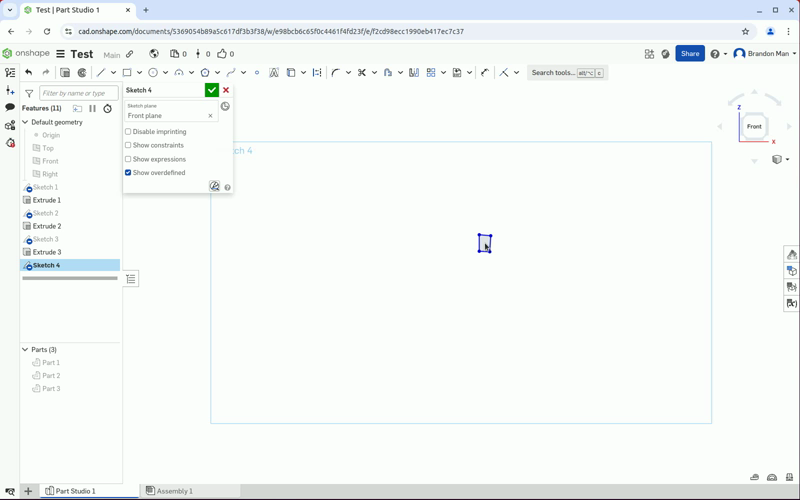
scroll(6)
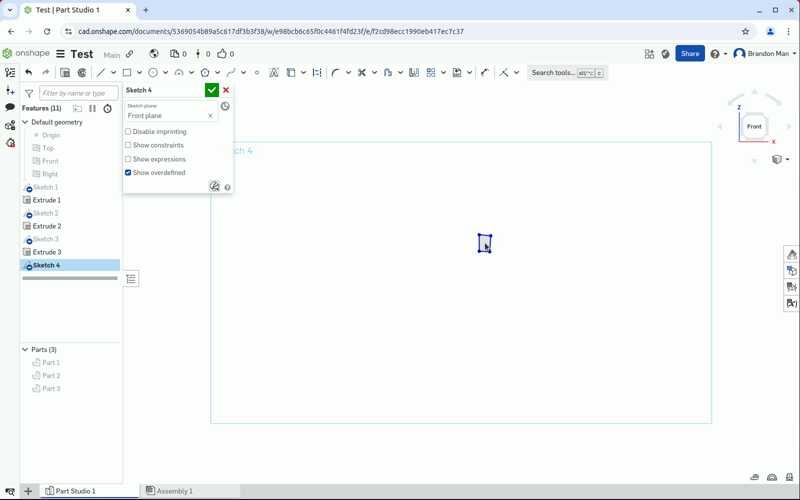
scroll(6)
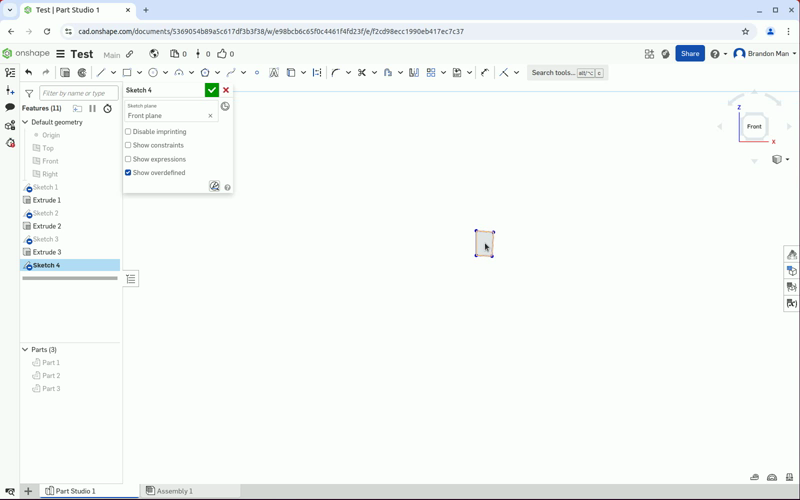
scroll(6)
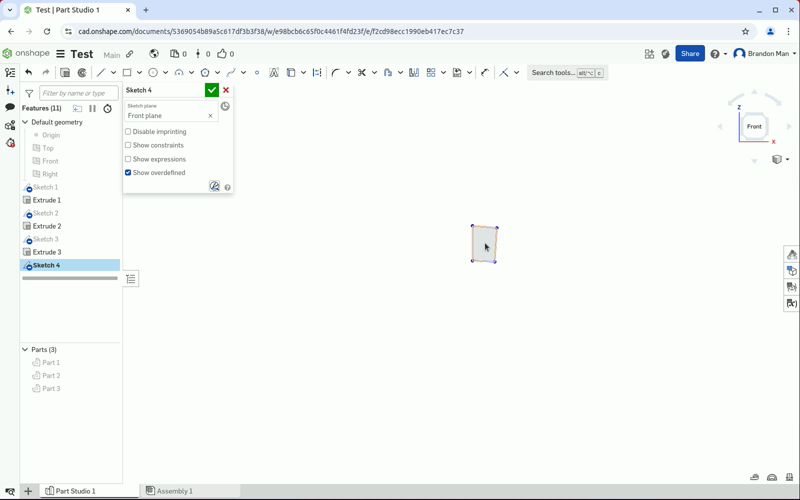
scroll(6)
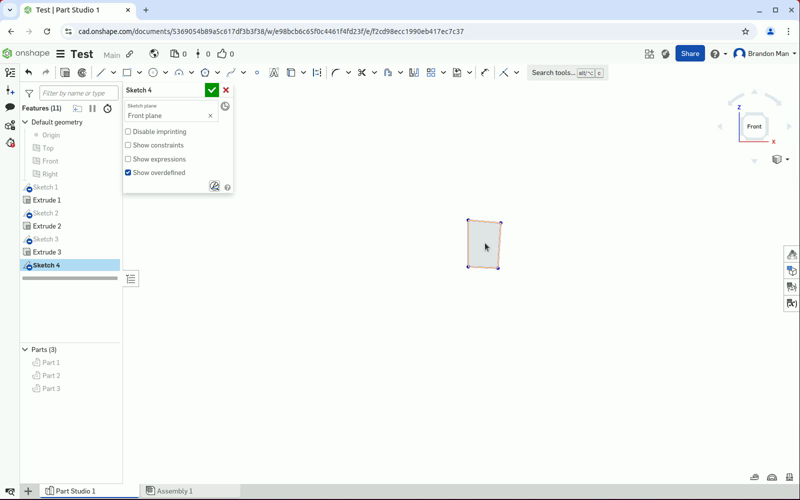
scroll(6)
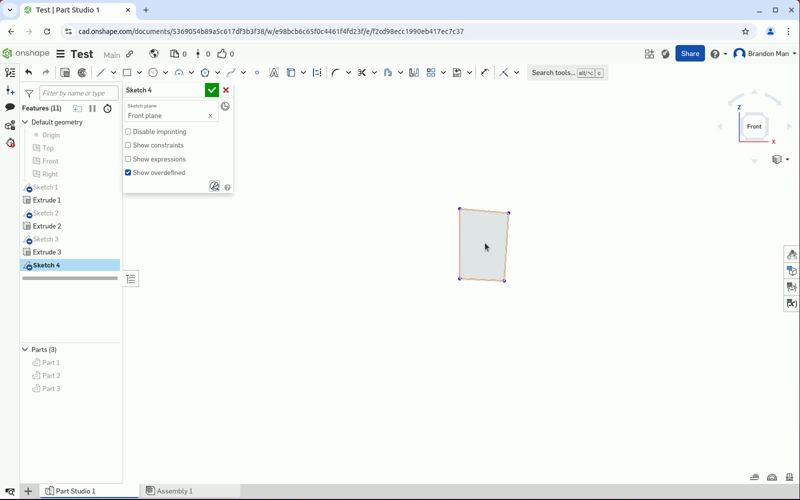
scroll(6)
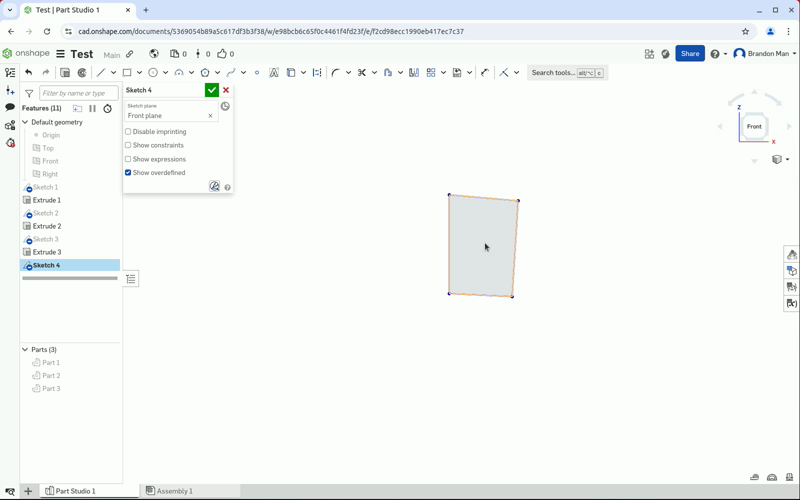
scroll(6)
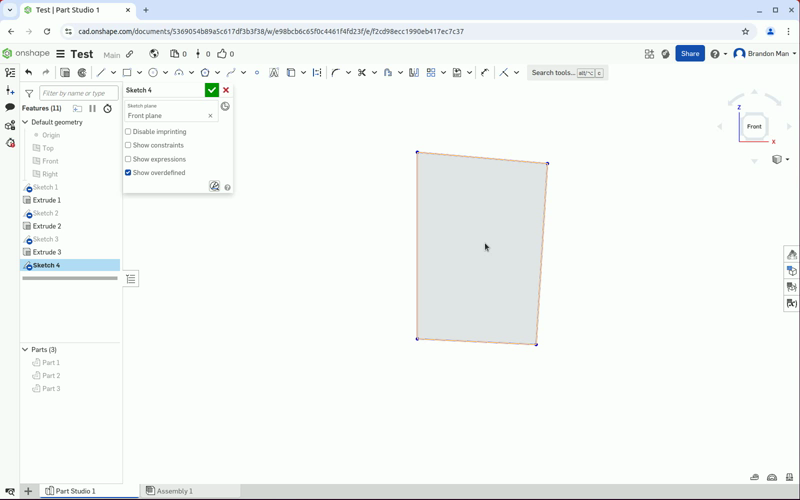
click(485, 242)
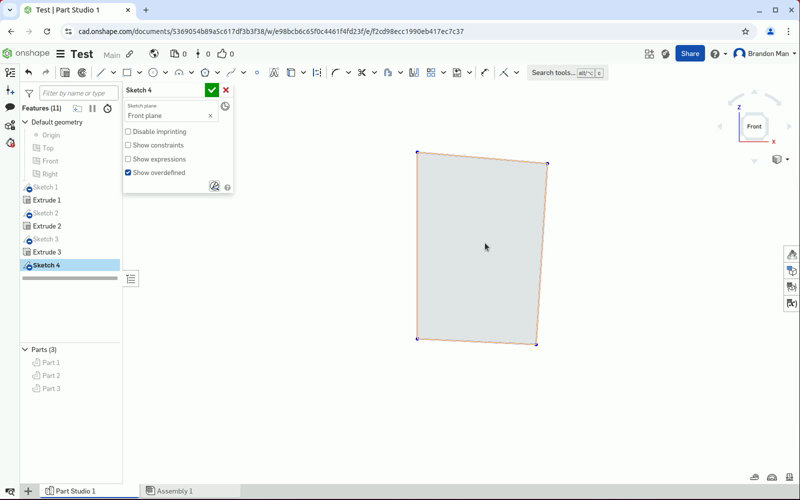
scroll(-6)
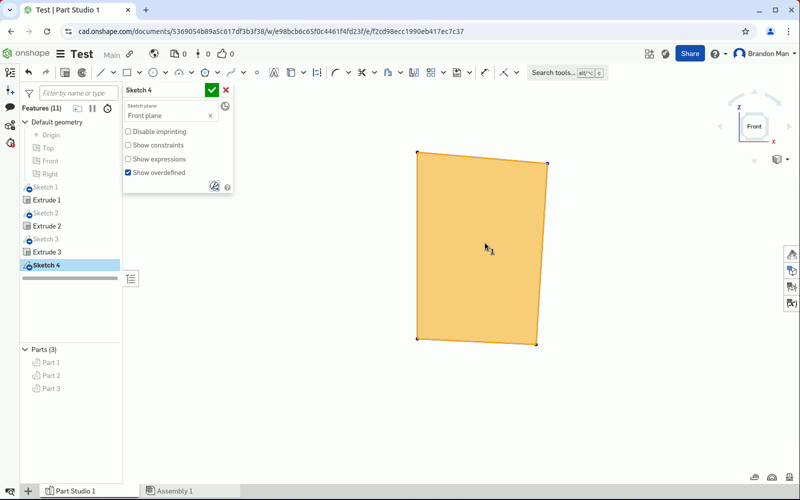
scroll(-6)
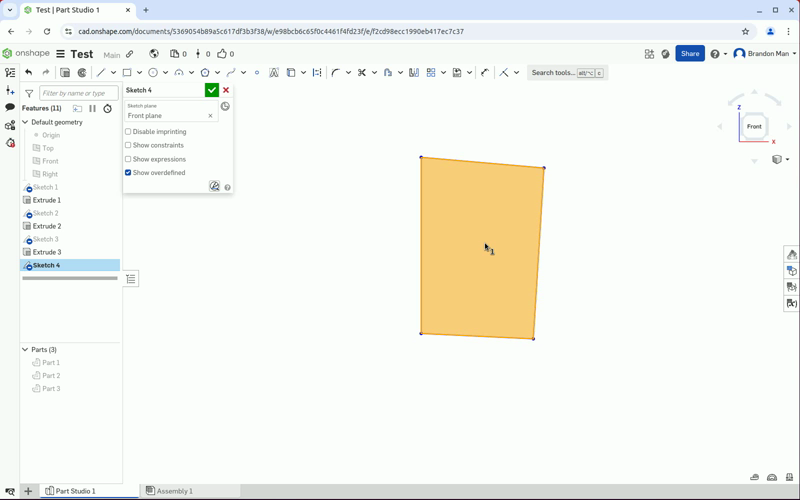
scroll(-6)
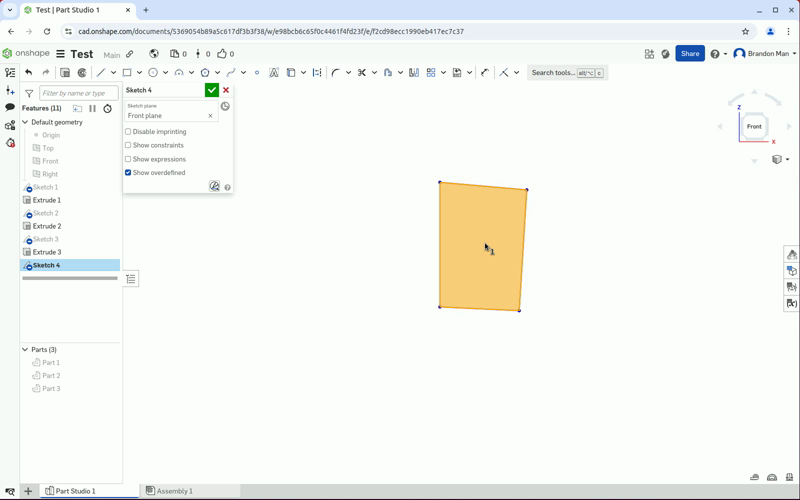
scroll(-6)
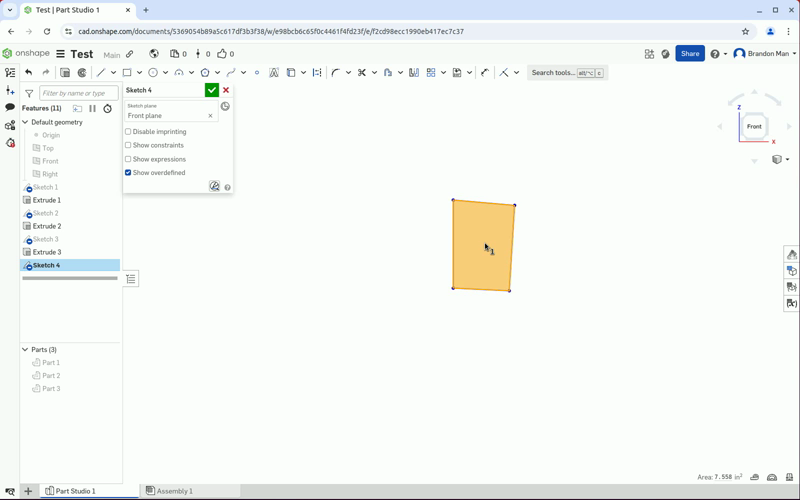
scroll(-6)
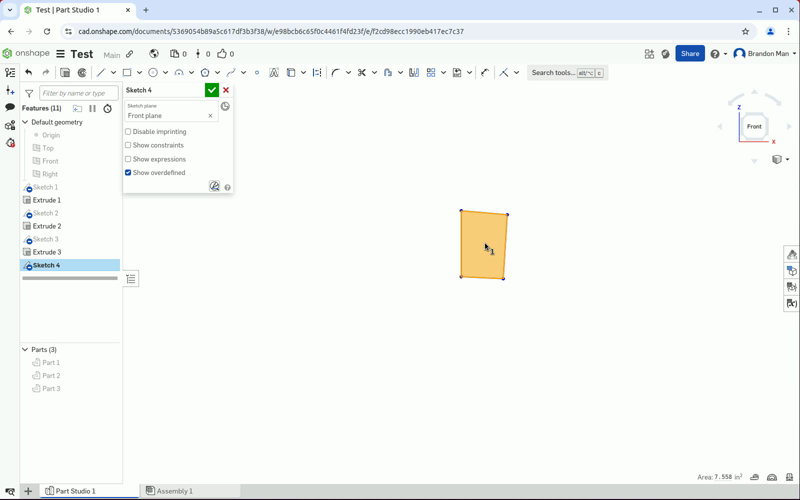
scroll(-6)
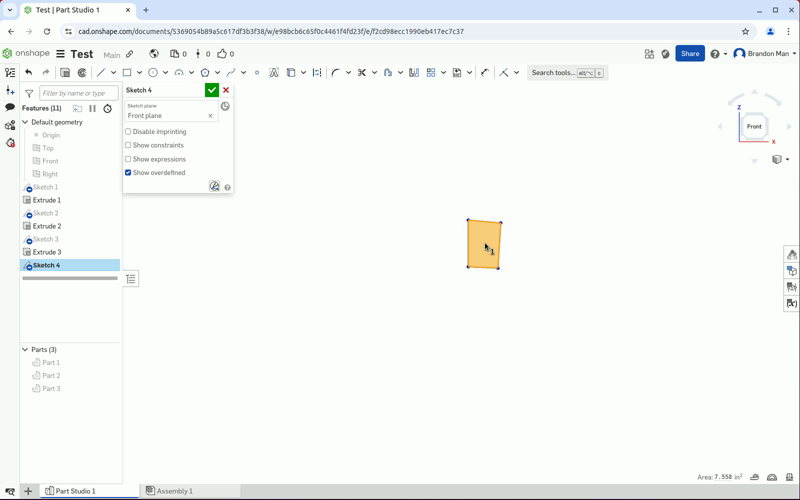
scroll(-6)
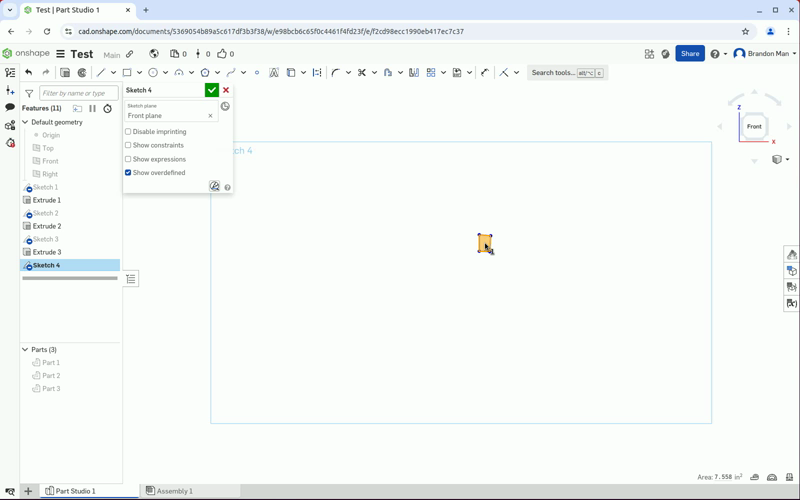
mouse_move(73, 352)
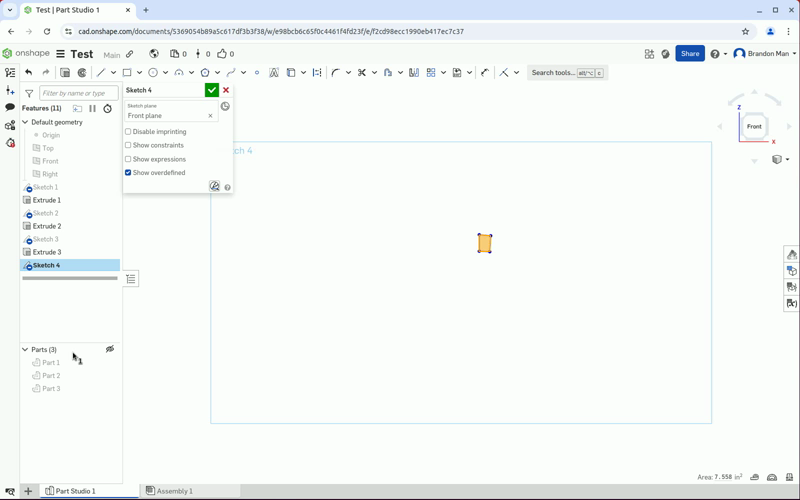
key(shift+y)
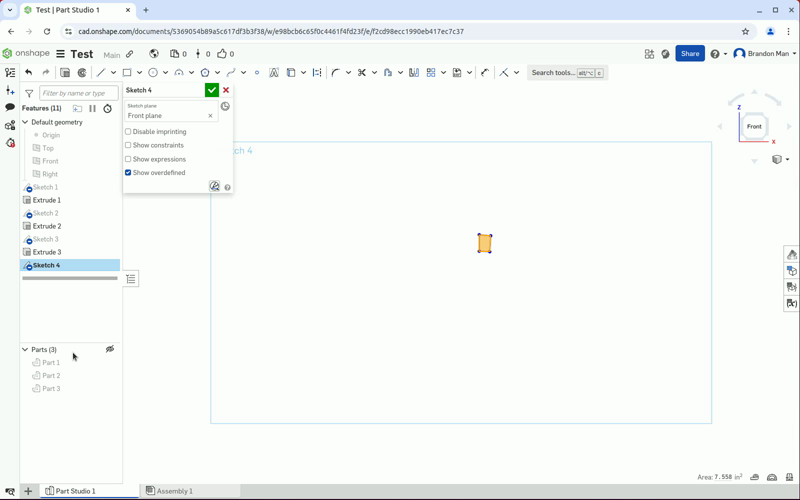
key(shift+e)
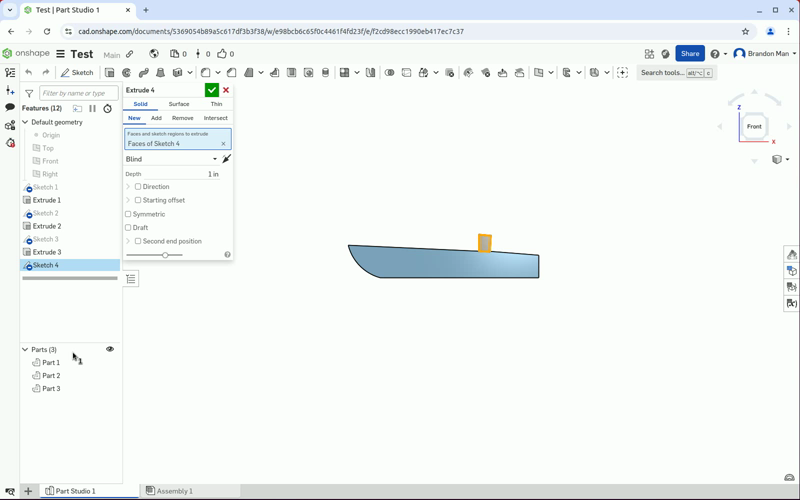
mouse_move(143, 106)
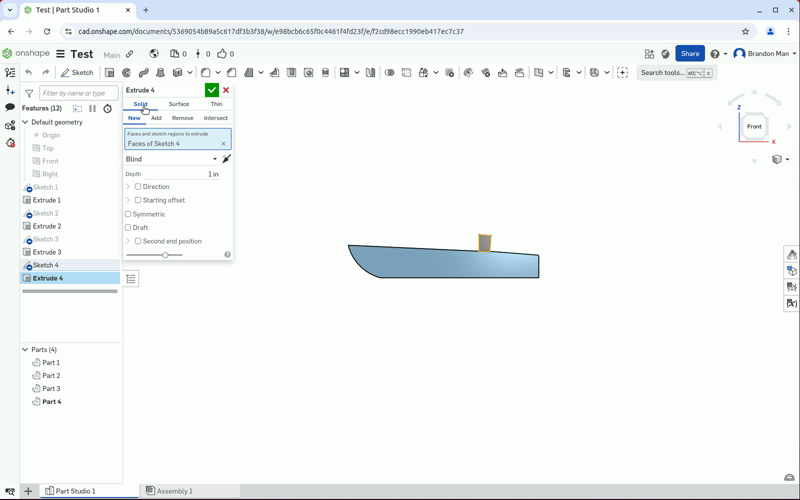
click(143, 106)
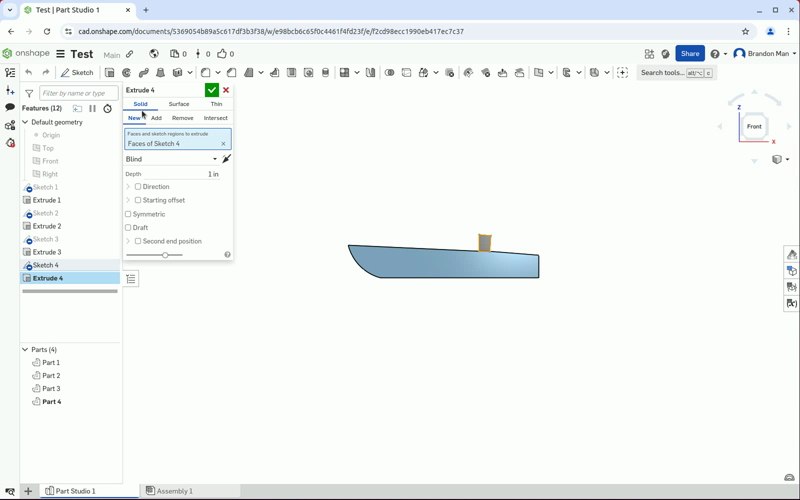
mouse_move(137, 120)
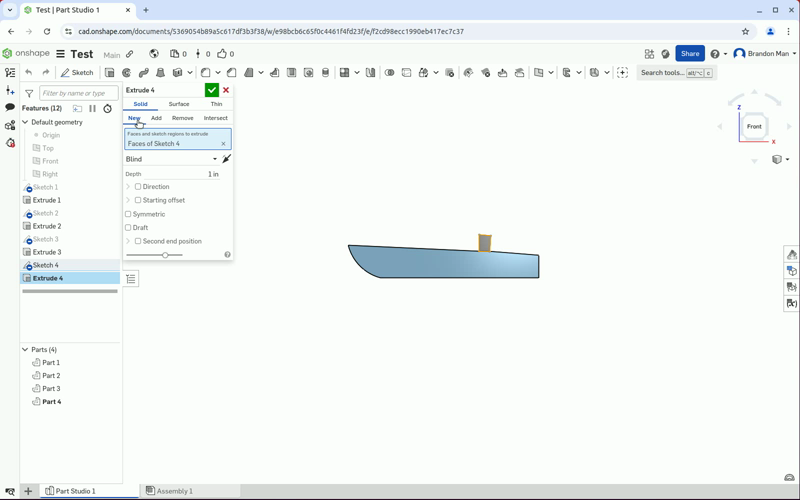
click(137, 120)
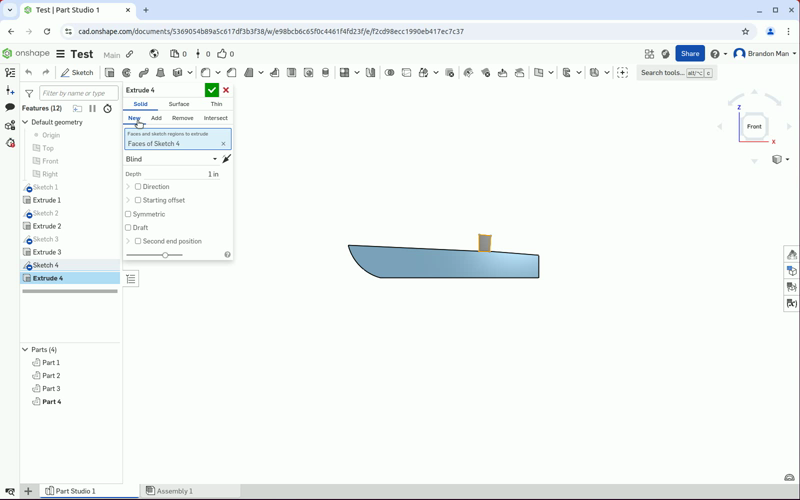
key(tab, 4)
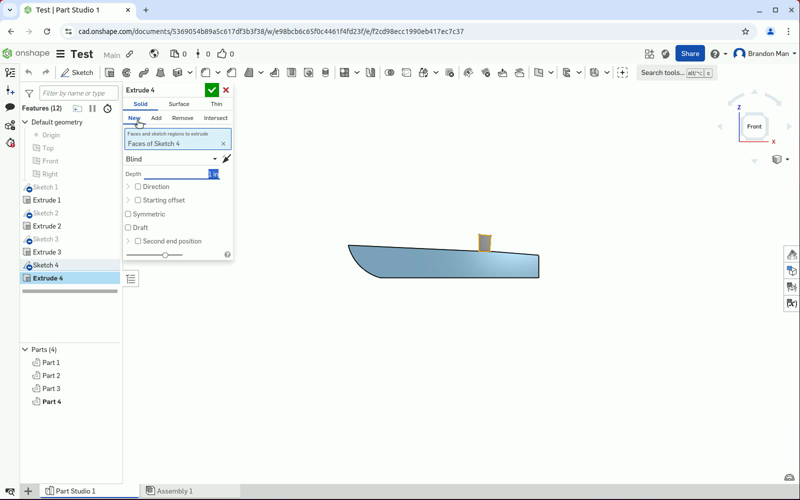
text(7.943)
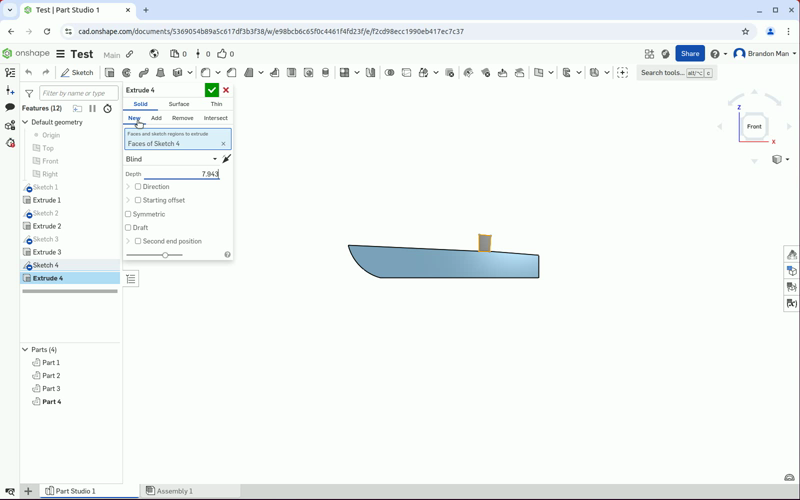
key(enter)
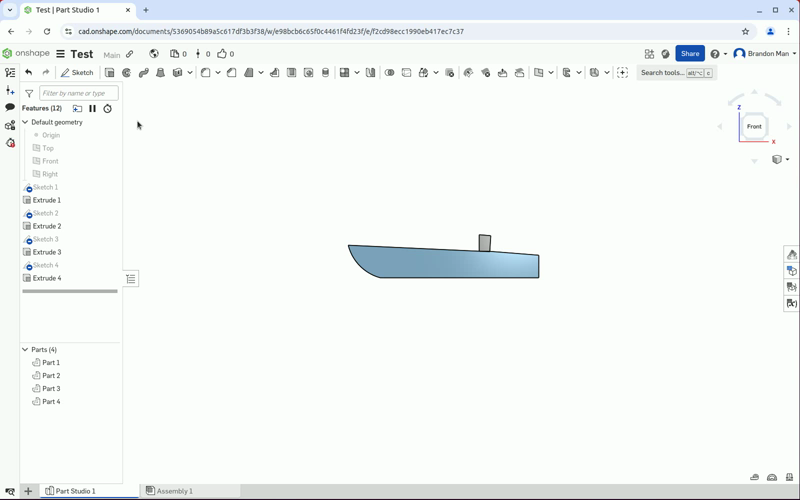
key(shift+h)
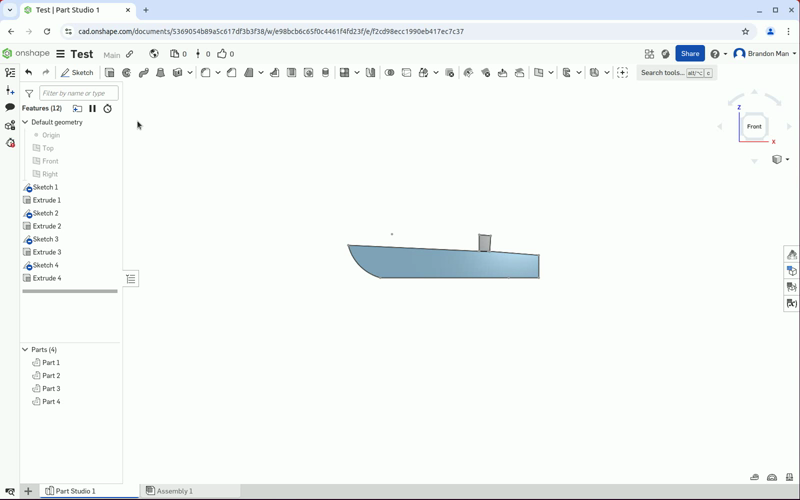
key(shift+h)
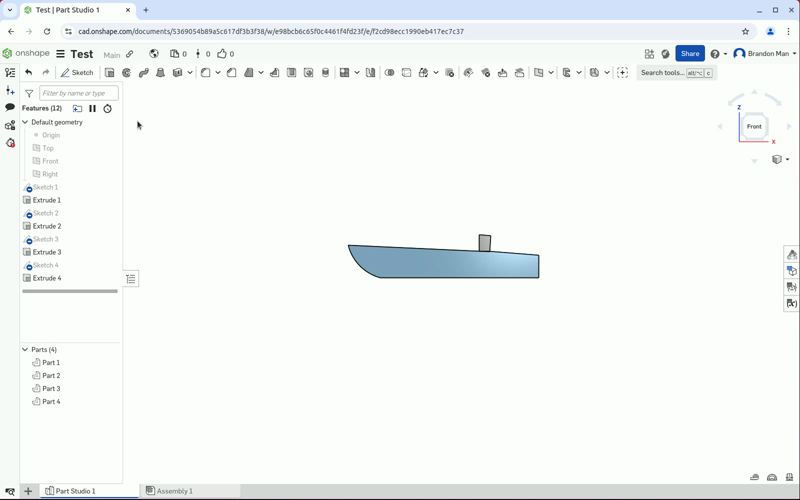
mouse_move(73, 189)
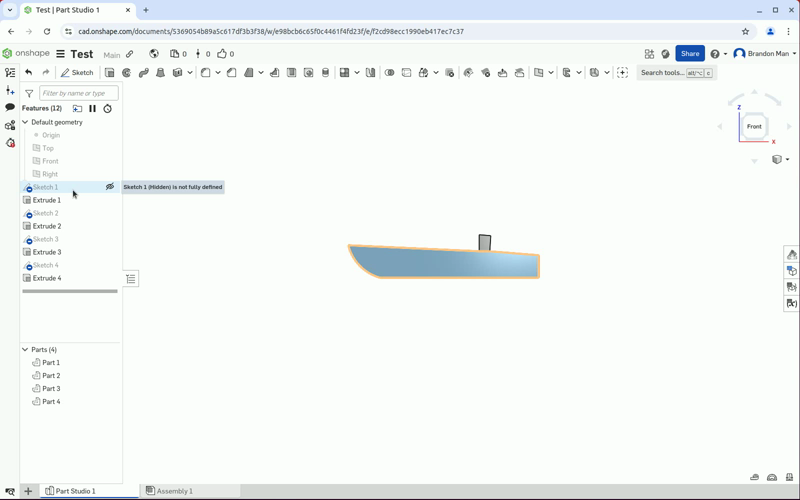
click(73, 189)
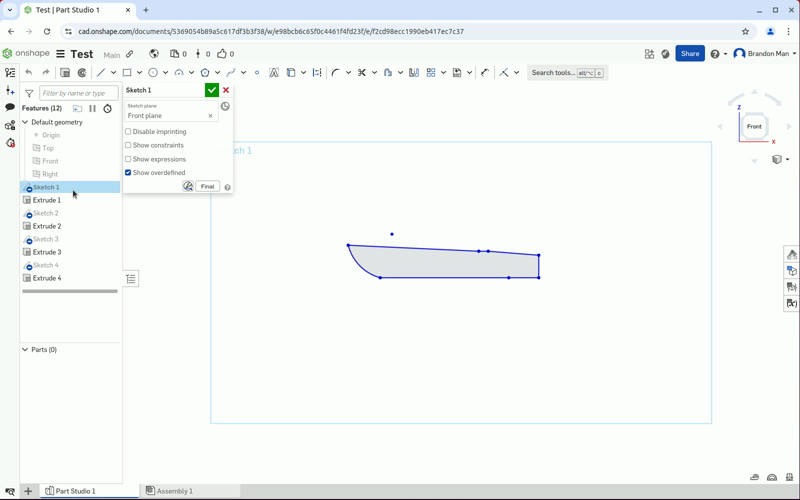
mouse_move(229, 92)
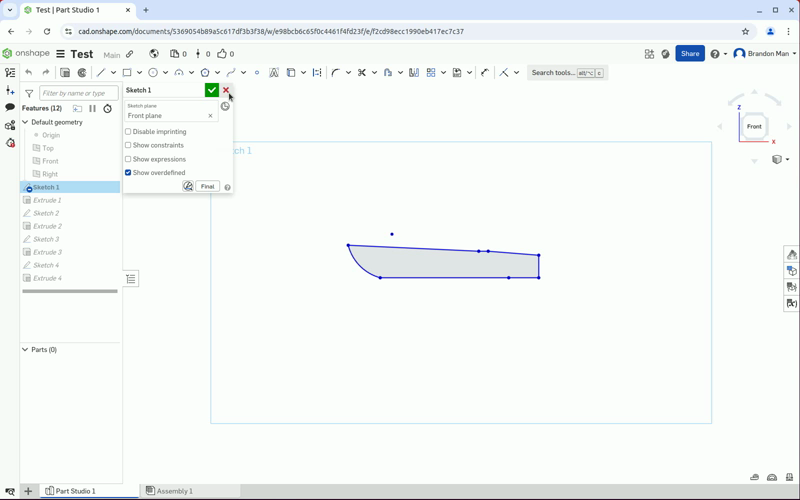
click(229, 92)
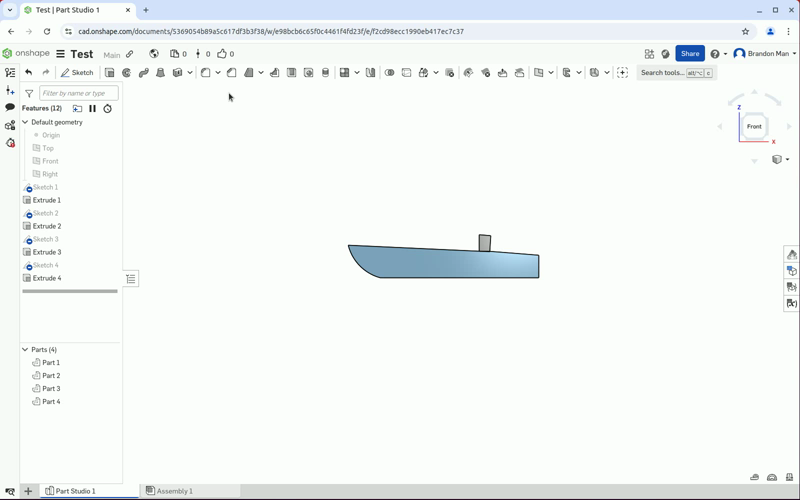
mouse_move(73, 352)
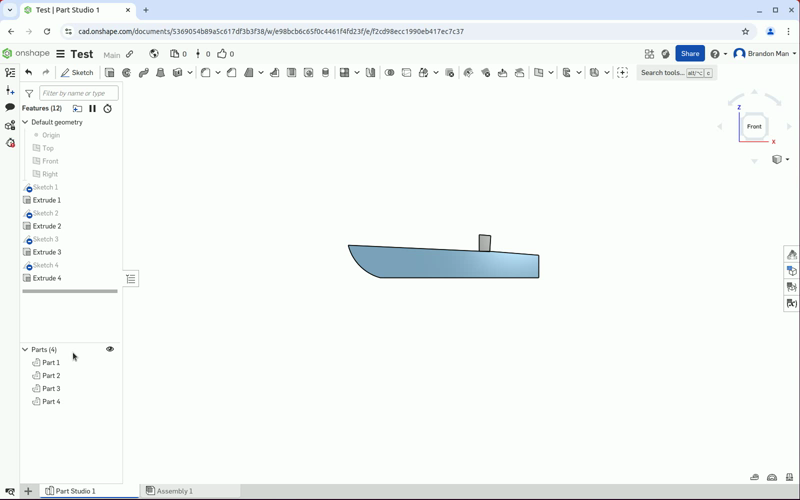
key(y)
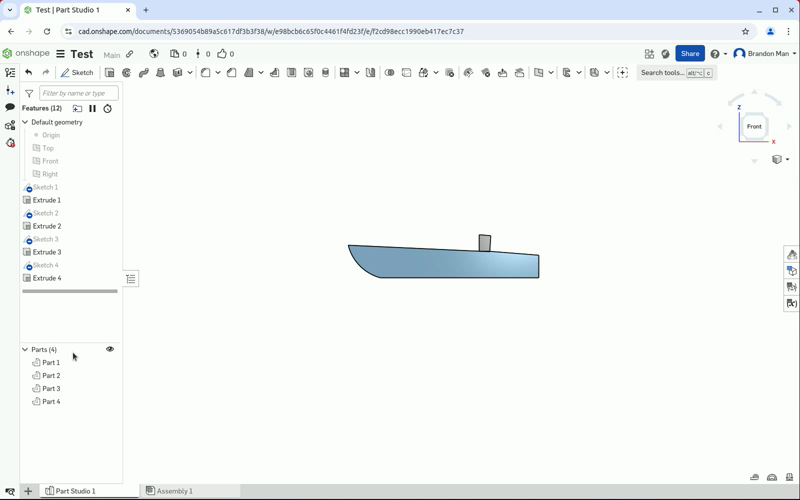
key(shift+p)
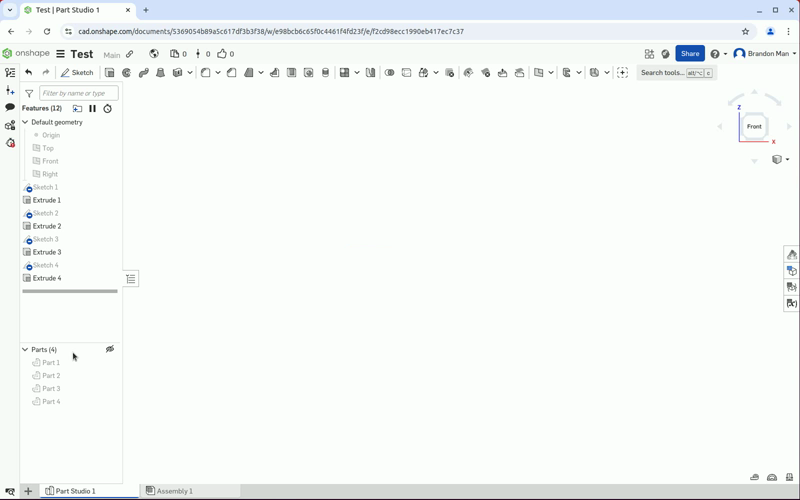
key(space)
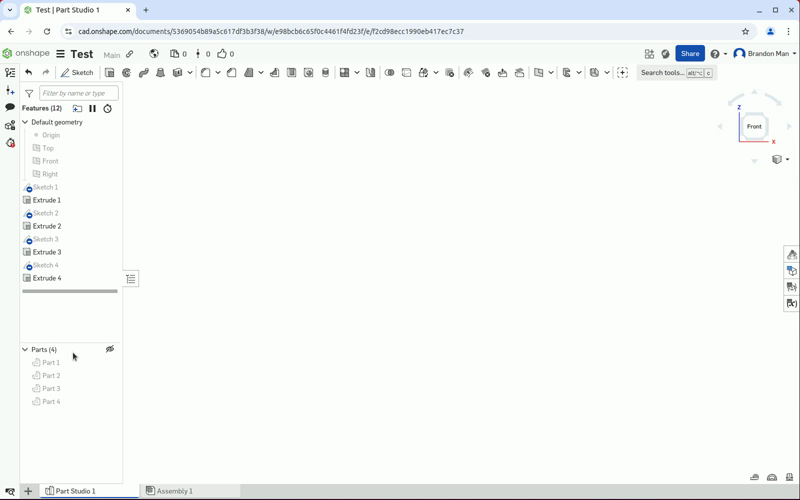
key_down(shift)
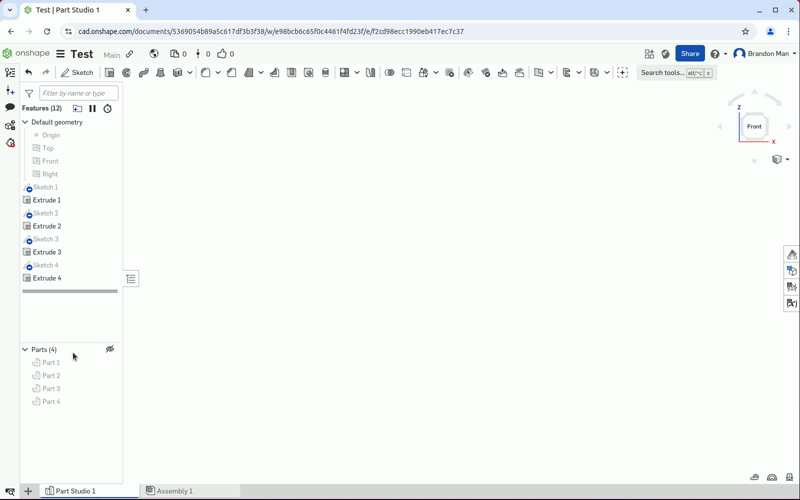
key(down)
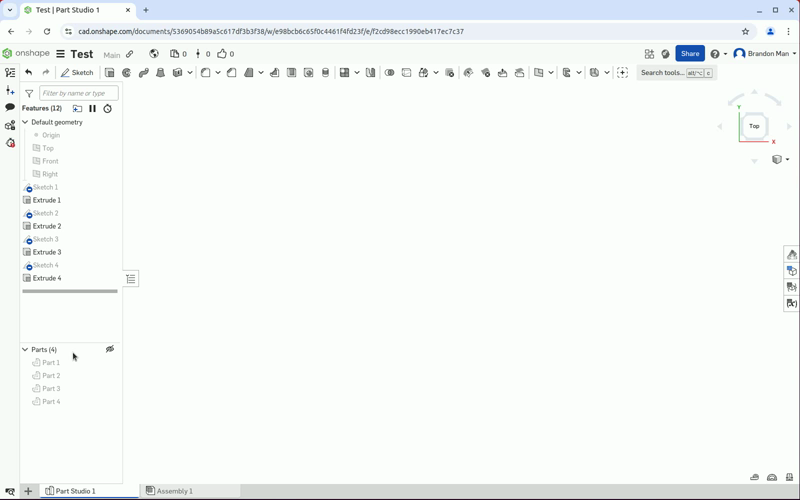
key_up(shift)
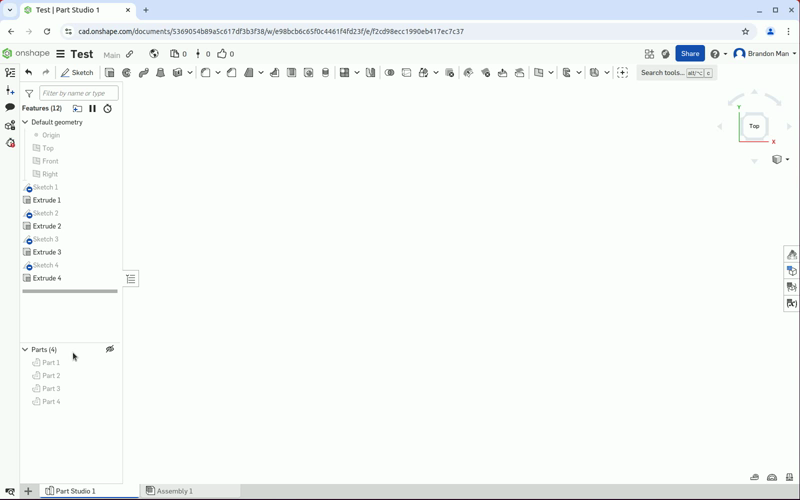
mouse_move(73, 352)
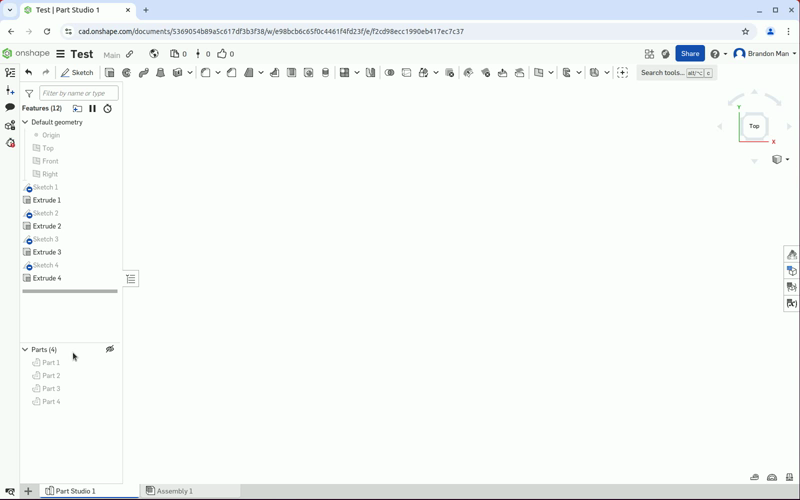
key(shift+y)
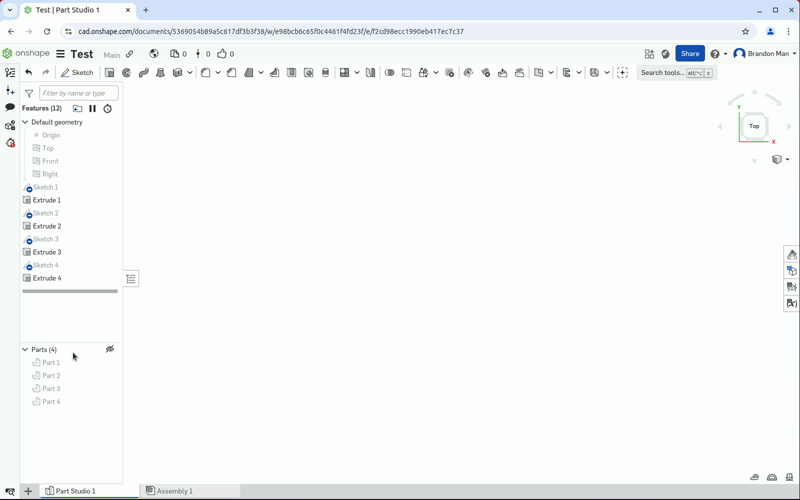
key(shift+s)
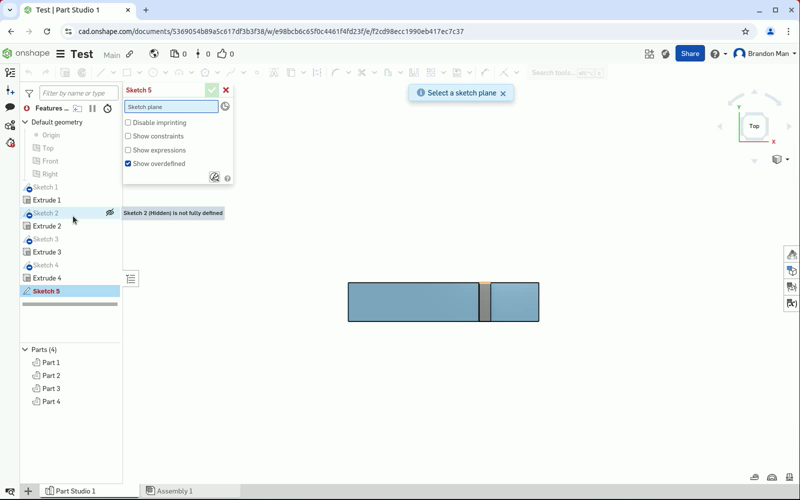
scroll(3)
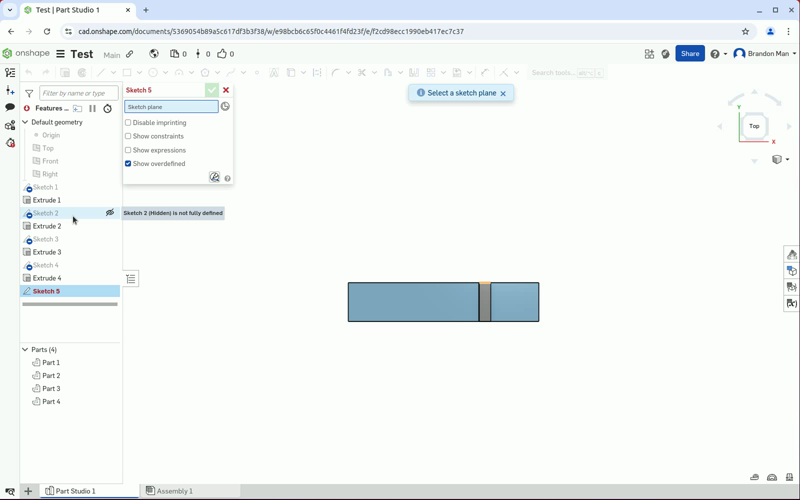
mouse_move(73, 150)
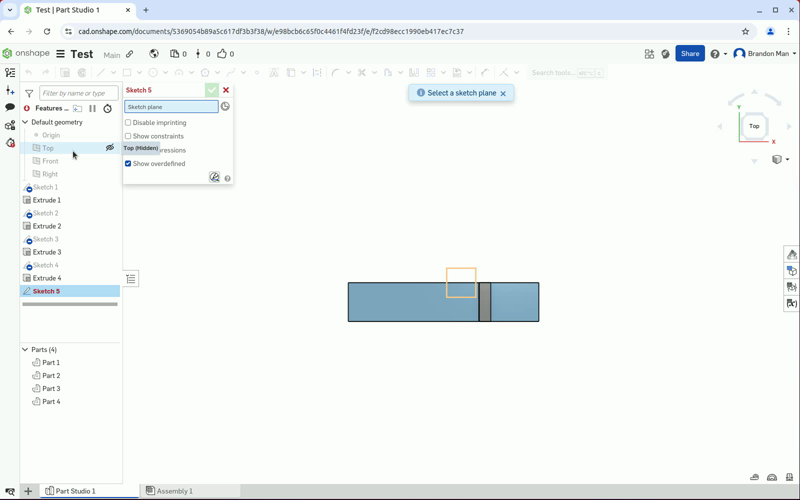
click(73, 150)
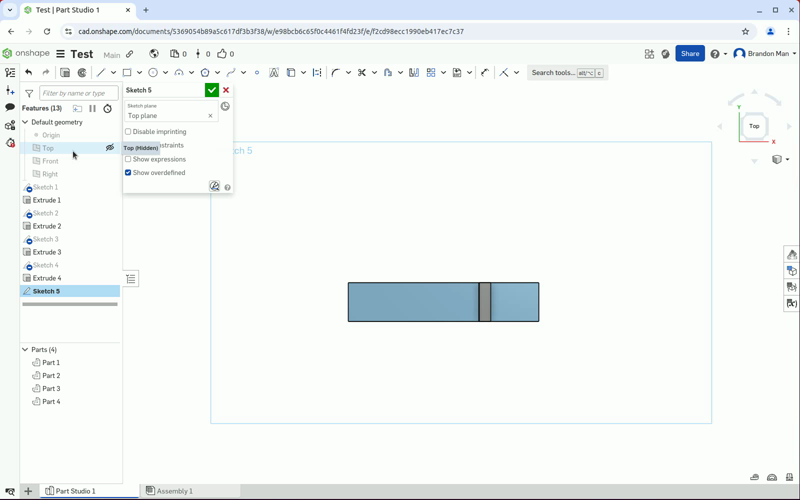
mouse_move(73, 352)
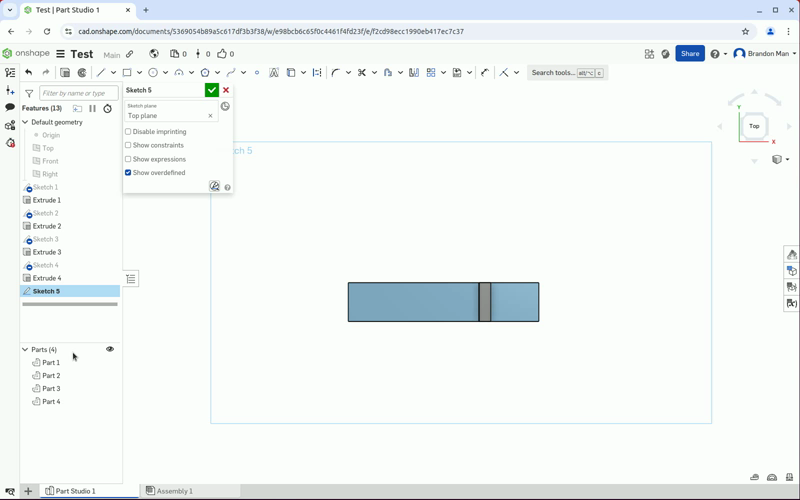
key(y)
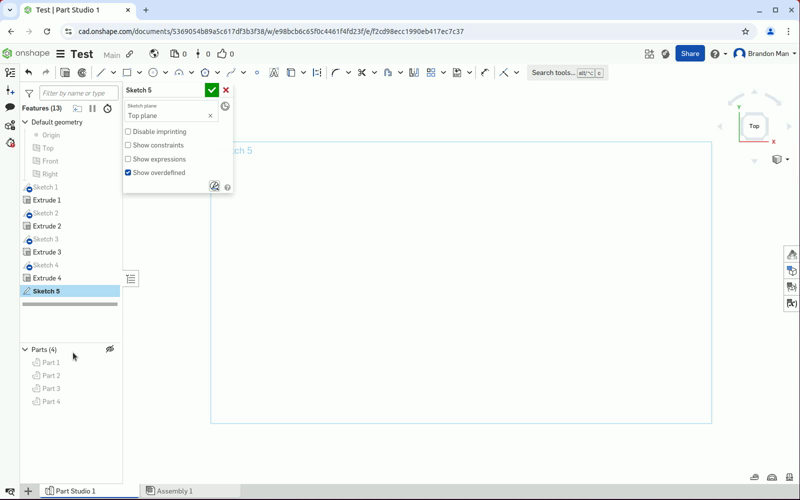
key(l)
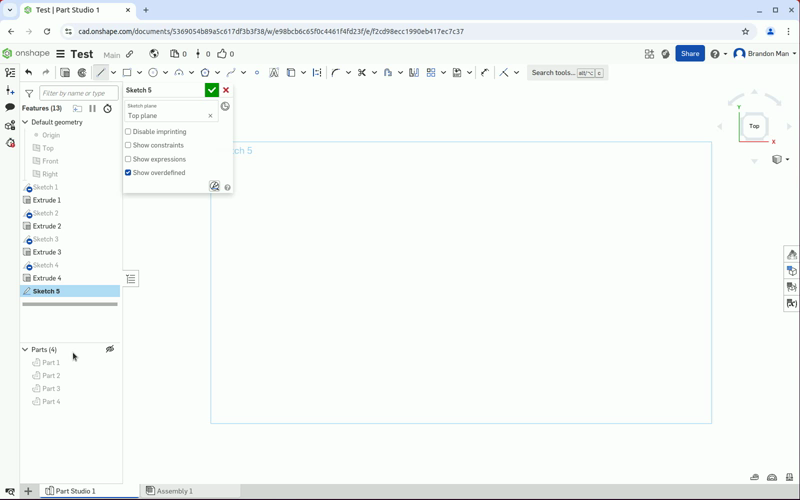
key_down(shift)
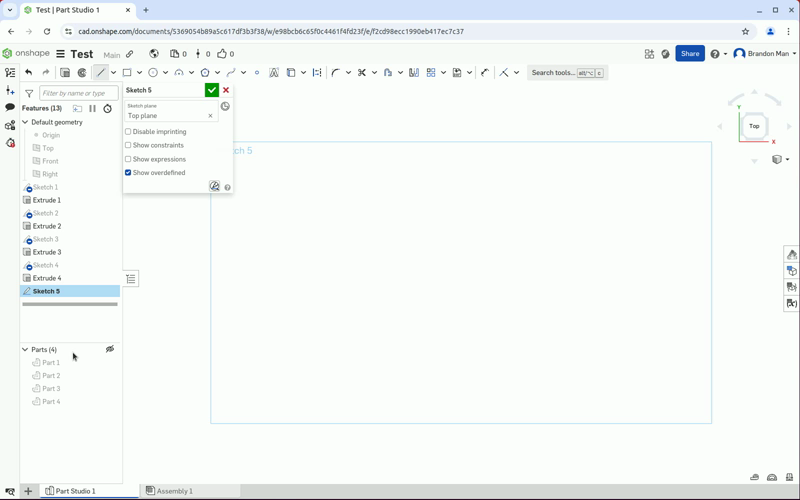
mouse_move(359, 308)
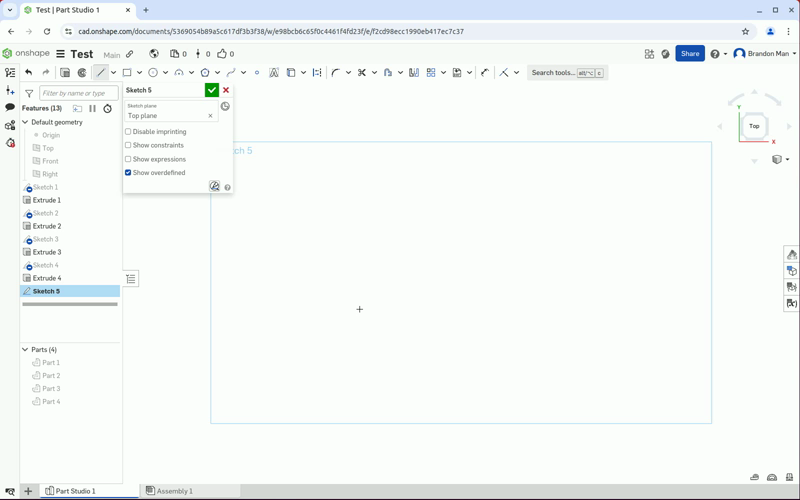
click(359, 308)
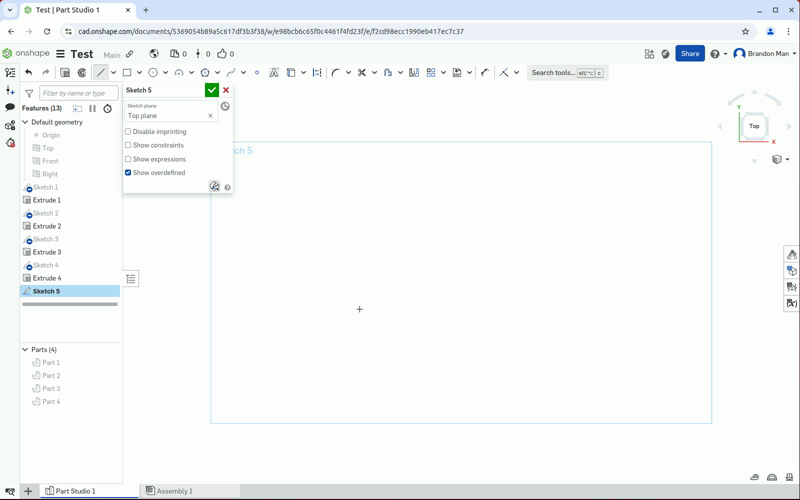
key_up(shift)
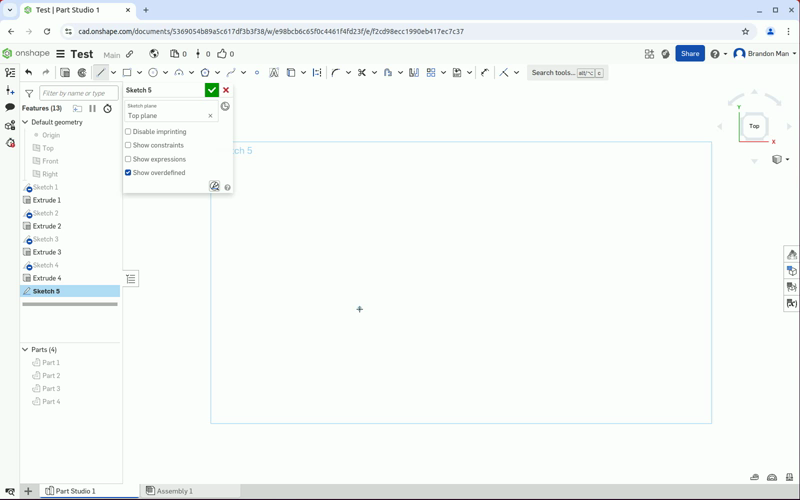
key_down(shift)
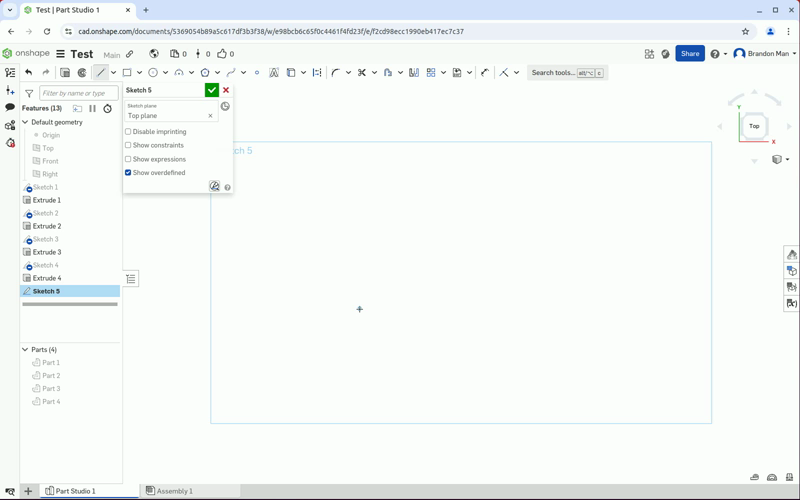
mouse_move(460, 308)
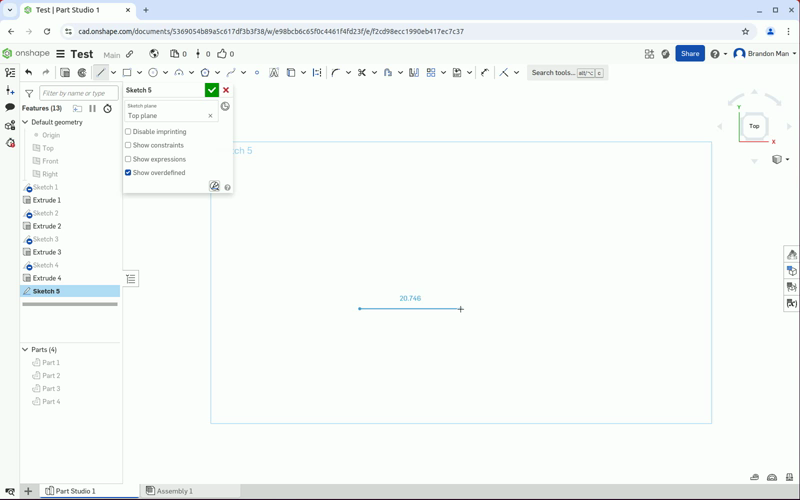
click(460, 308)
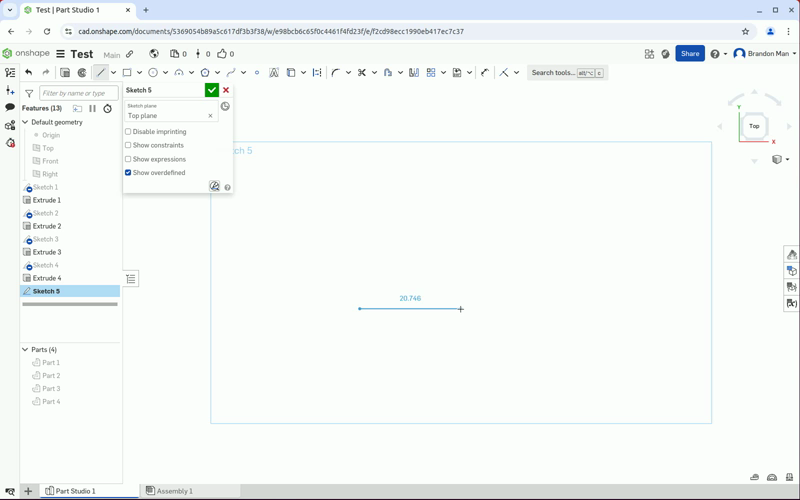
key_up(shift)
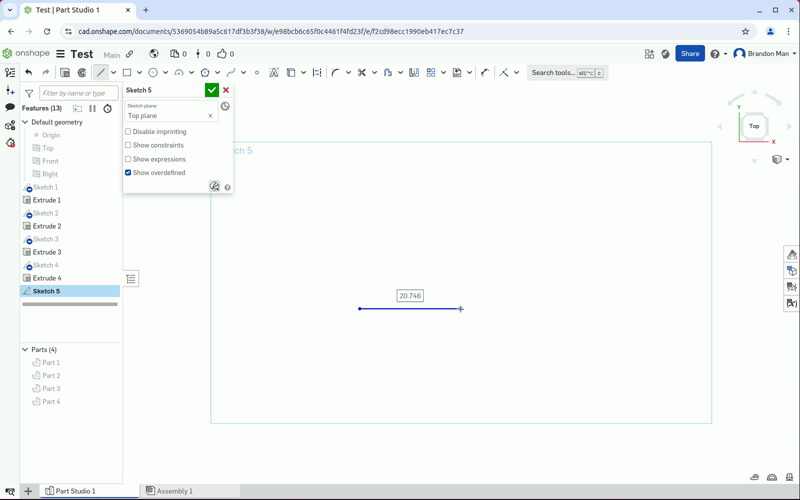
key_down(shift)
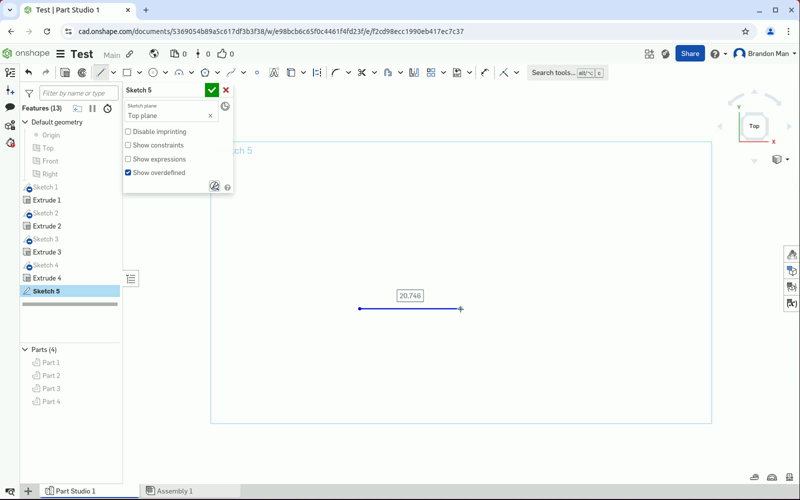
mouse_move(490, 308)
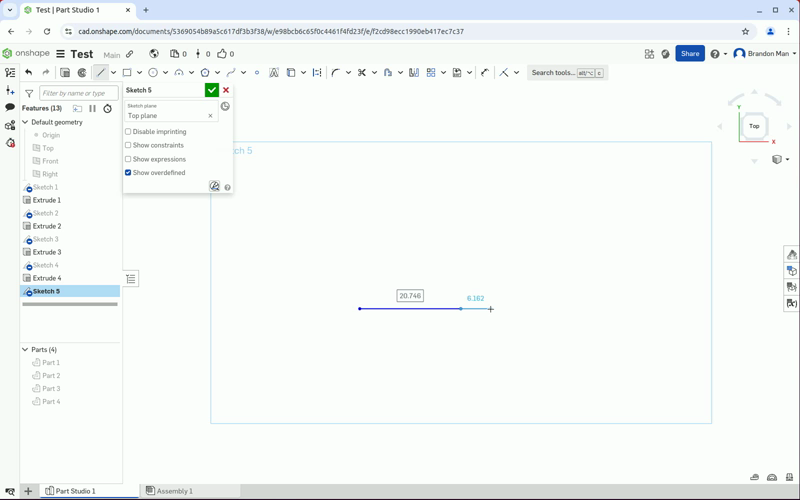
mouse_move(460, 292)
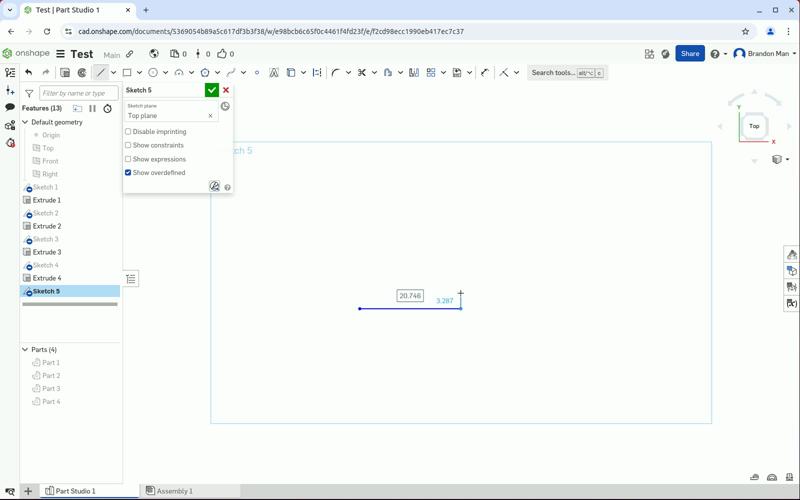
click(460, 292)
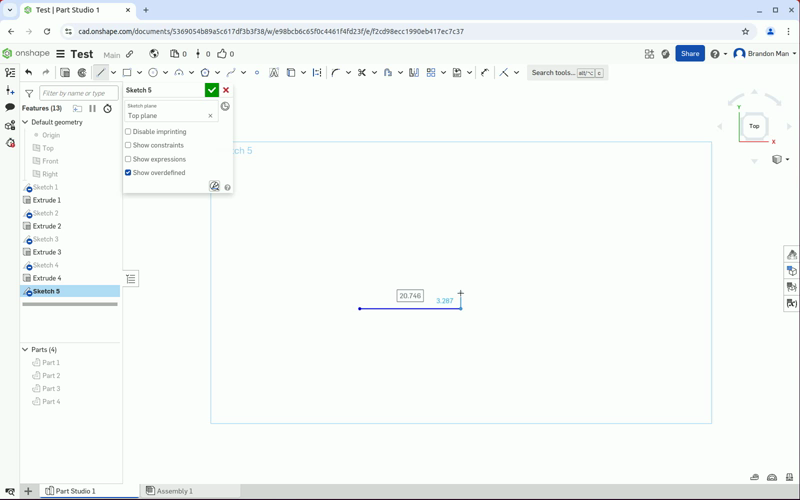
key_up(shift)
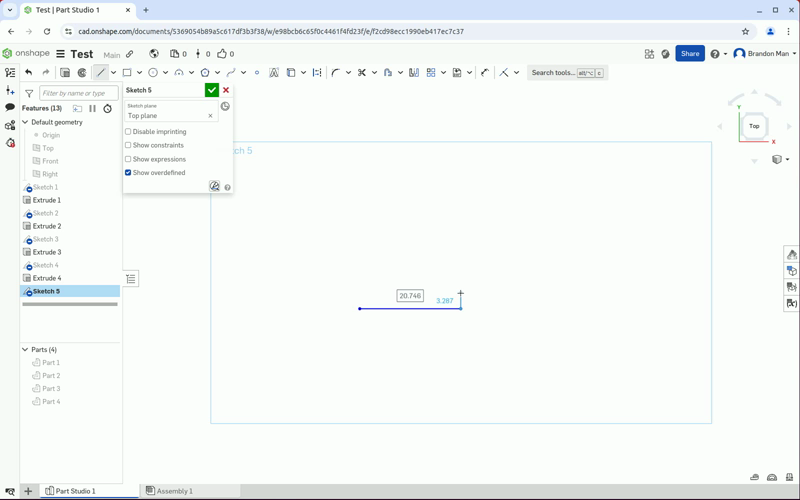
key_down(shift)
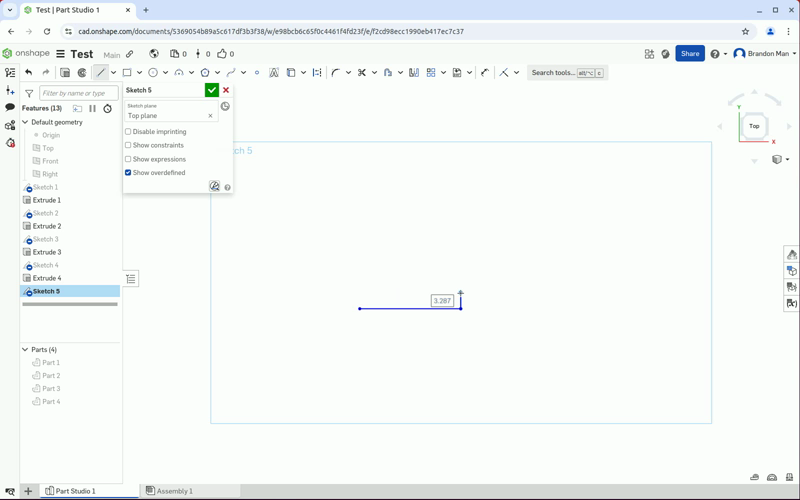
mouse_move(359, 292)
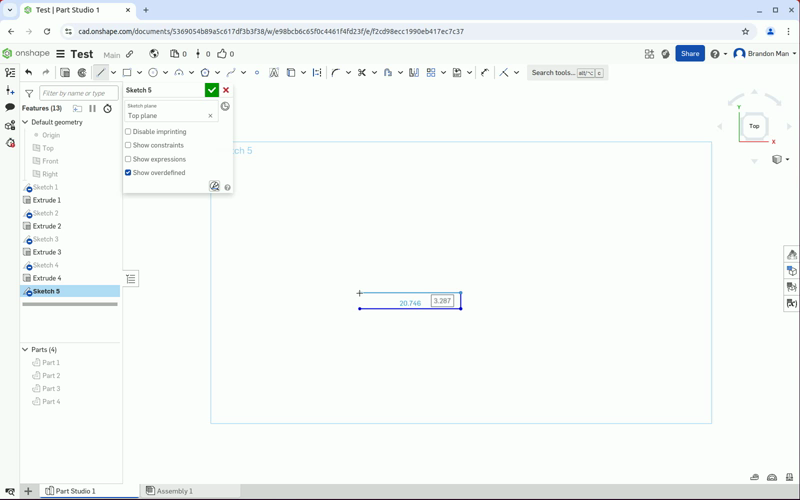
click(359, 292)
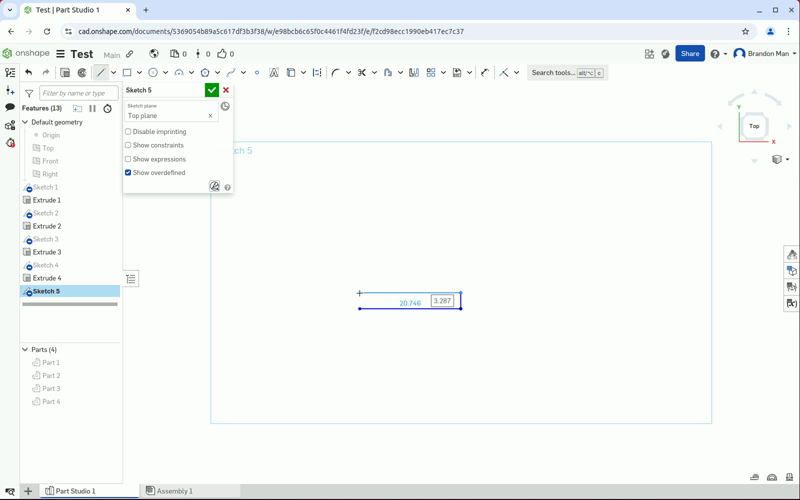
key_up(shift)
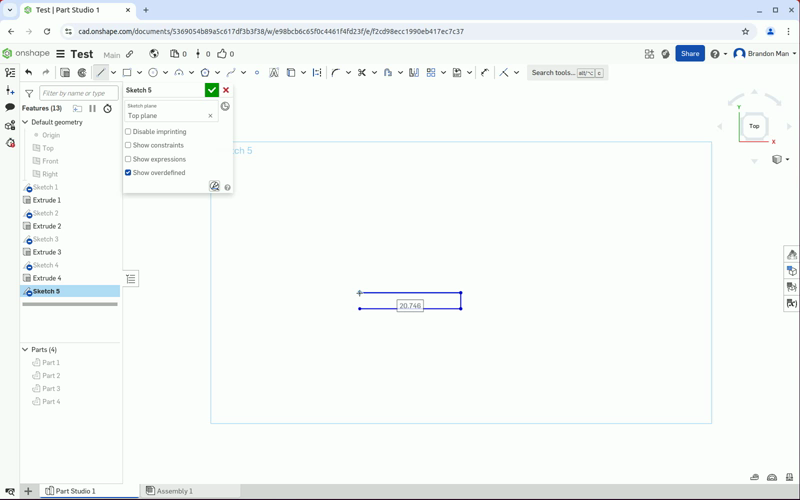
mouse_move(389, 292)
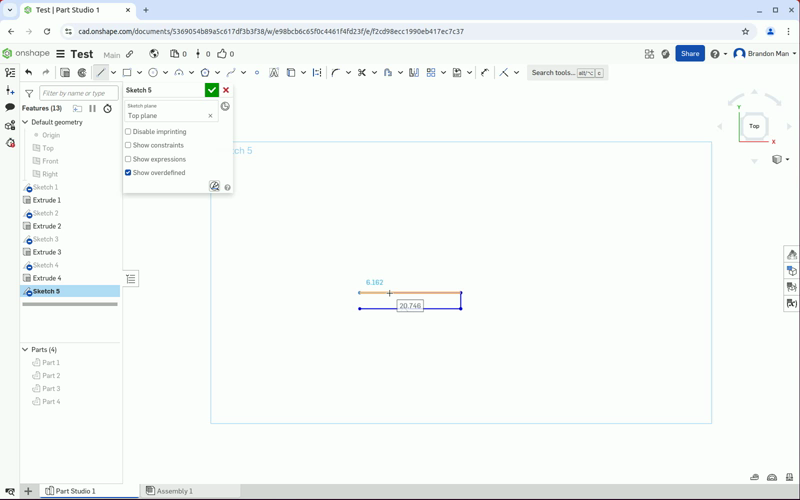
key_down(shift)
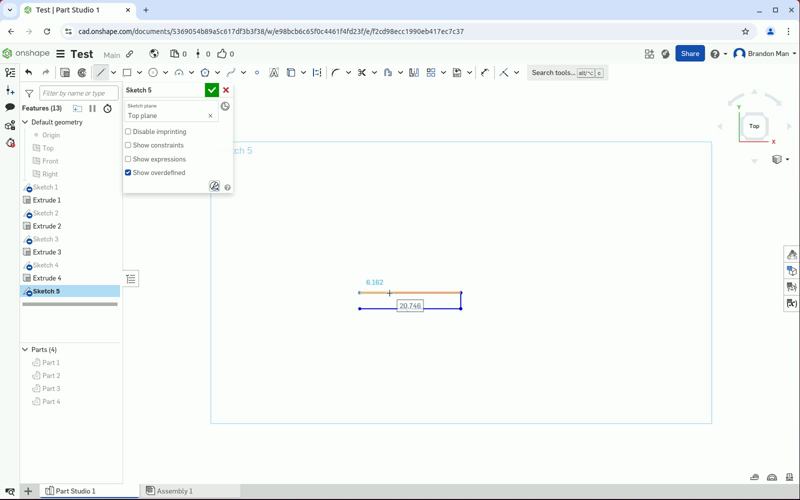
mouse_move(359, 308)
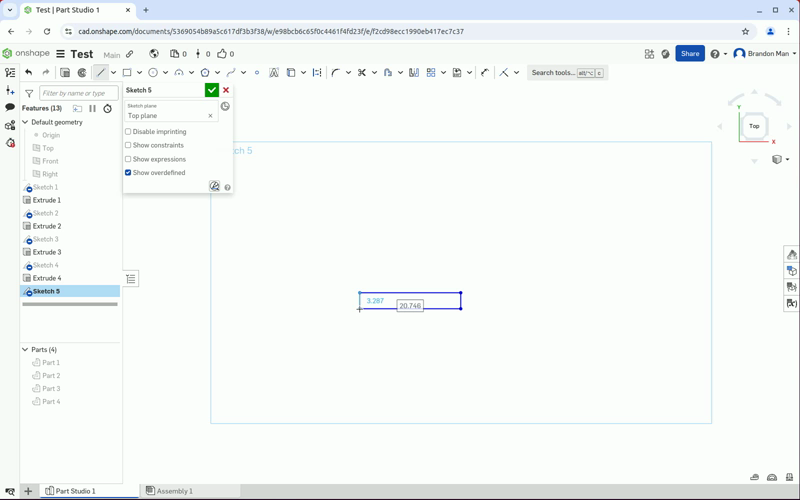
key_up(shift)
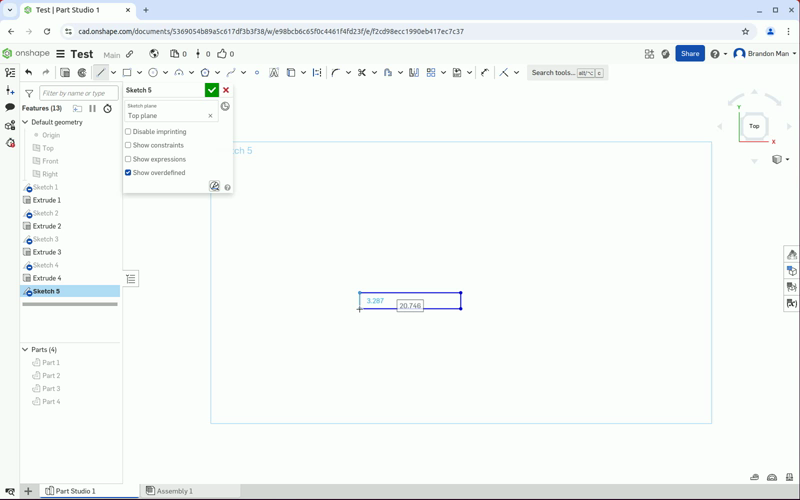
click(359, 308)
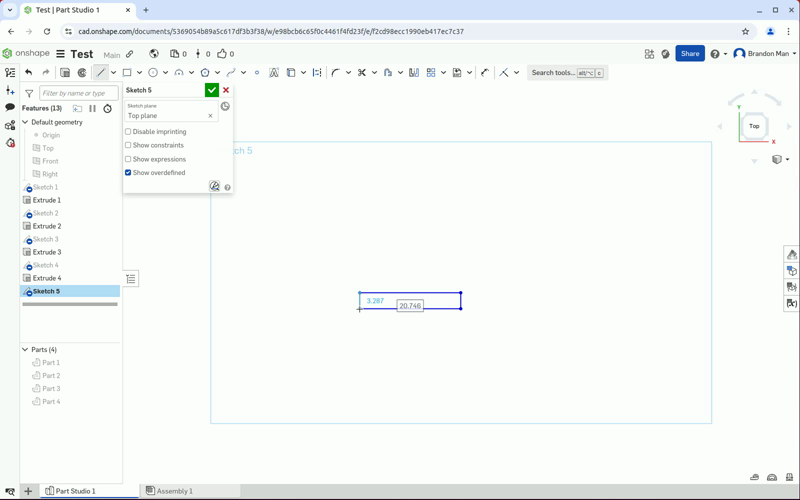
key(esc)
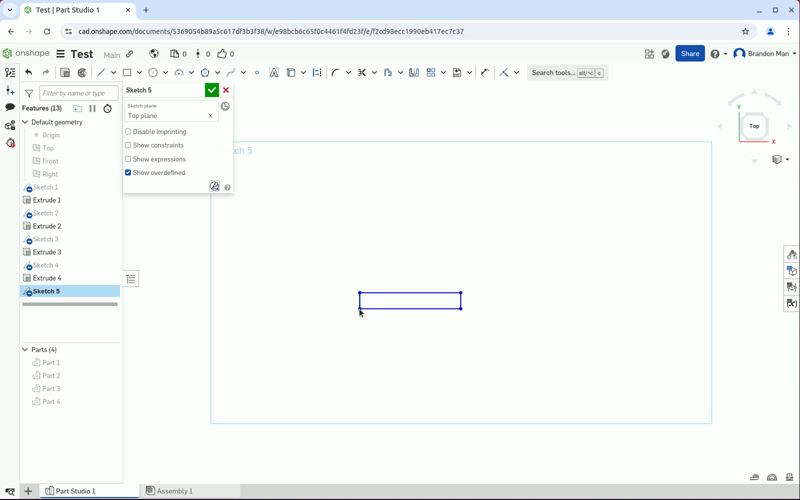
mouse_move(455, 298)
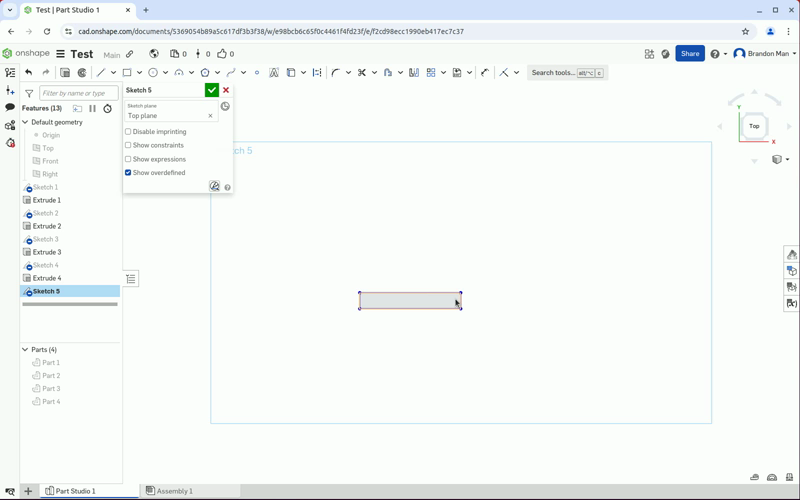
scroll(6)
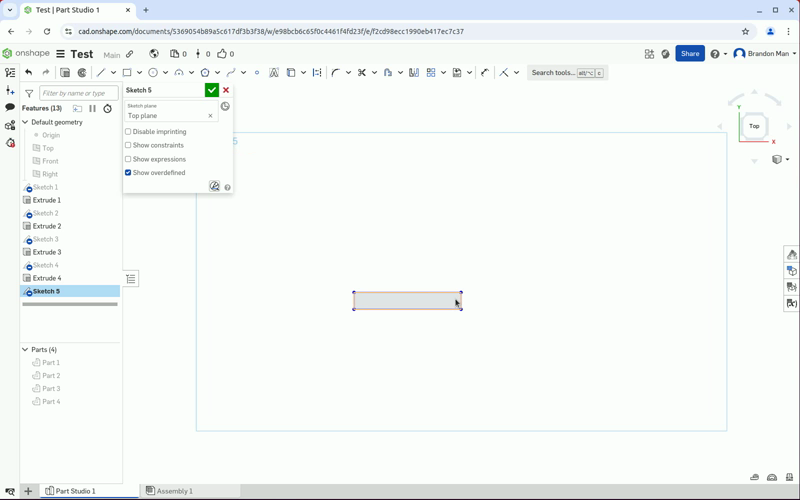
scroll(6)
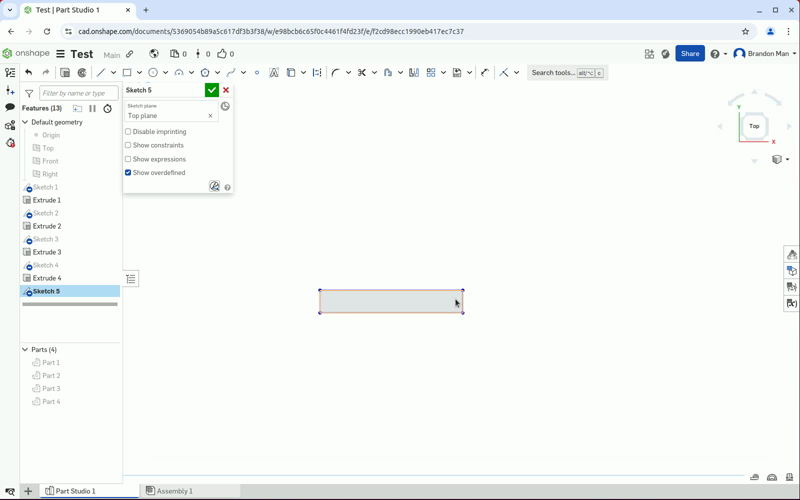
scroll(6)
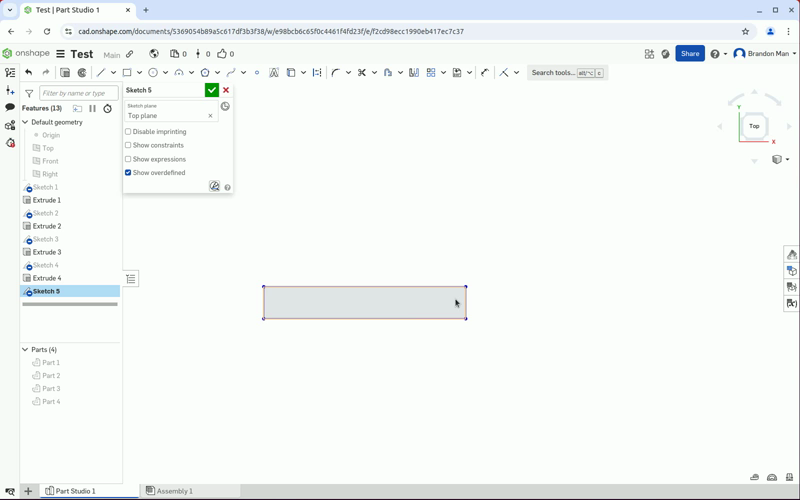
scroll(6)
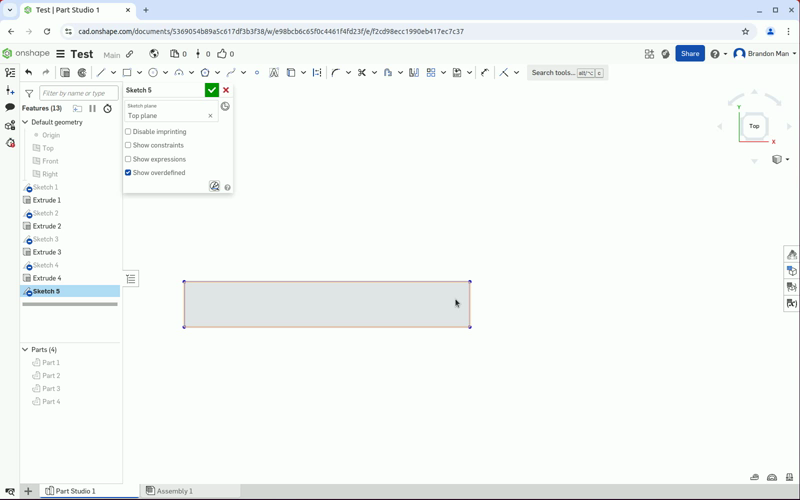
scroll(6)
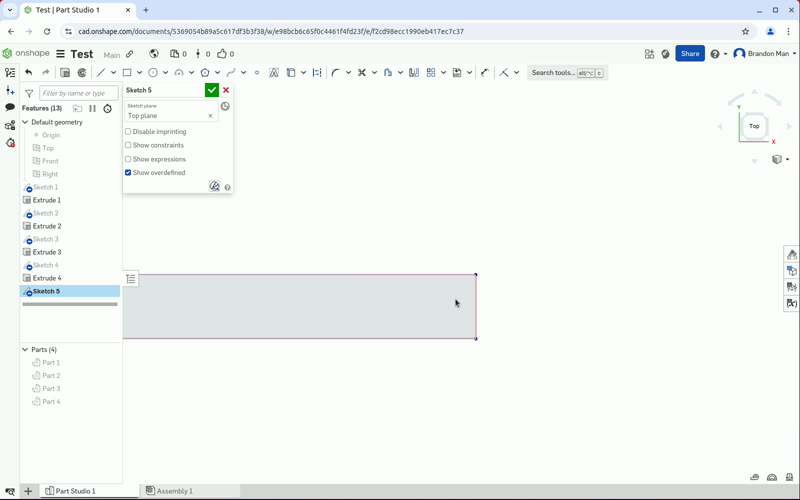
scroll(6)
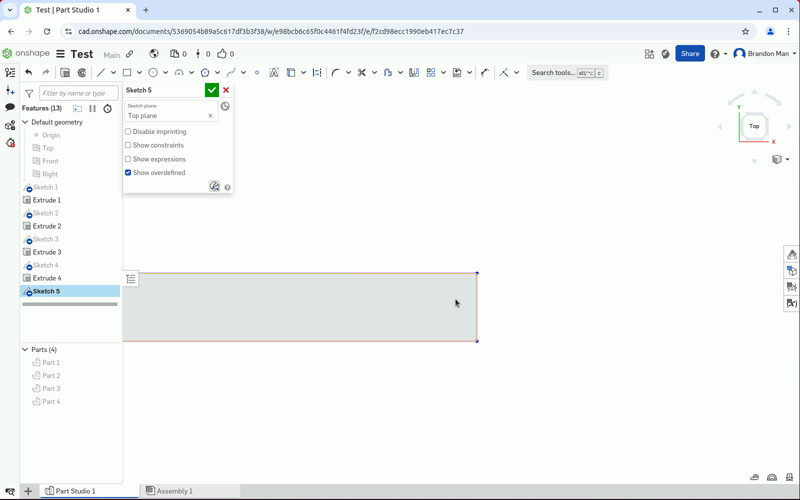
scroll(6)
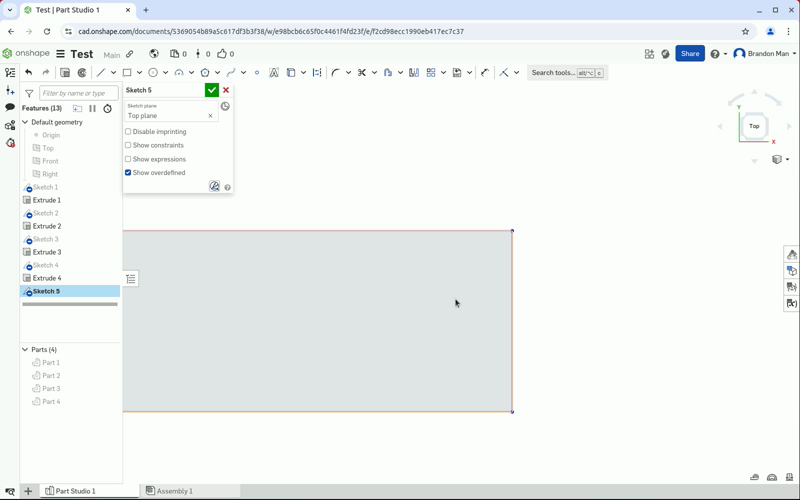
click(455, 298)
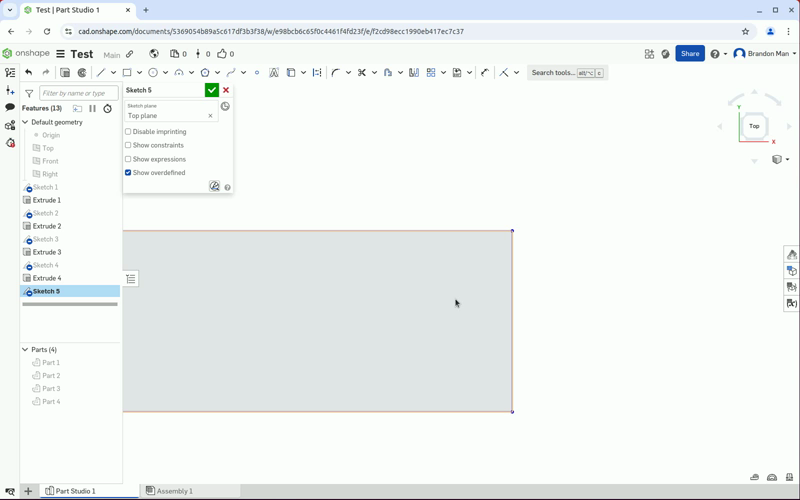
scroll(-6)
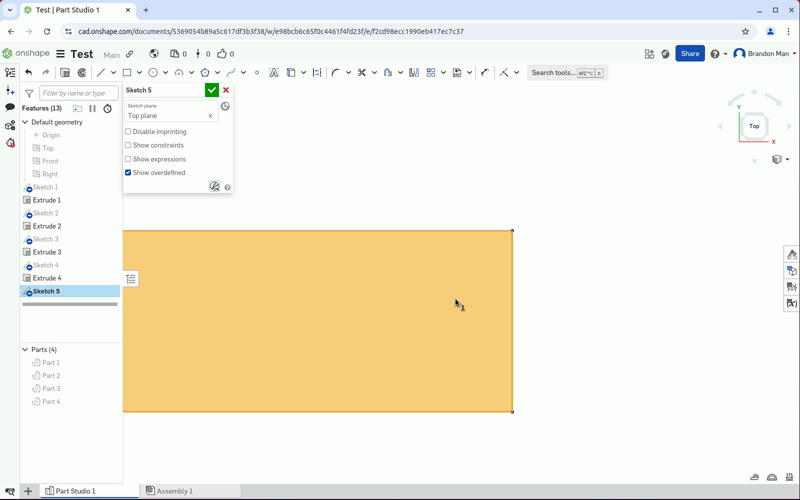
scroll(-6)
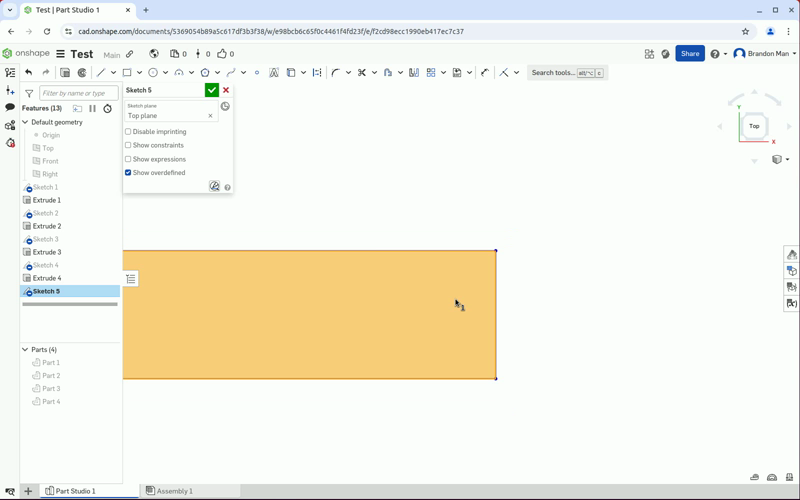
scroll(-6)
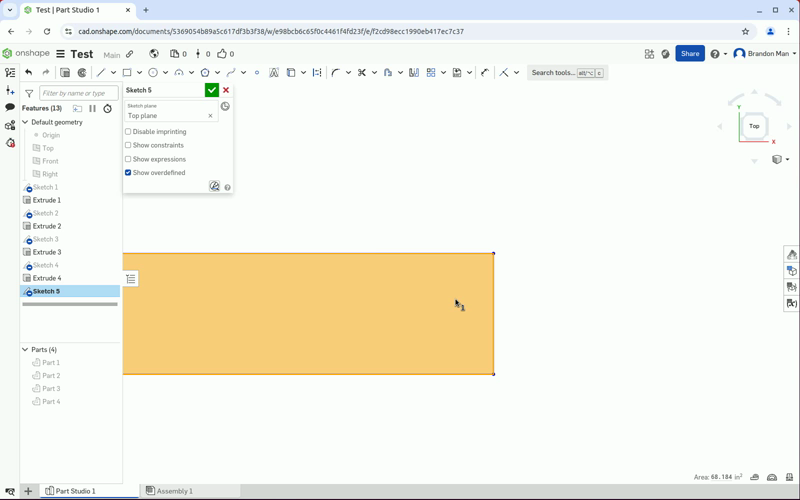
scroll(-6)
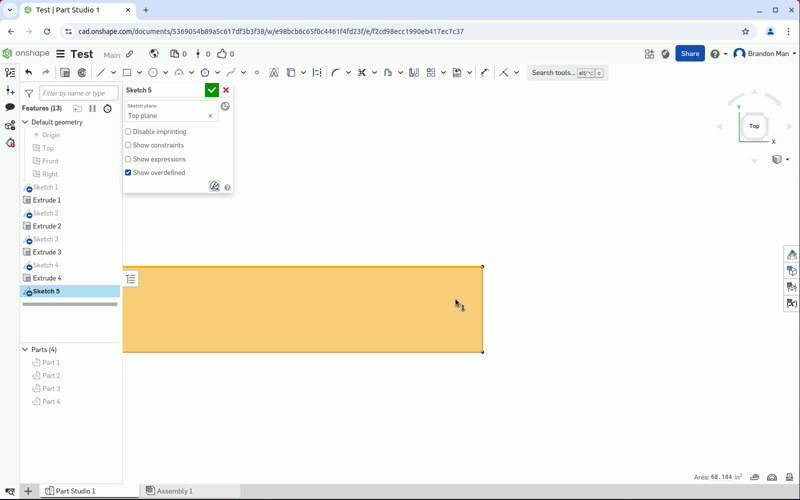
scroll(-6)
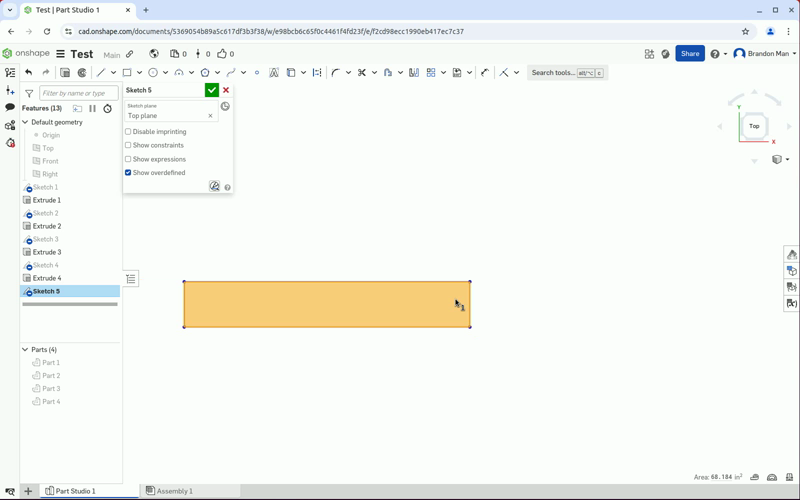
scroll(-6)
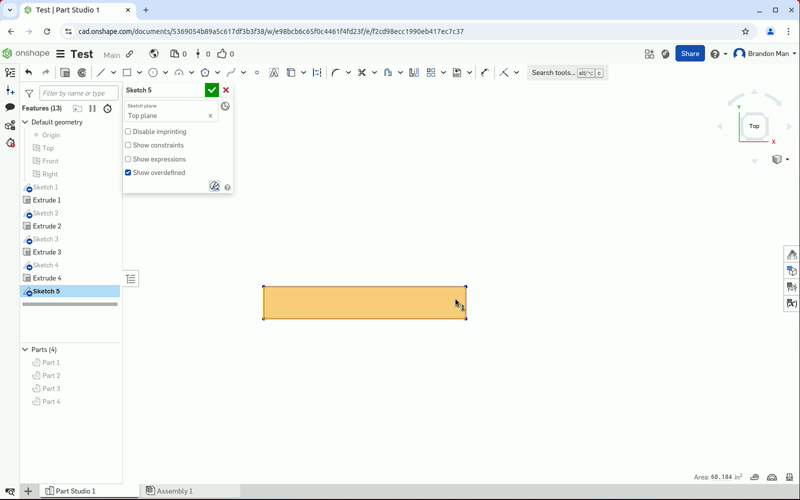
scroll(-6)
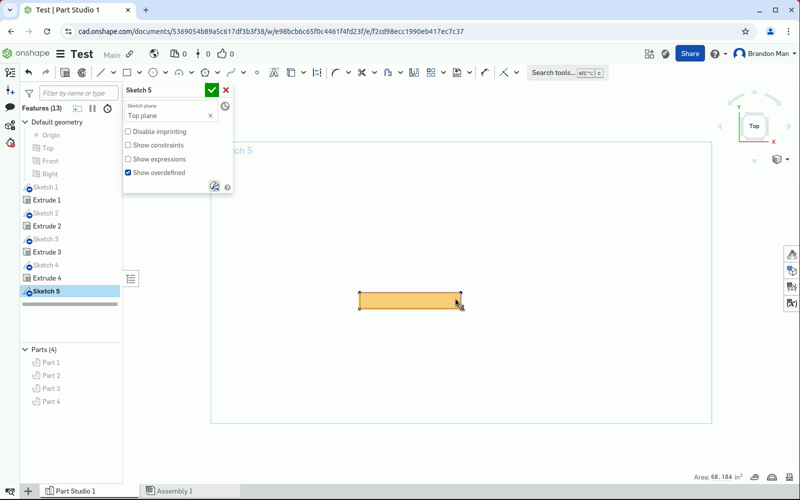
mouse_move(73, 352)
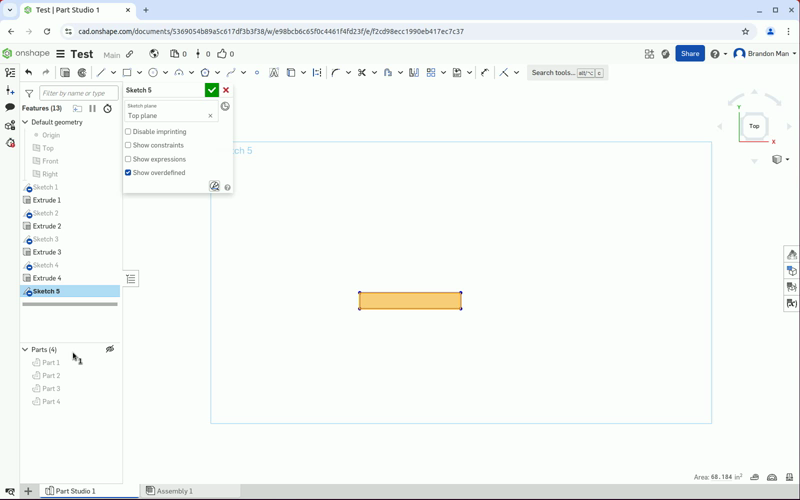
key(shift+y)
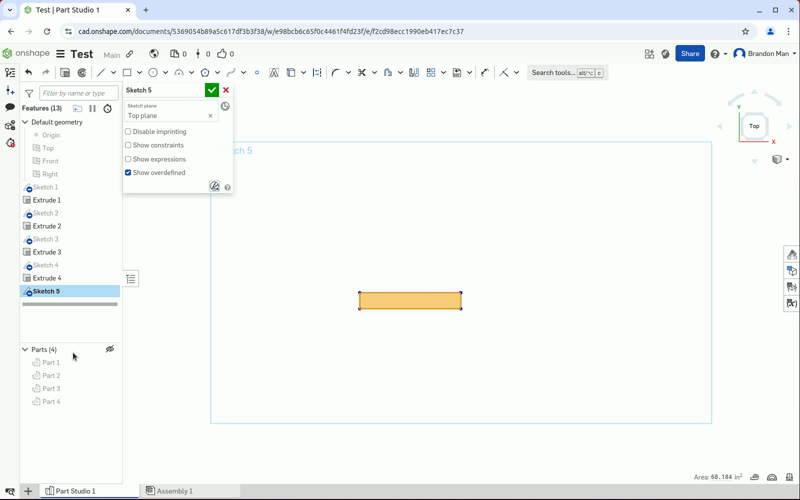
key(shift+e)
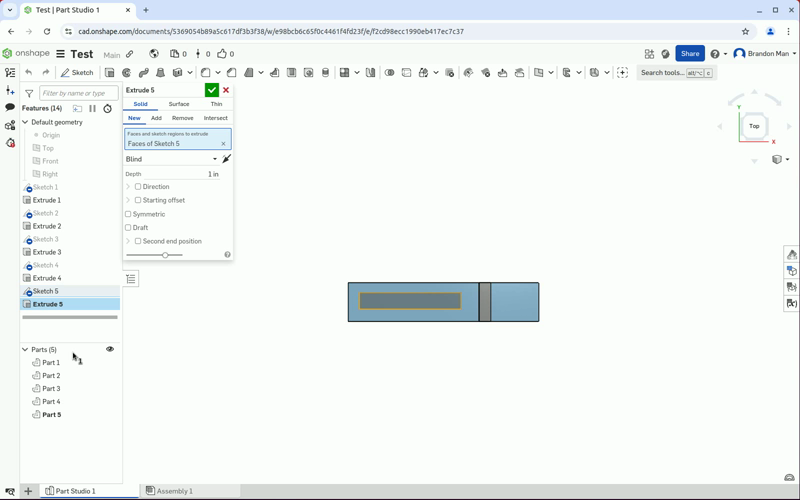
mouse_move(143, 106)
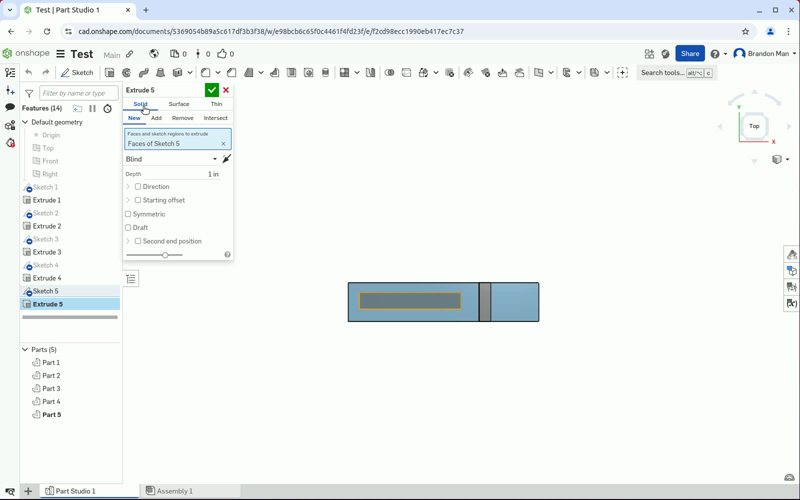
click(143, 106)
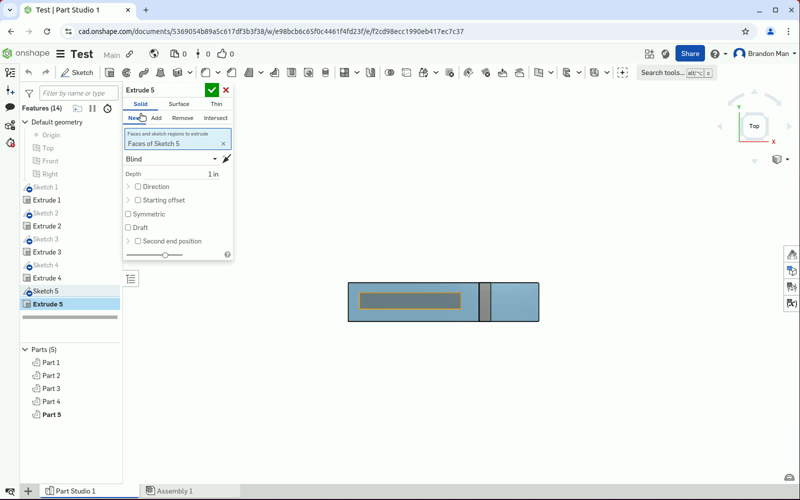
mouse_move(137, 120)
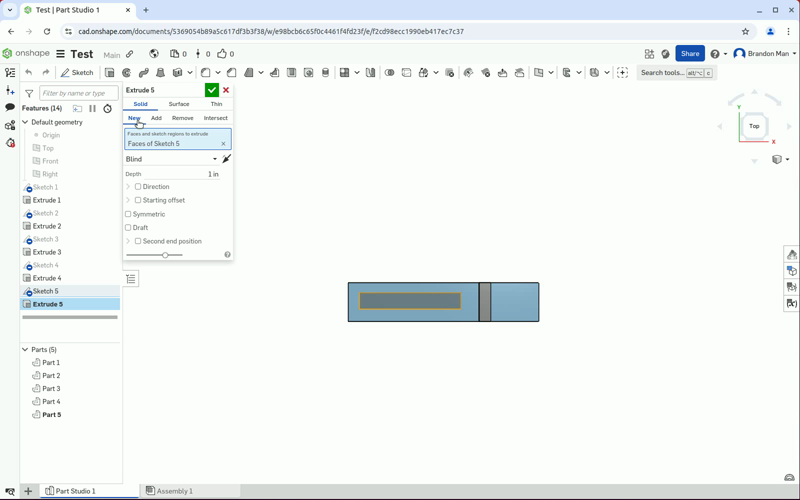
click(137, 120)
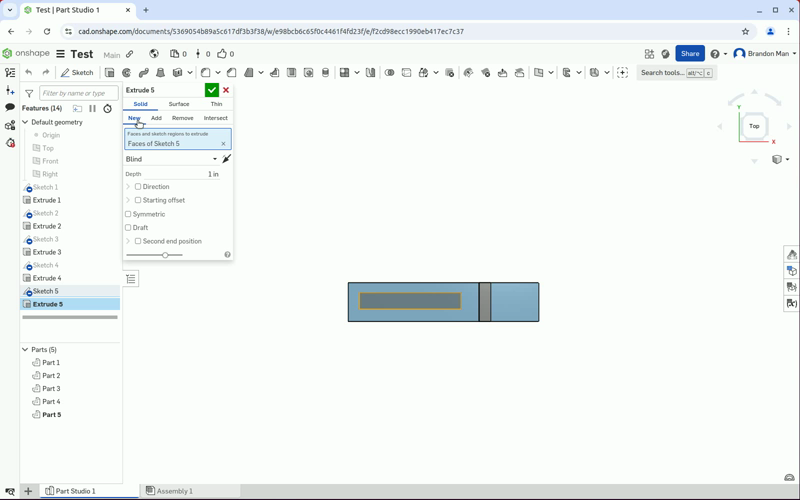
key(tab, 4)
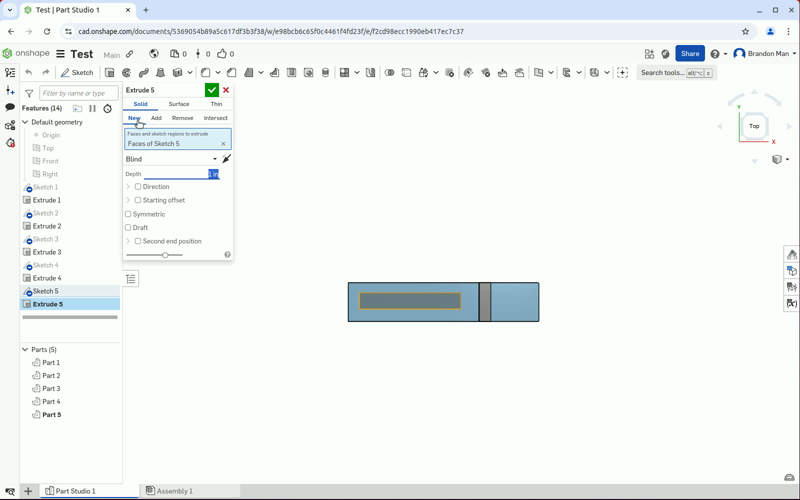
text(7.943)
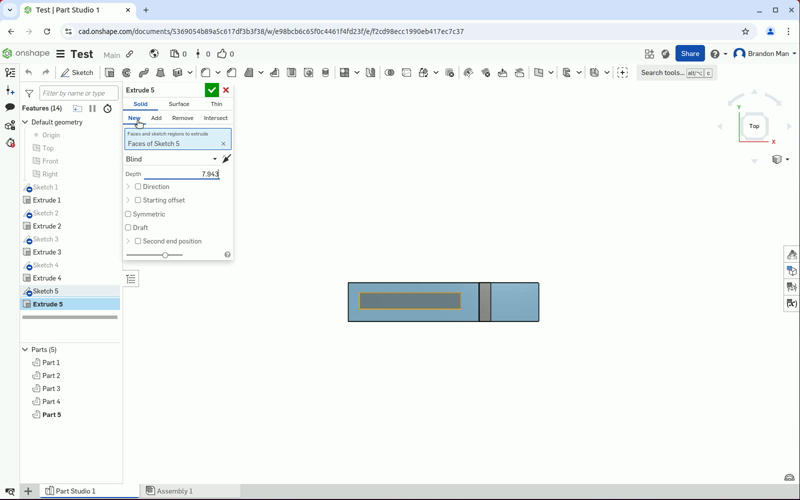
key(enter)
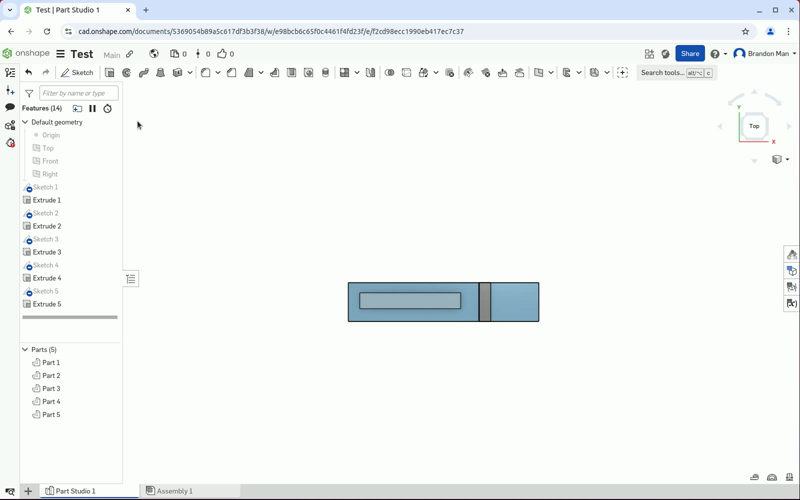
key(shift+h)
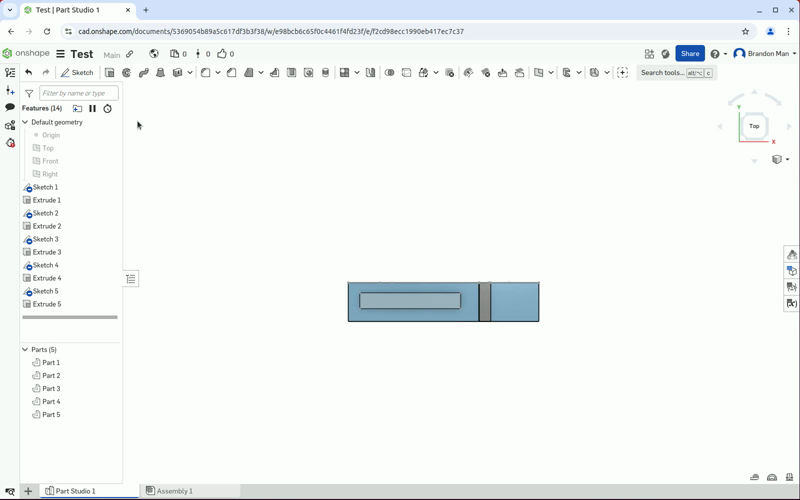
key(shift+h)
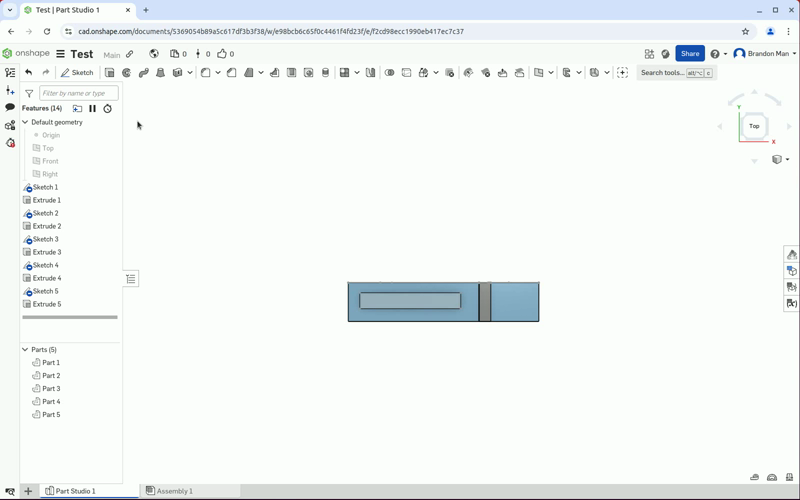
key(shift+7)
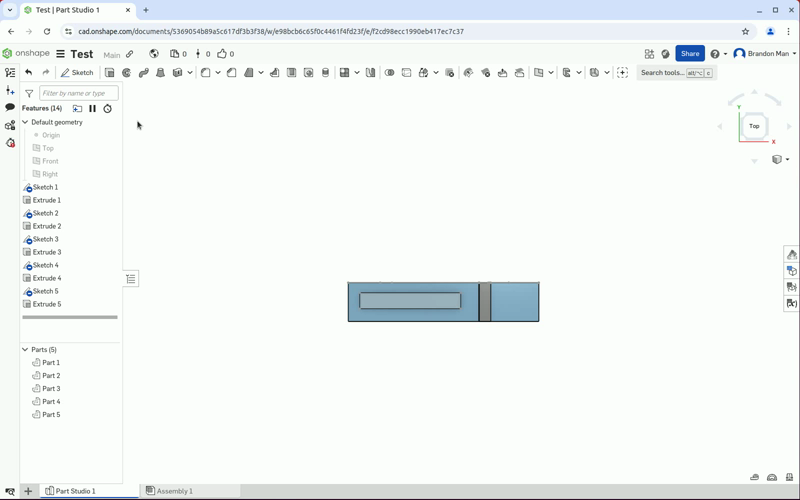
key(up, 3)
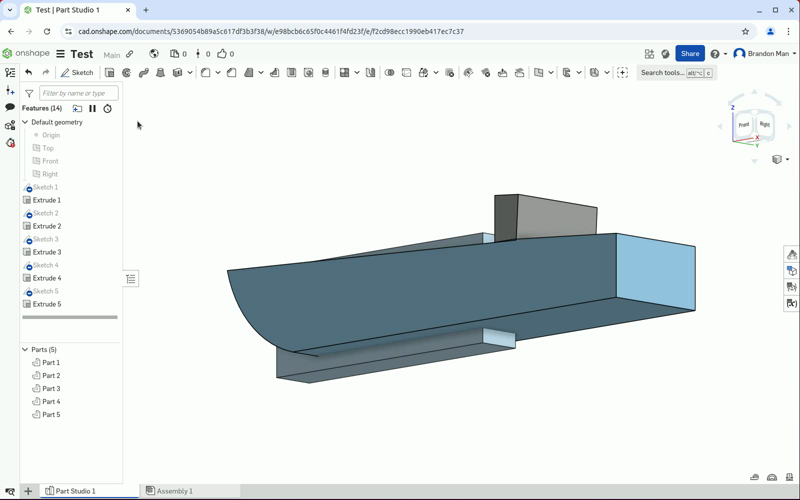
key(left, 3)
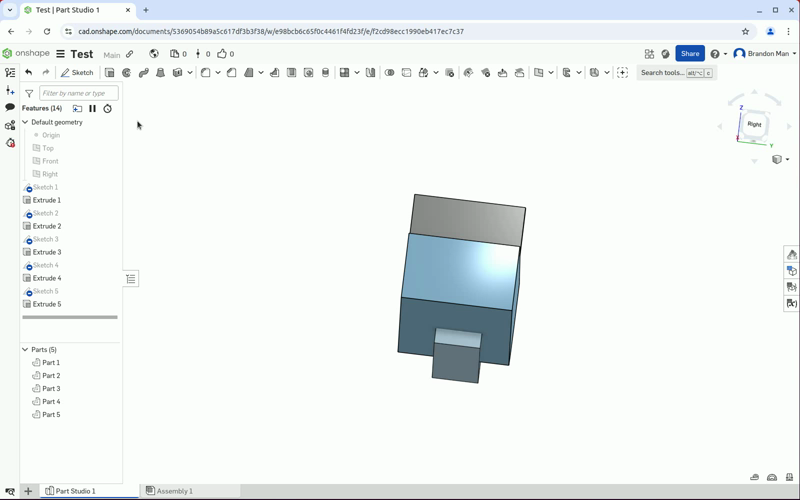
key(right, 3)
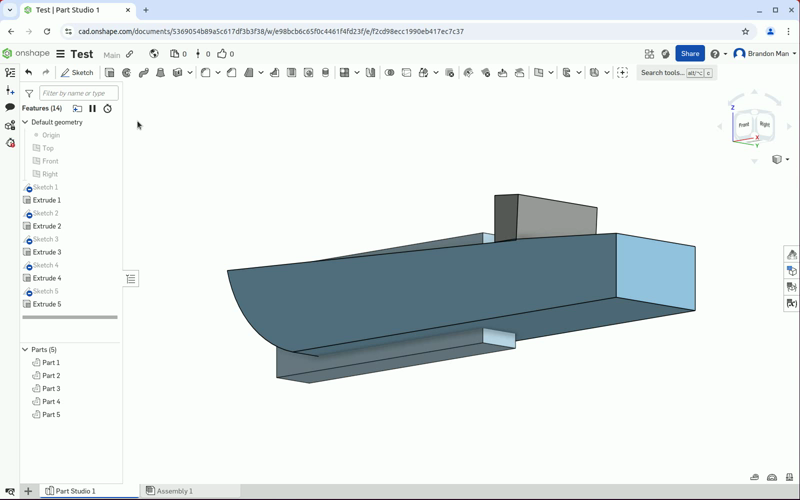
key(down, 3)
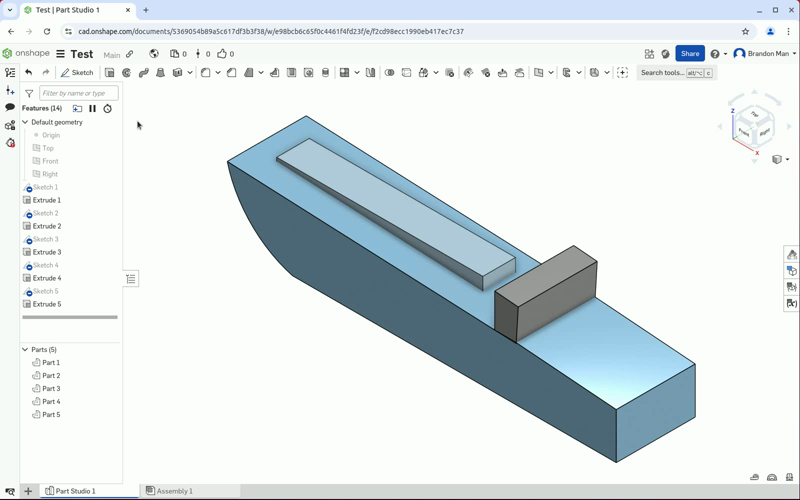
mouse_move(73, 189)
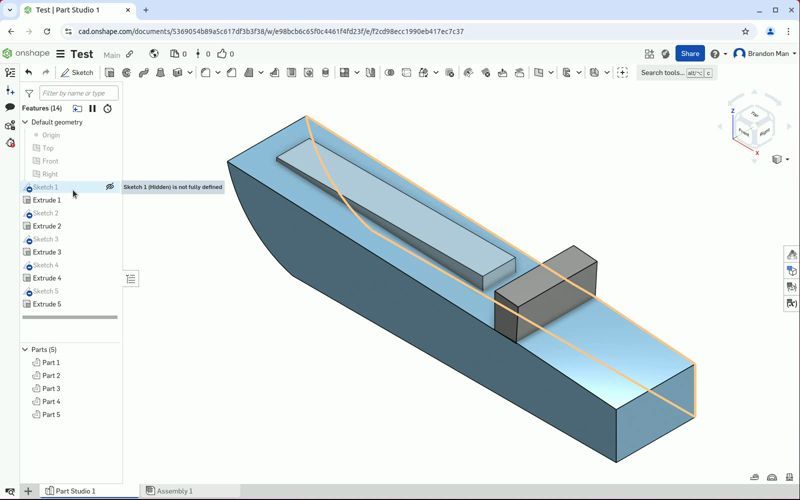
click(73, 189)